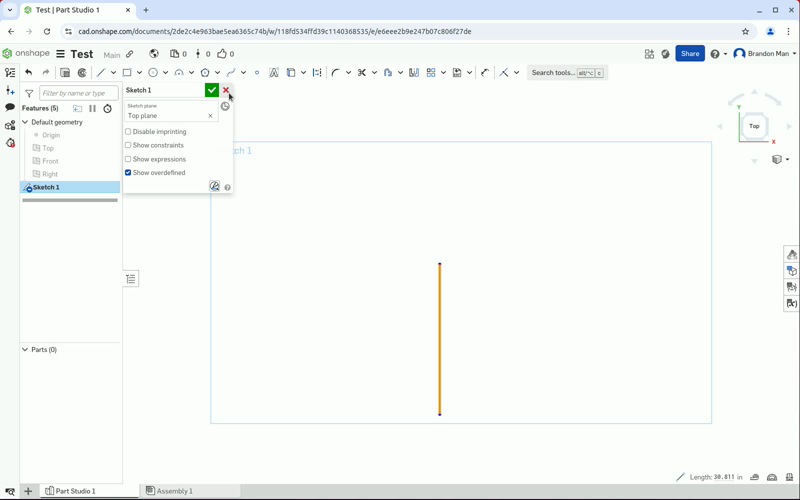
key(shift+h)
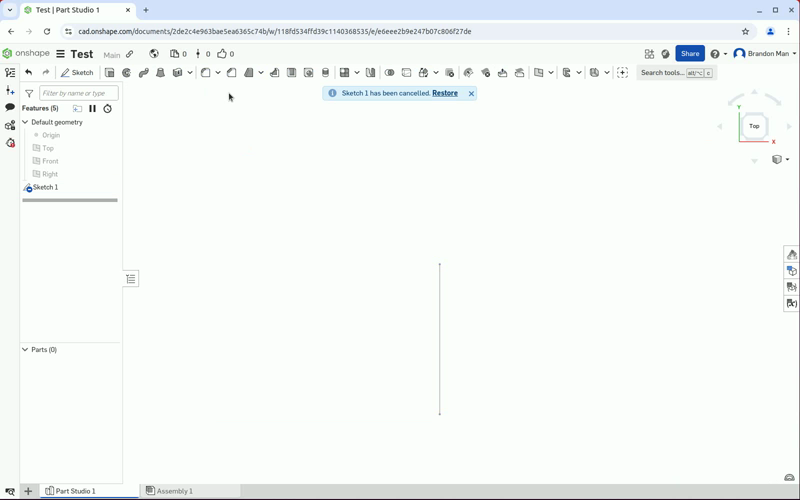
key(shift+s)
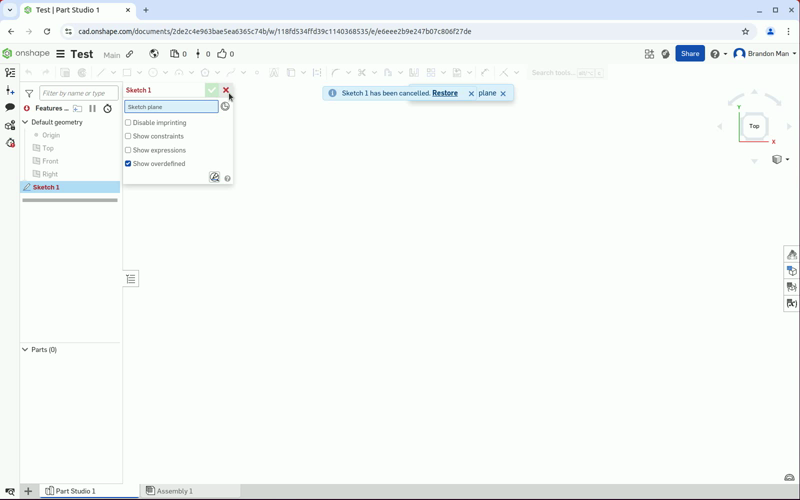
mouse_move(73, 150)
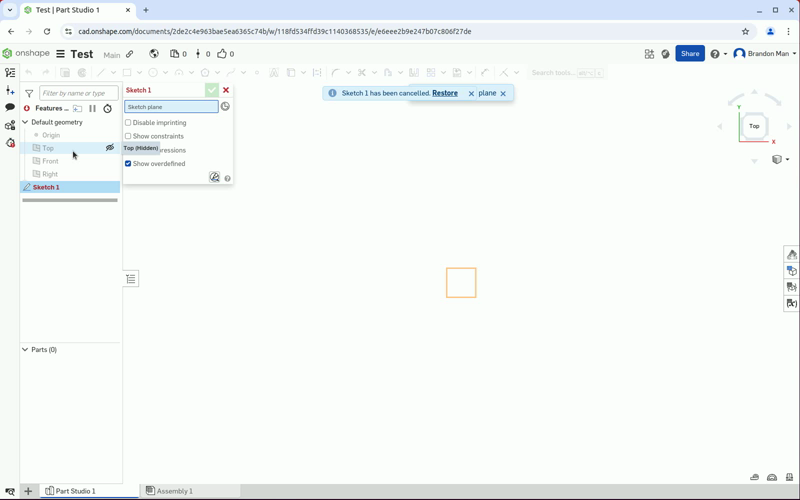
click(73, 150)
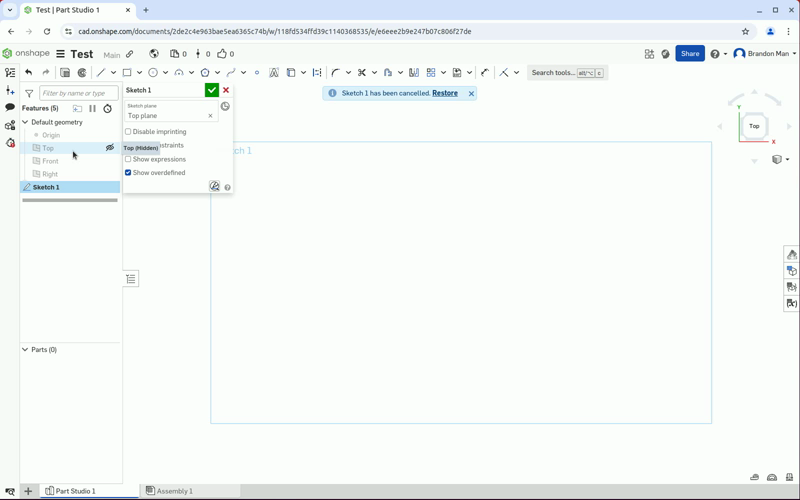
mouse_move(73, 352)
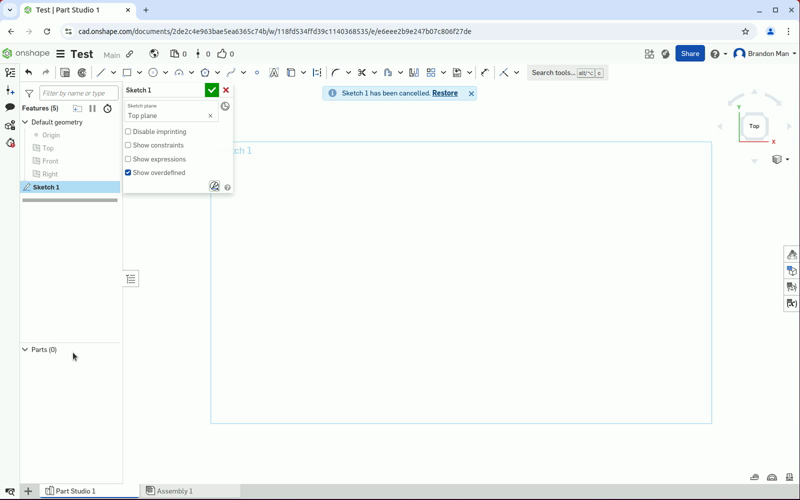
key(y)
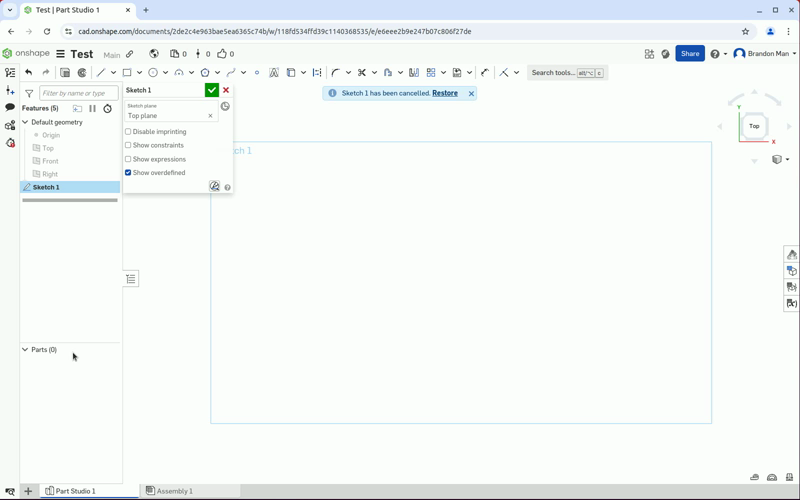
key(a)
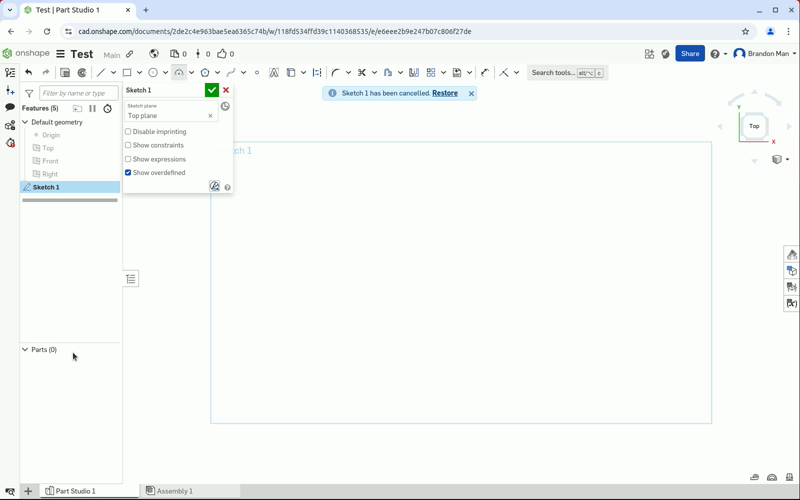
key_down(shift)
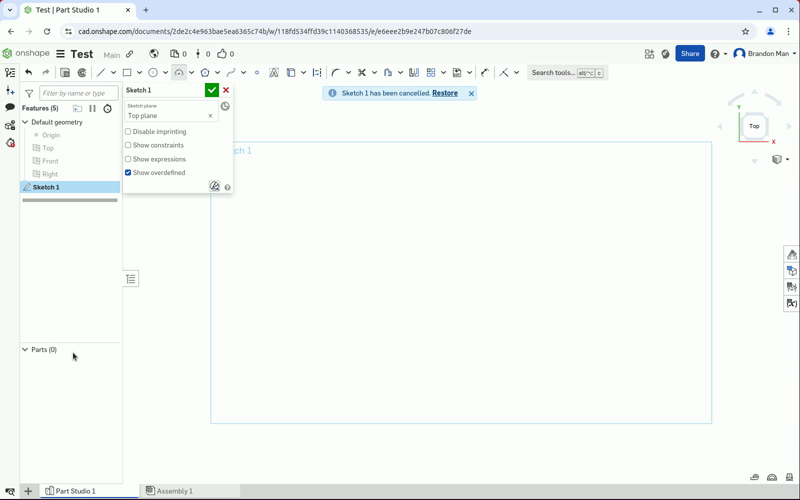
mouse_move(431, 306)
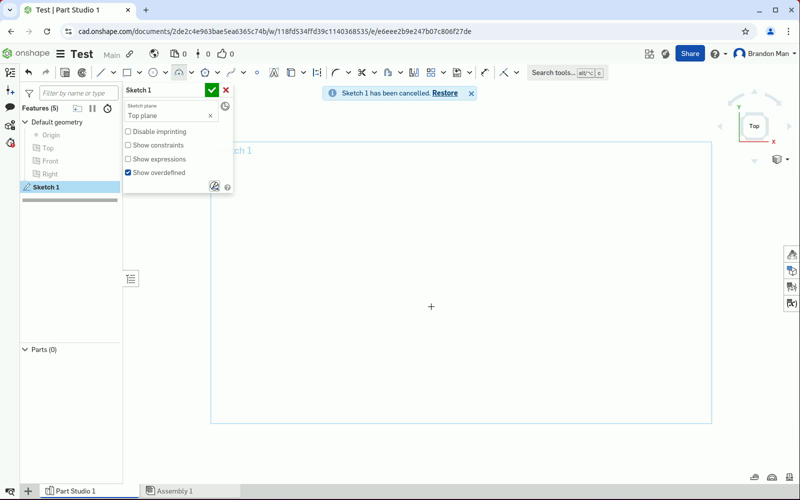
click(431, 306)
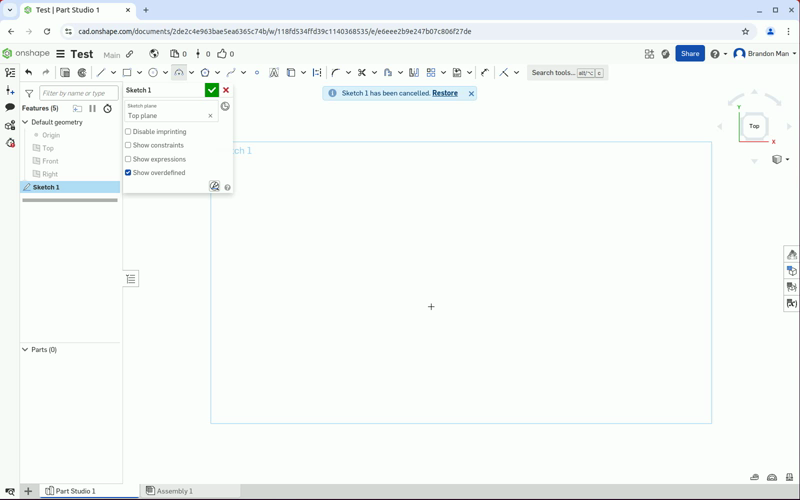
key_up(shift)
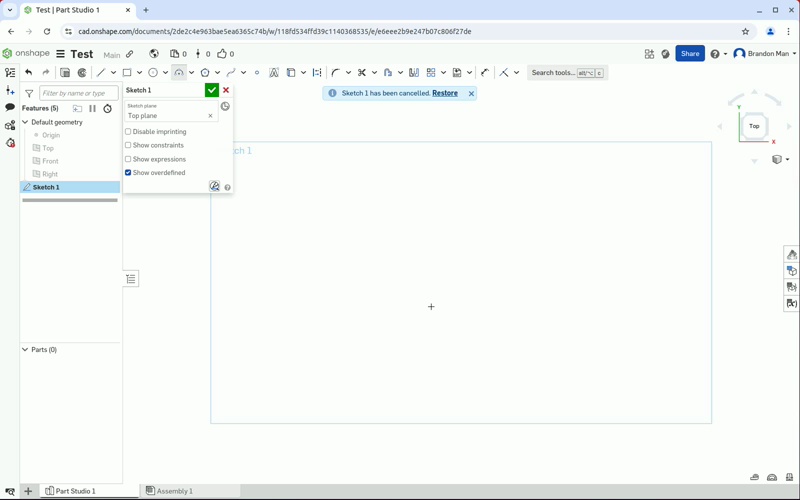
key_down(shift)
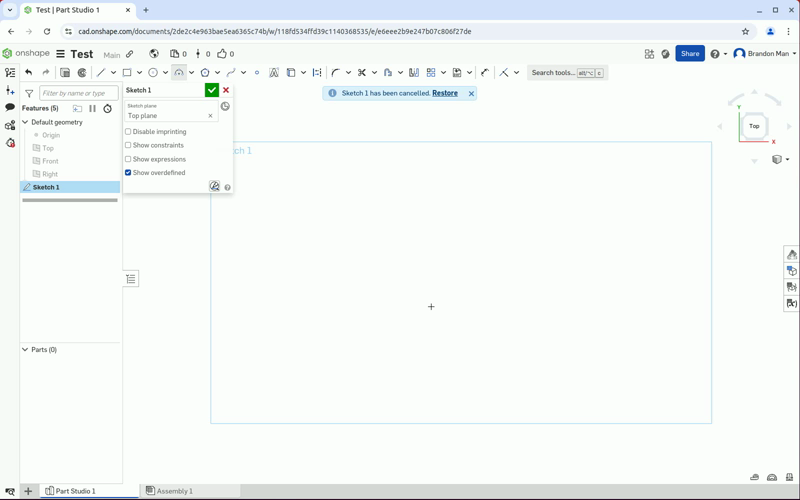
mouse_move(437, 312)
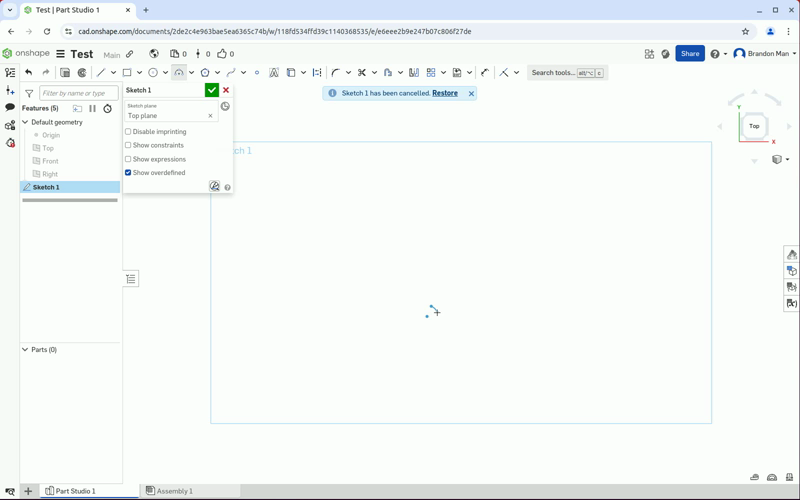
click(437, 312)
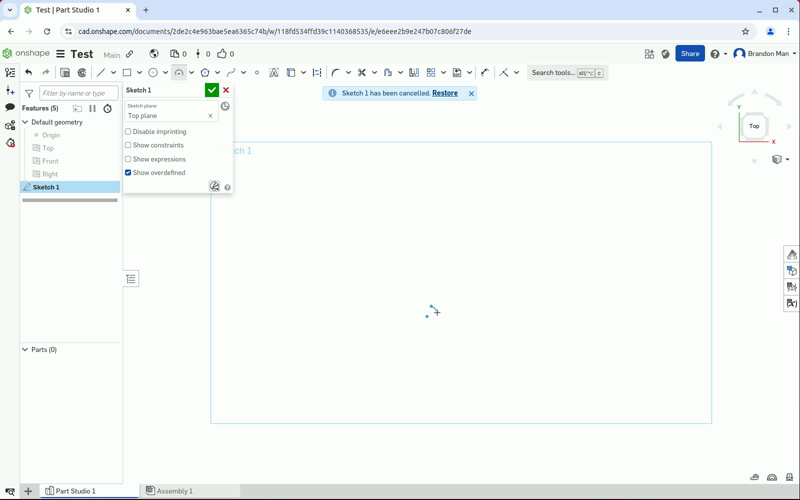
mouse_move(433, 310)
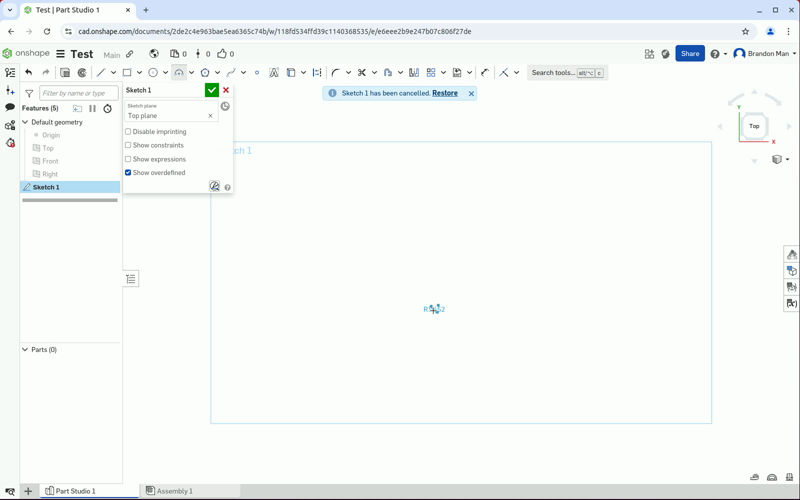
click(433, 310)
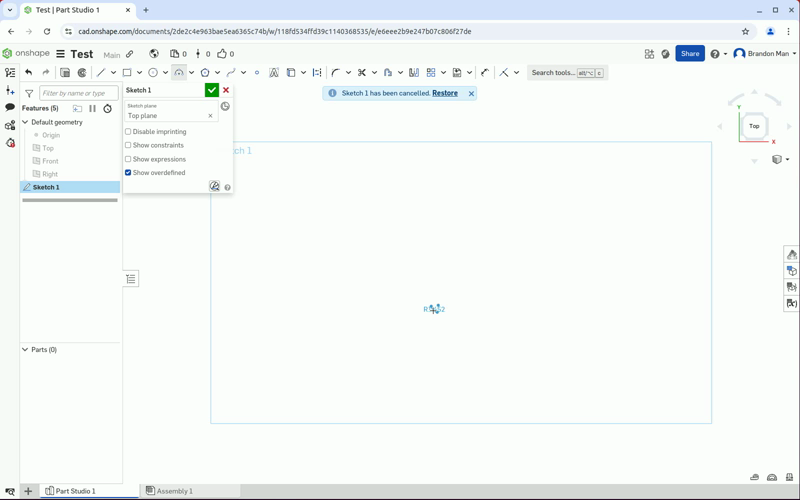
key_up(shift)
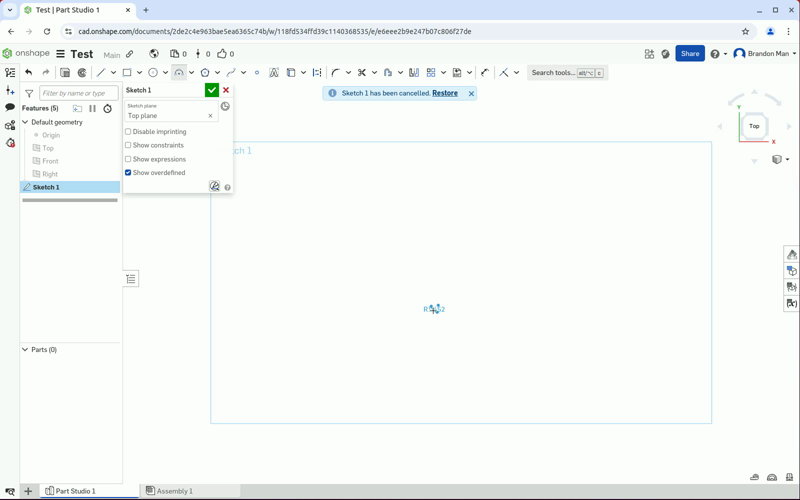
key(esc)
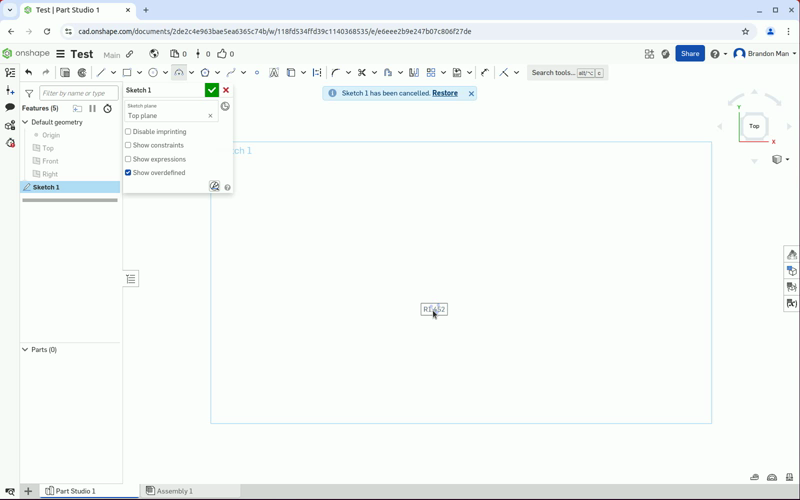
key(l)
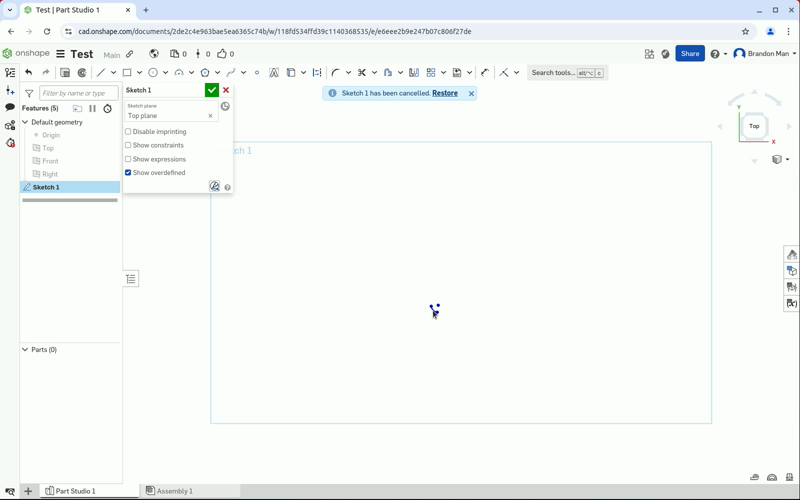
mouse_move(437, 312)
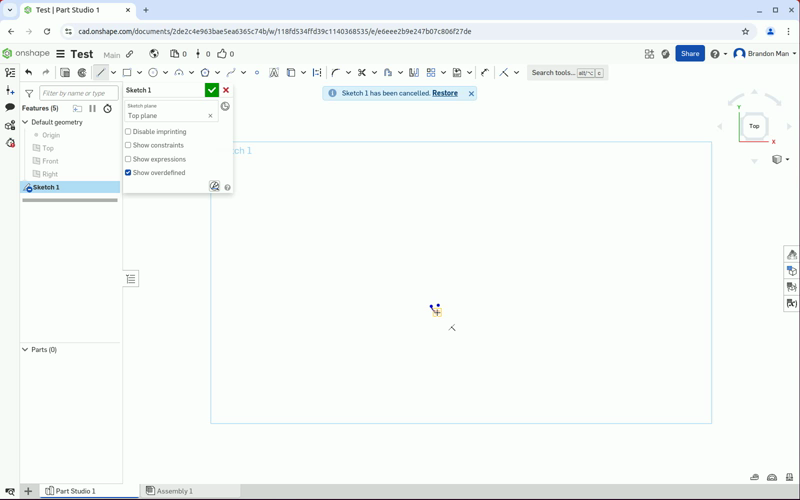
click(437, 312)
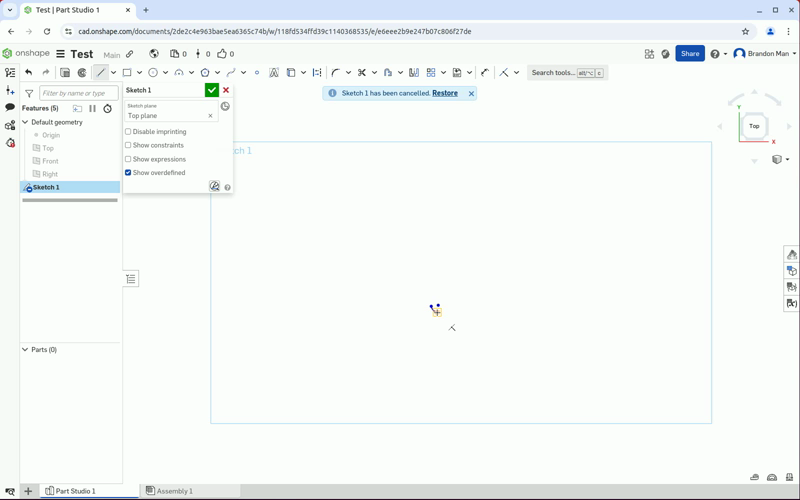
key_down(shift)
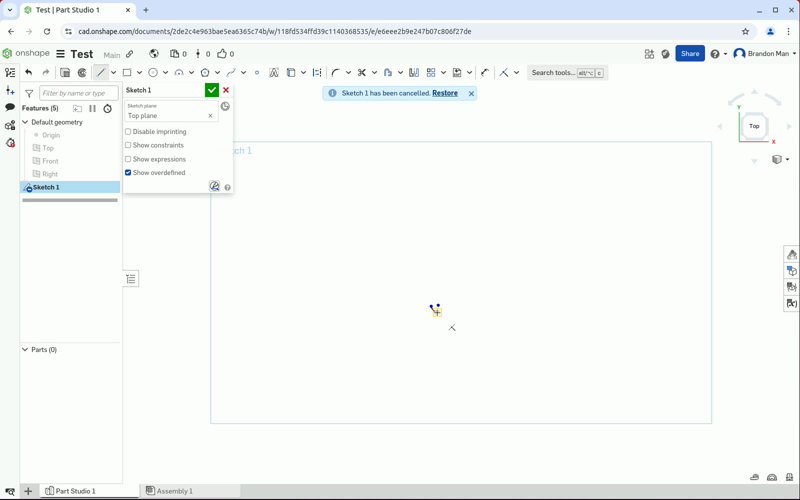
mouse_move(467, 312)
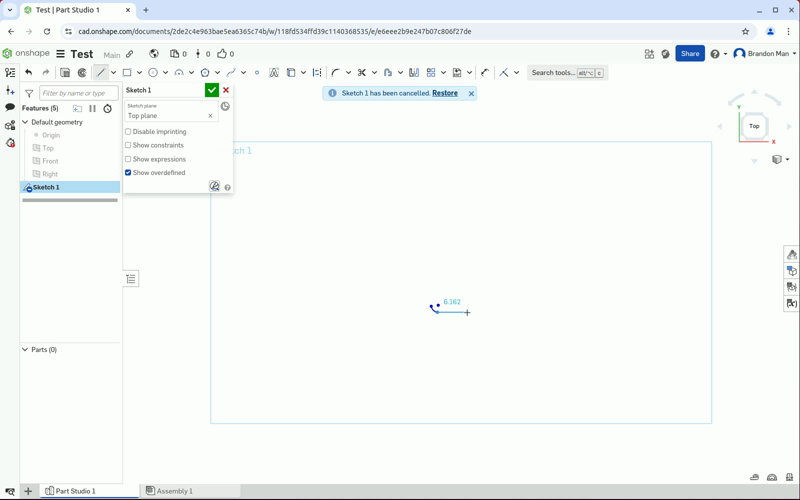
mouse_move(480, 312)
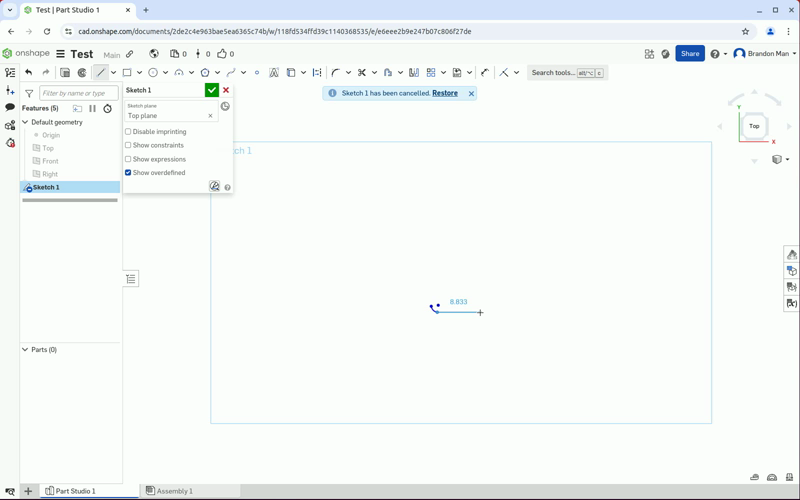
click(480, 312)
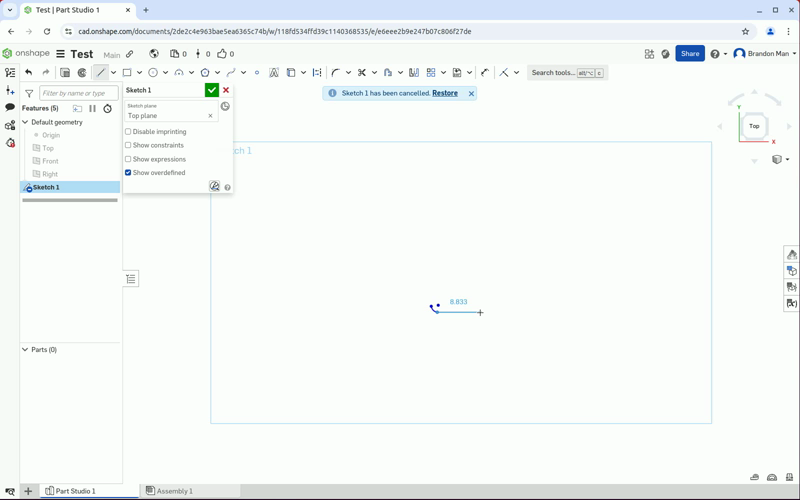
key_up(shift)
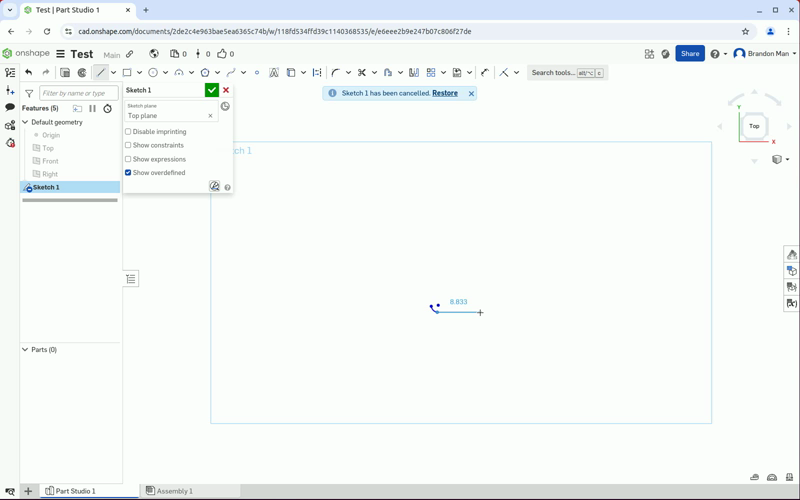
key(esc)
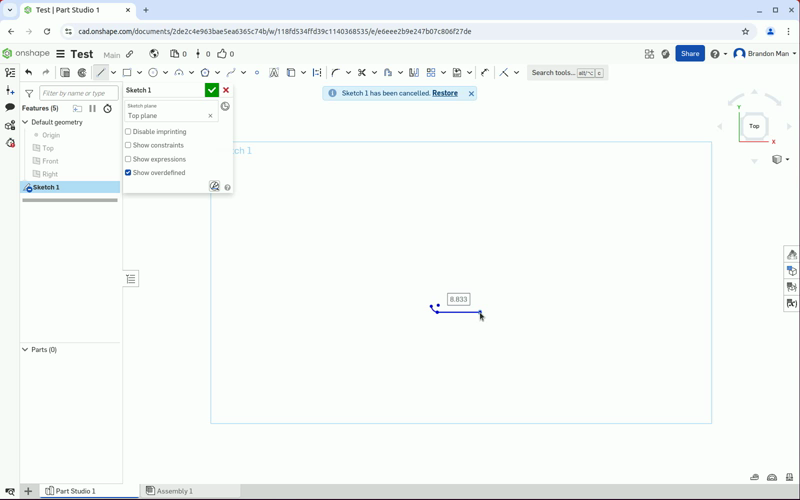
key(a)
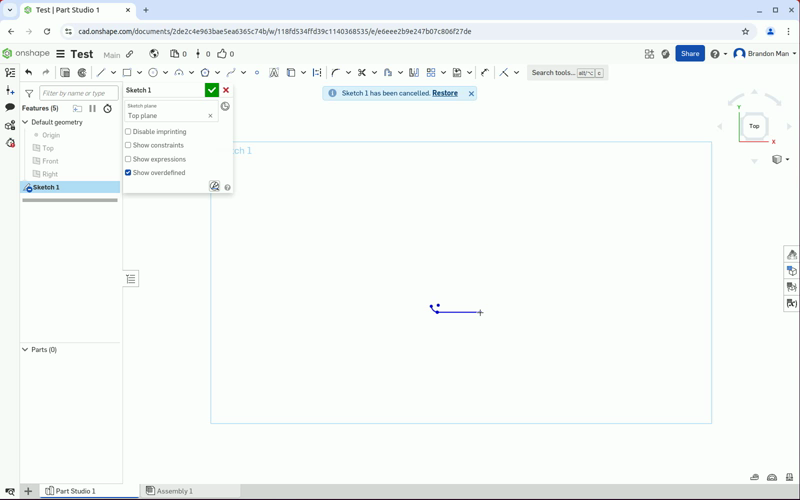
mouse_move(480, 312)
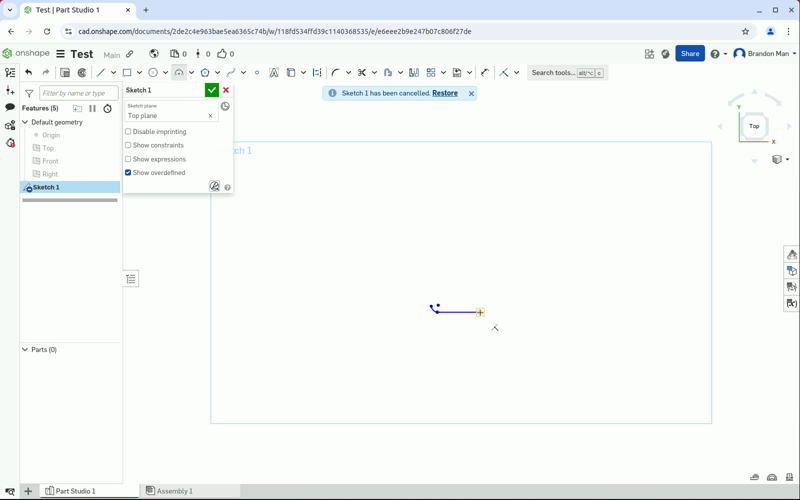
click(480, 312)
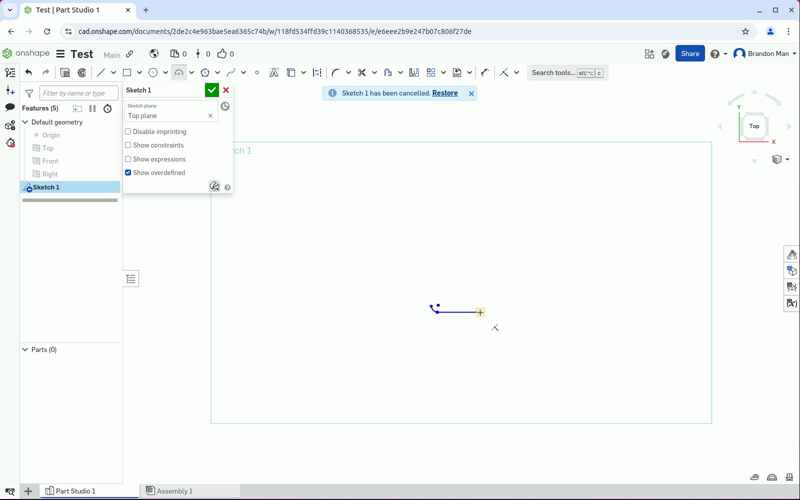
key_down(shift)
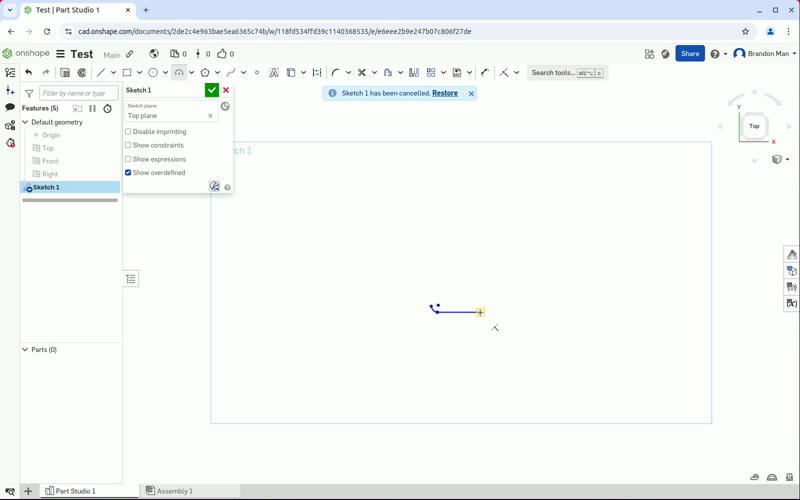
mouse_move(488, 303)
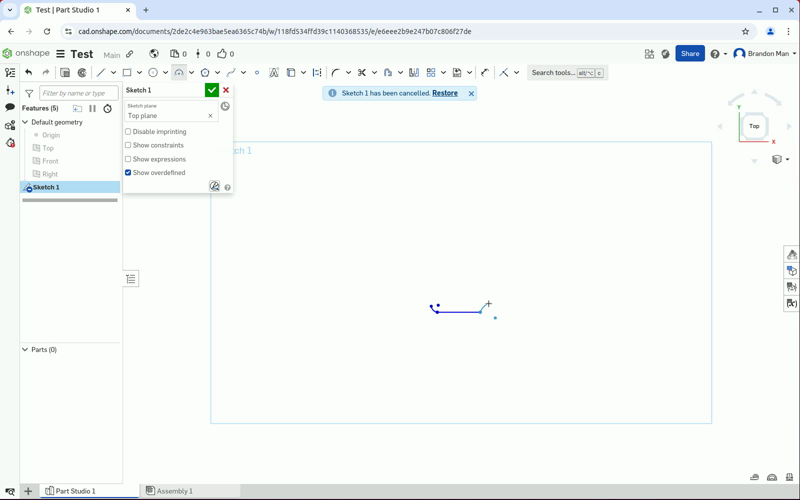
click(488, 303)
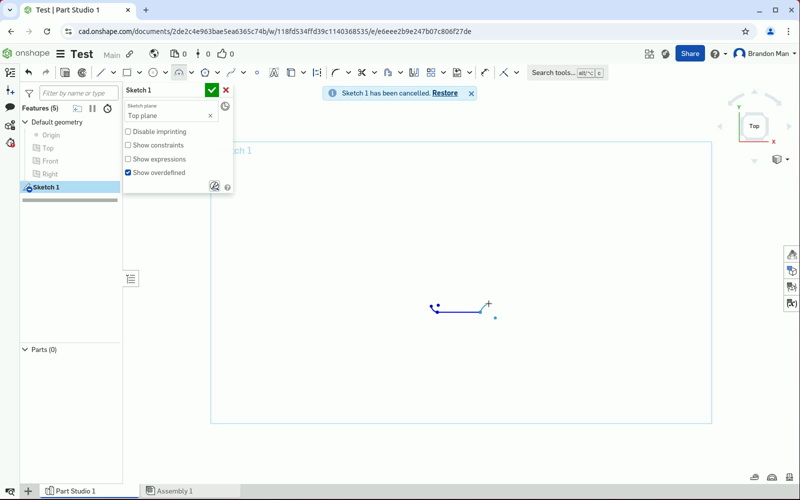
mouse_move(486, 309)
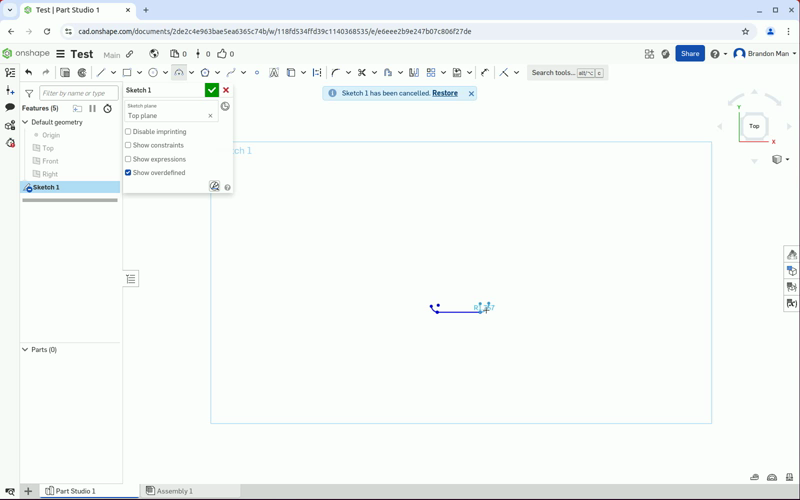
click(486, 309)
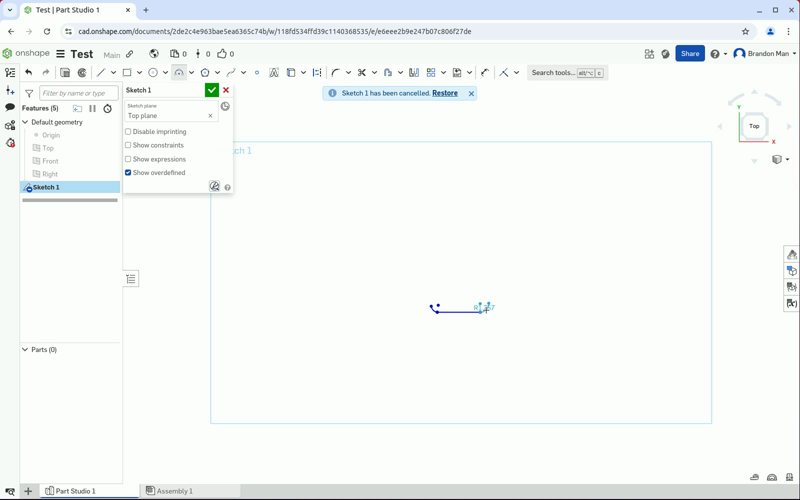
key_up(shift)
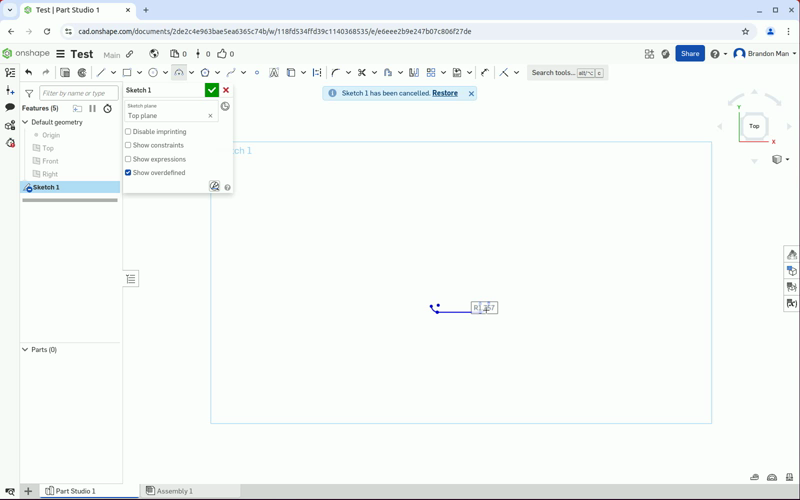
key(esc)
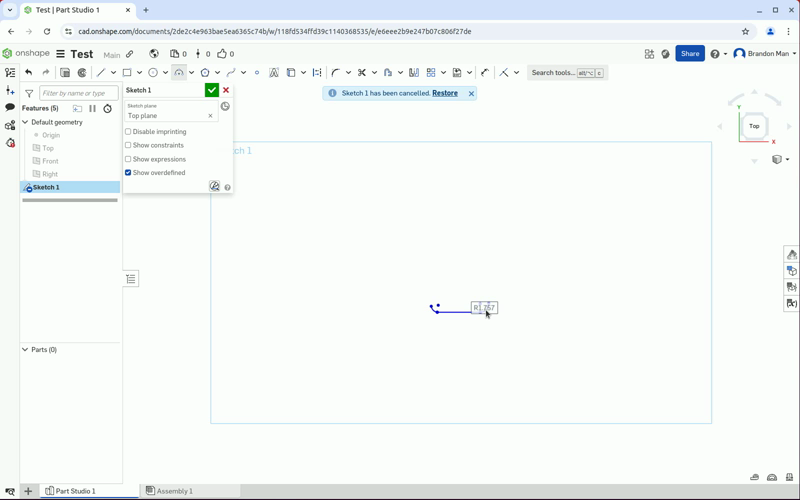
key(l)
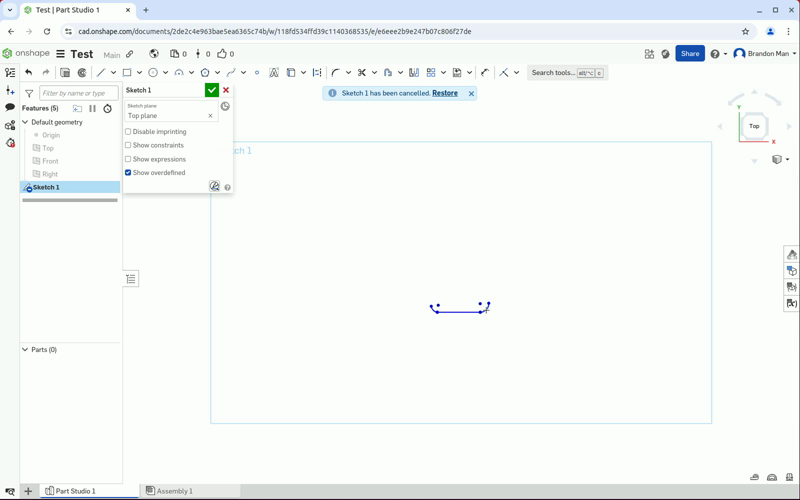
mouse_move(488, 303)
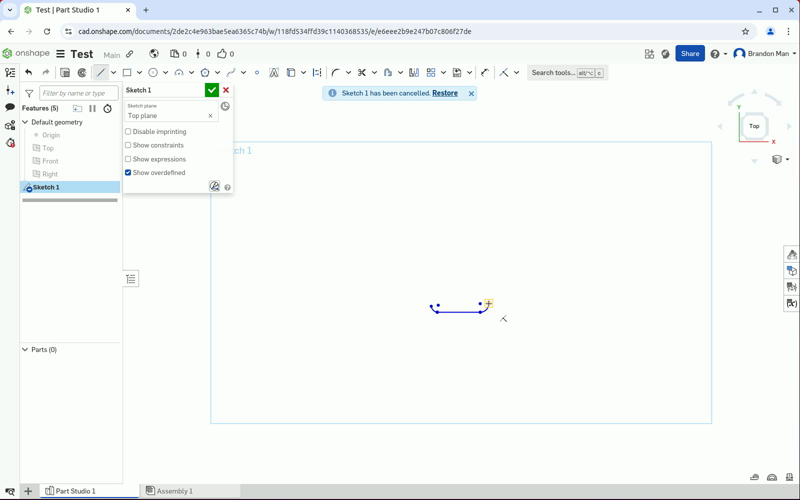
click(488, 303)
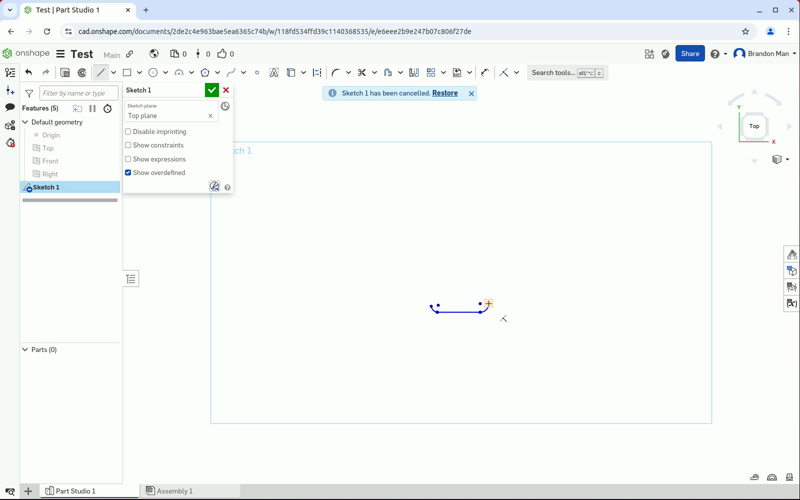
key_down(shift)
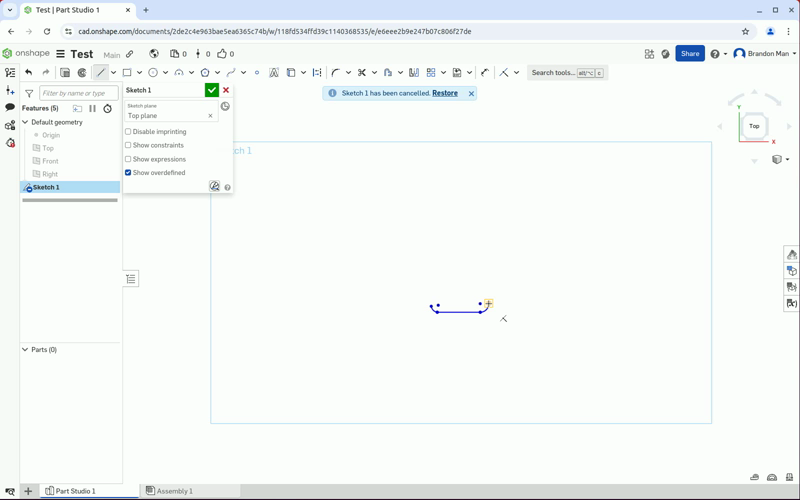
mouse_move(488, 176)
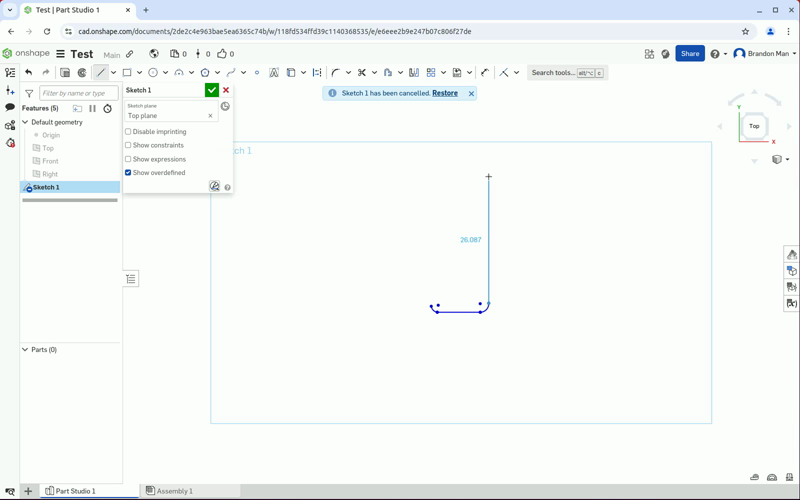
click(488, 176)
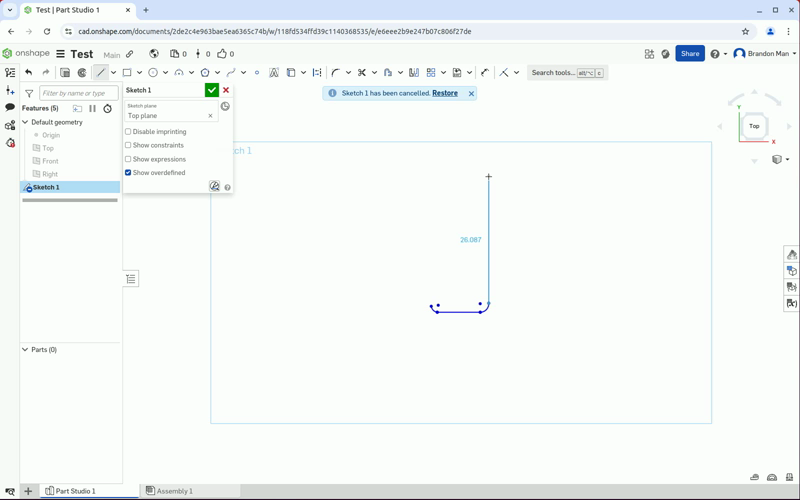
key_up(shift)
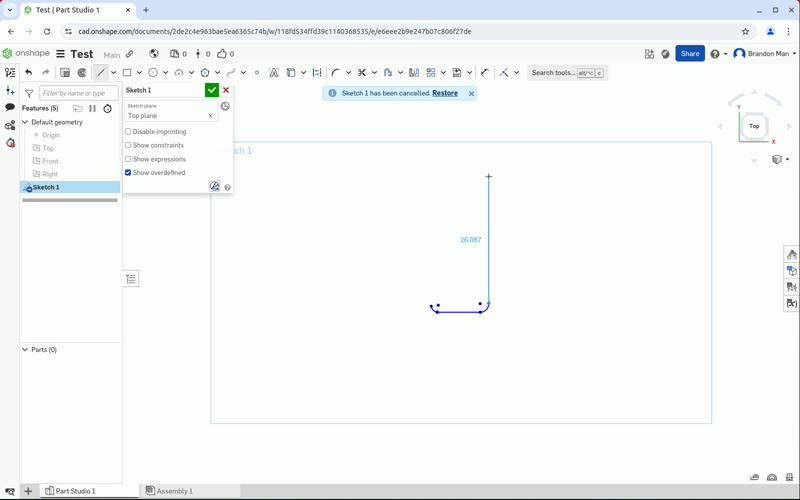
key(esc)
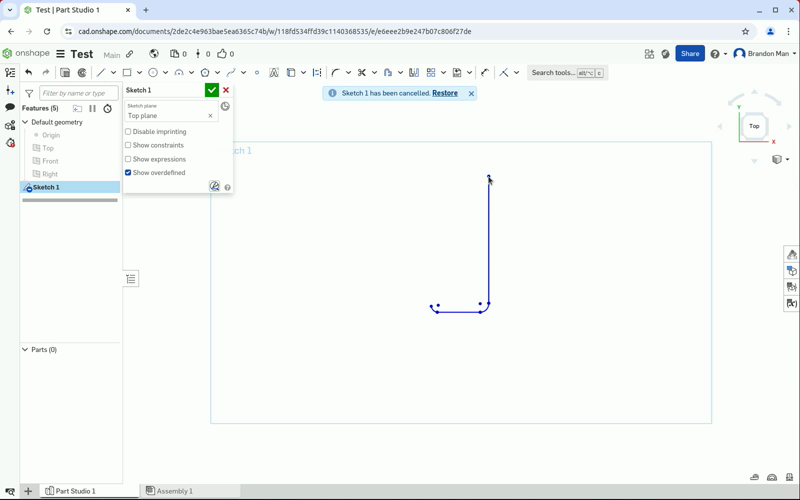
key(a)
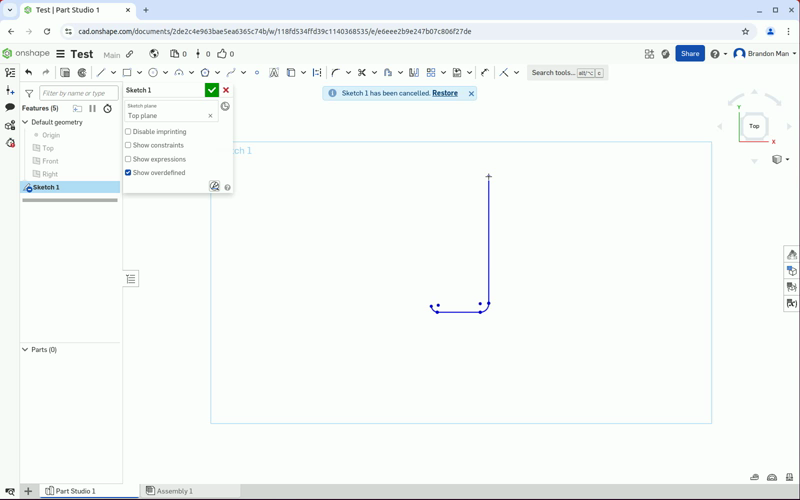
mouse_move(488, 176)
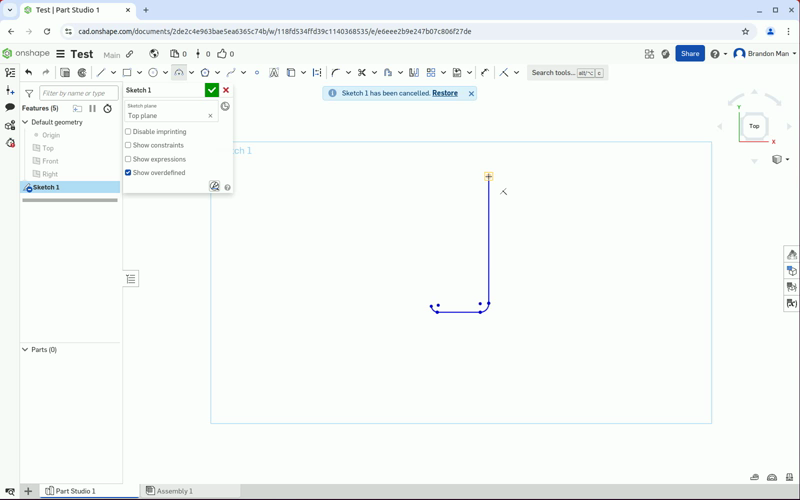
click(488, 176)
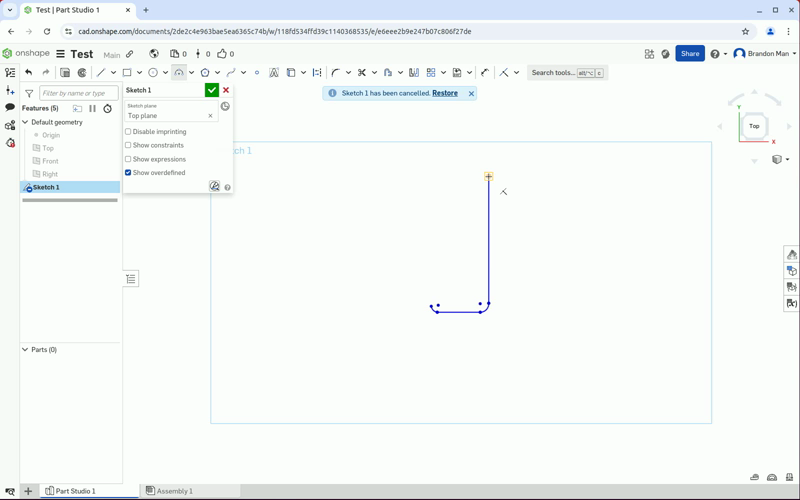
key_down(shift)
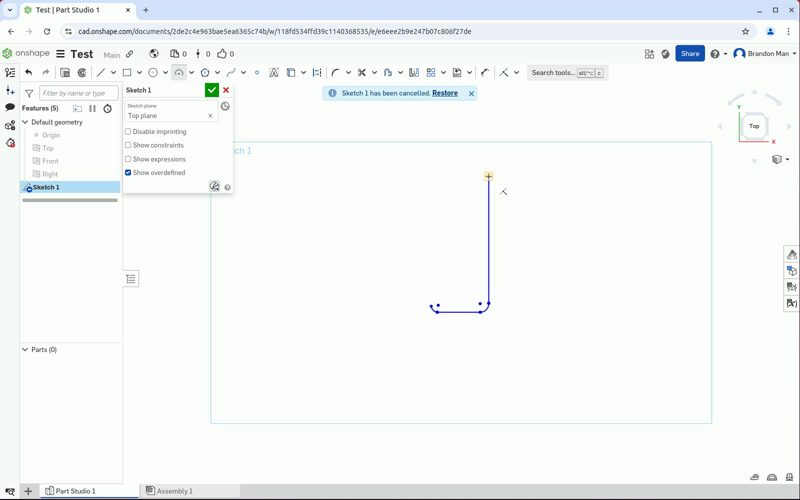
mouse_move(483, 170)
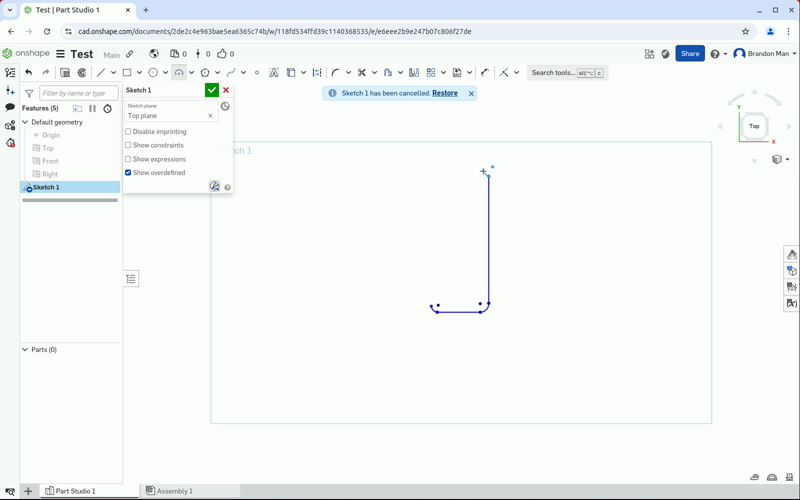
click(483, 170)
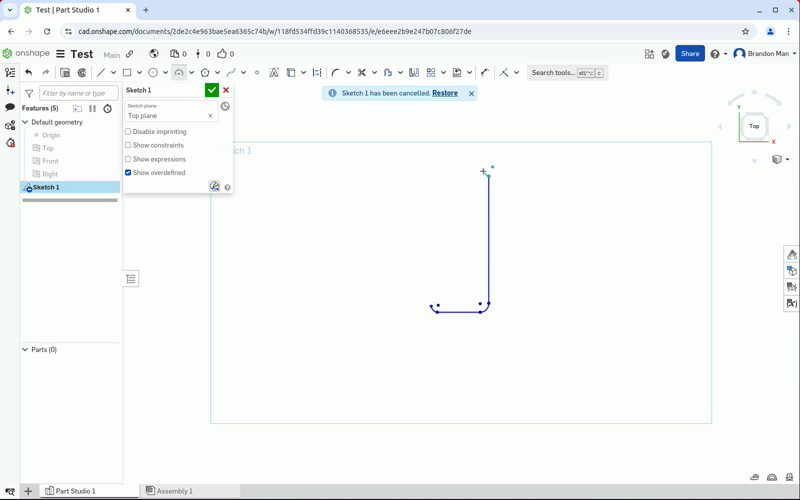
mouse_move(486, 172)
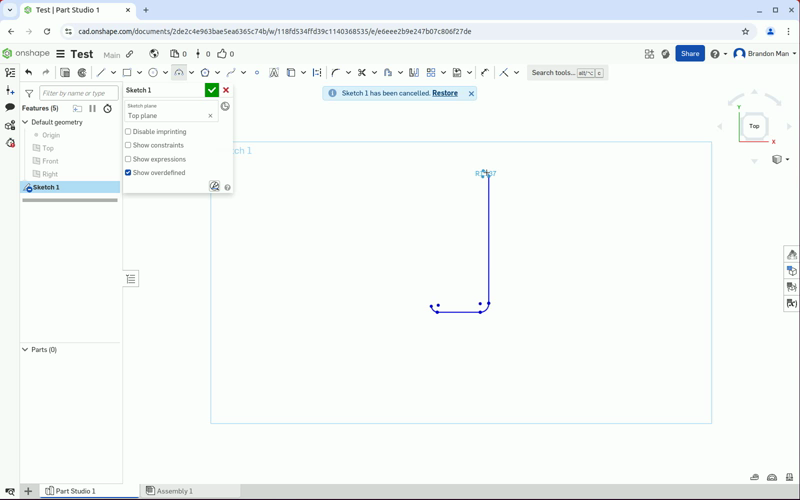
click(486, 172)
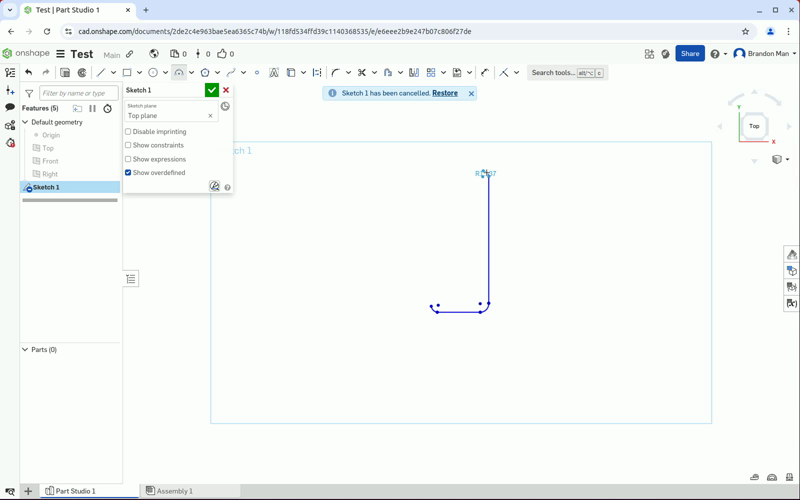
key_up(shift)
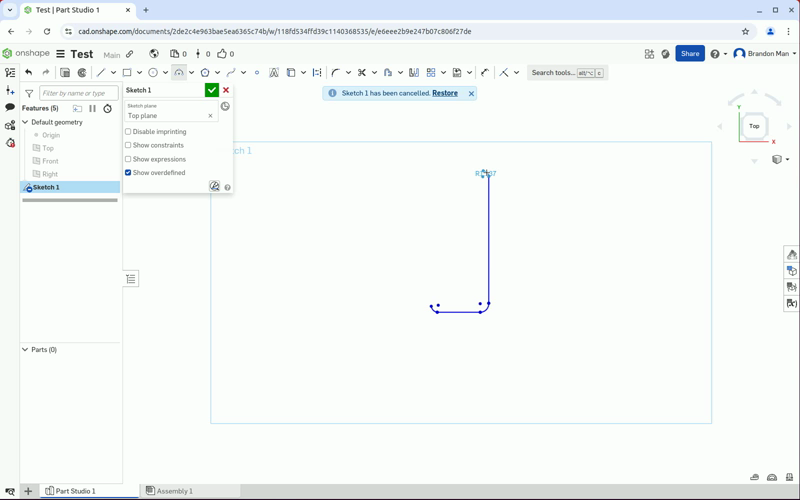
key(esc)
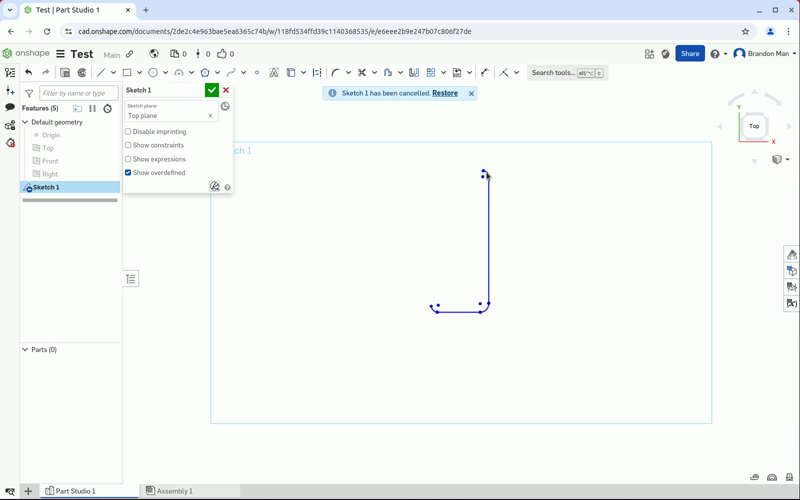
key(l)
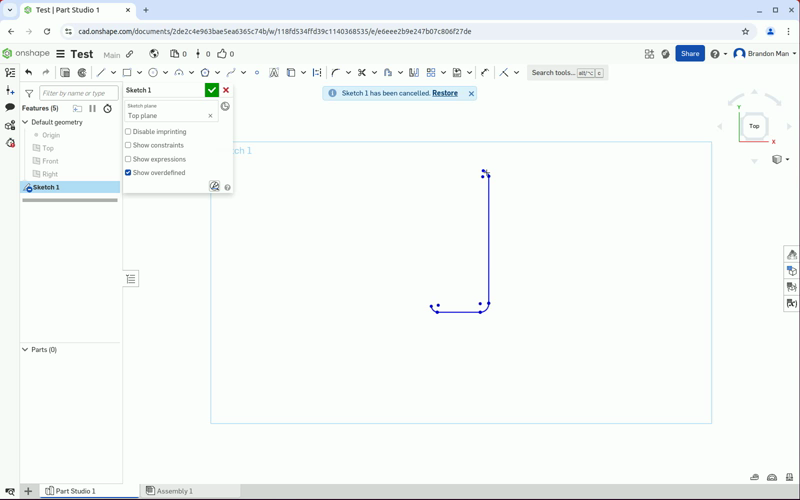
mouse_move(483, 170)
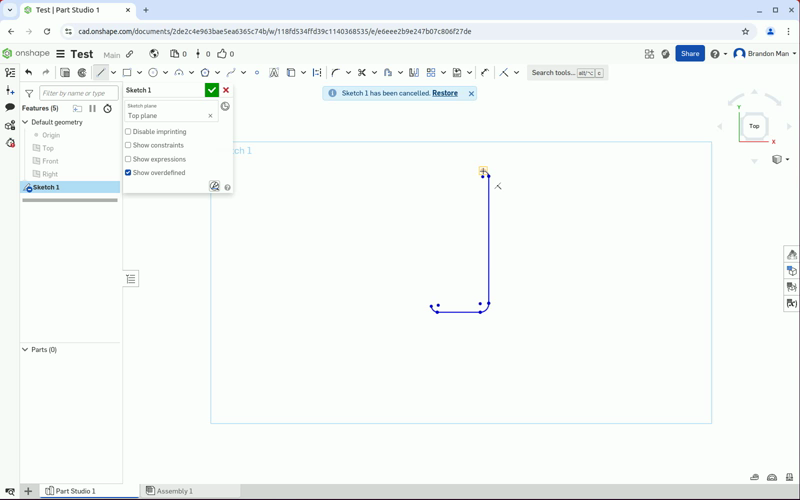
scroll(6)
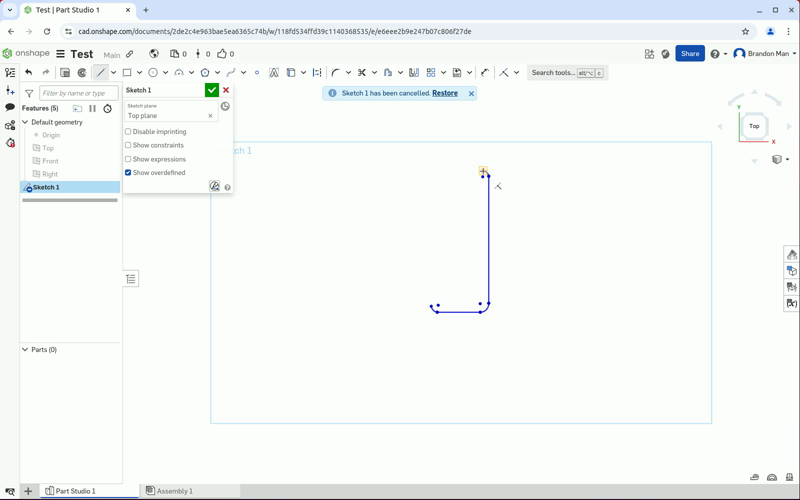
scroll(6)
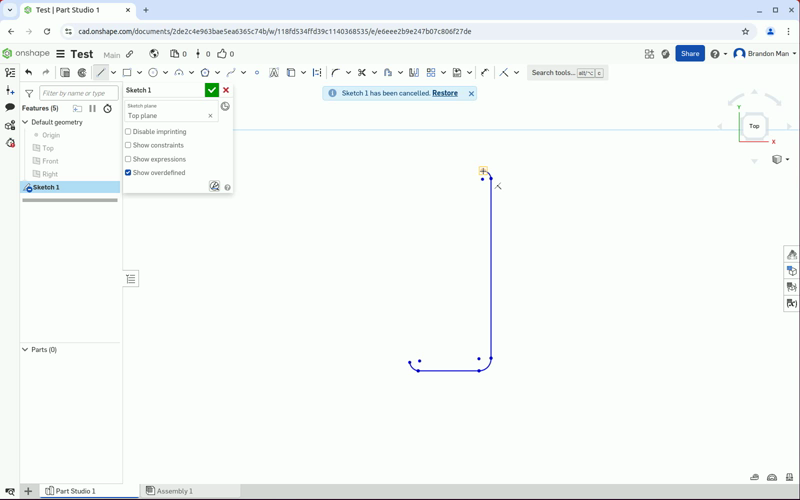
scroll(6)
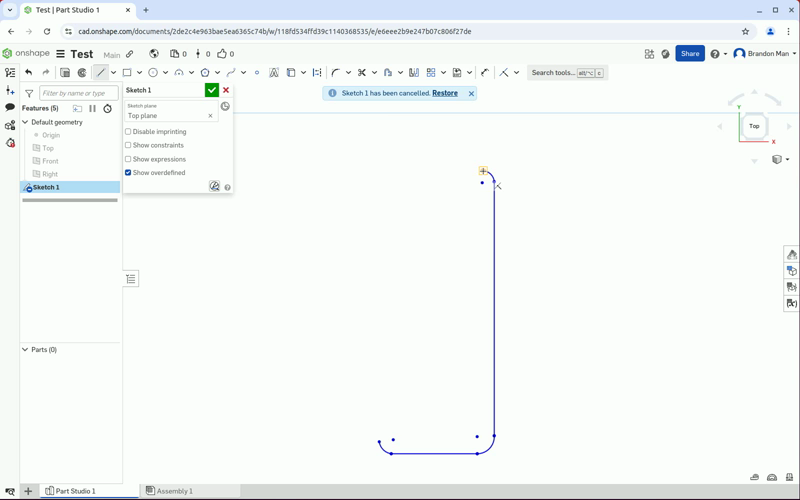
scroll(6)
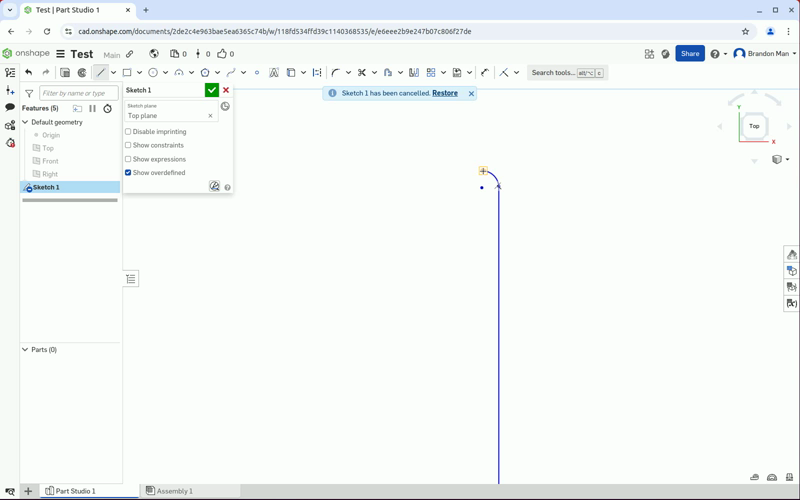
scroll(6)
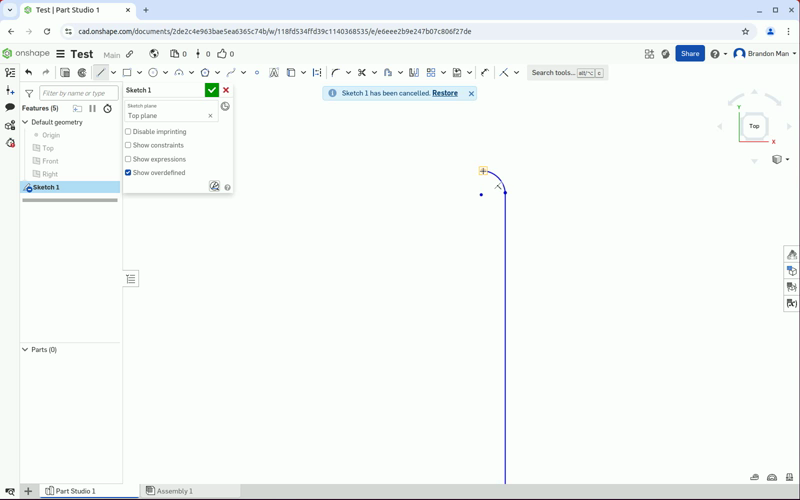
scroll(6)
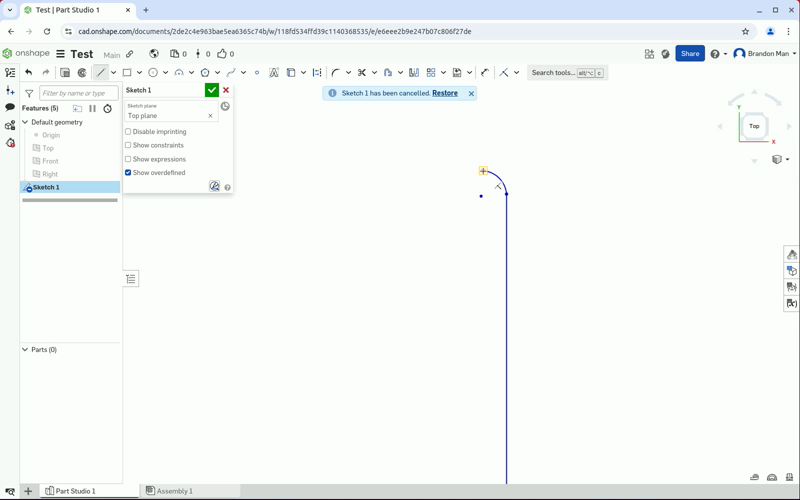
scroll(6)
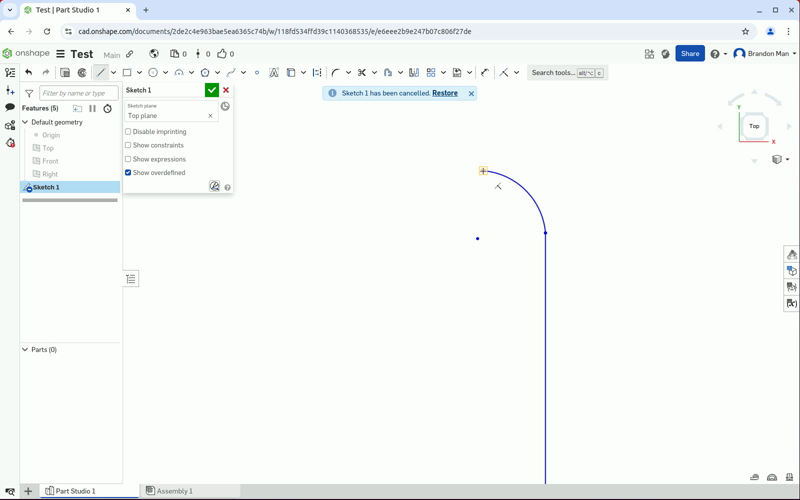
click(483, 170)
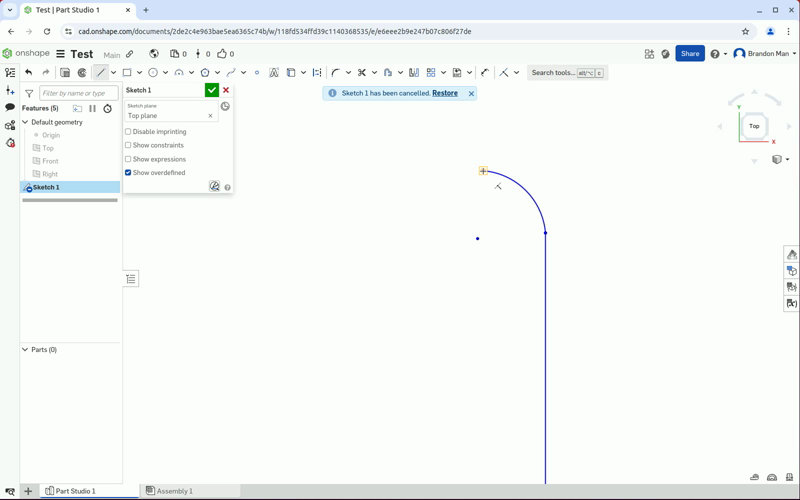
scroll(-6)
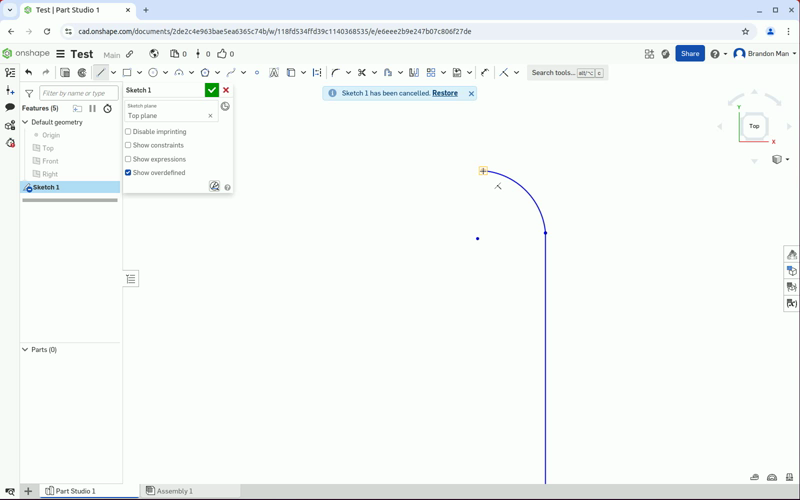
scroll(-6)
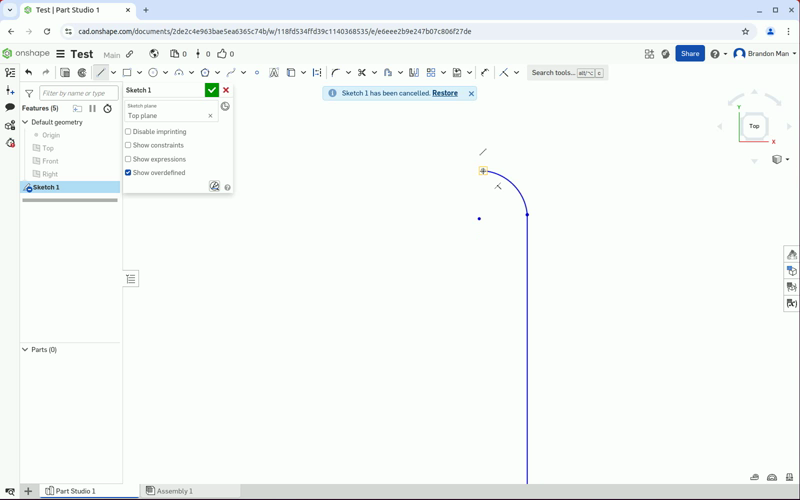
scroll(-6)
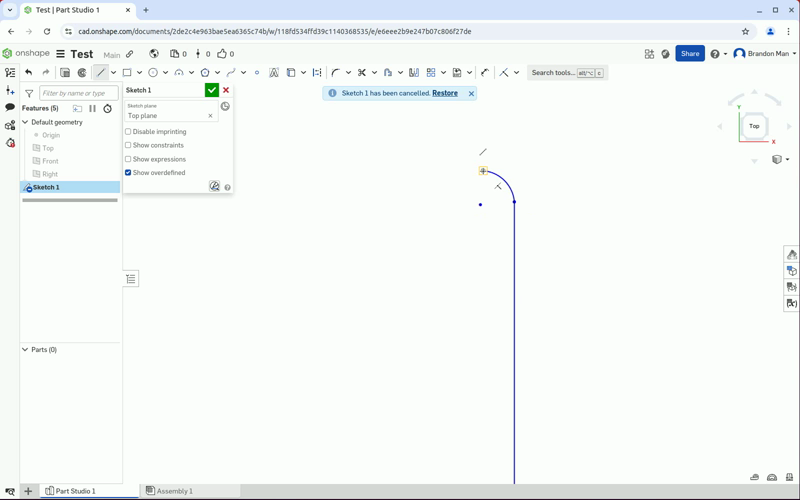
scroll(-6)
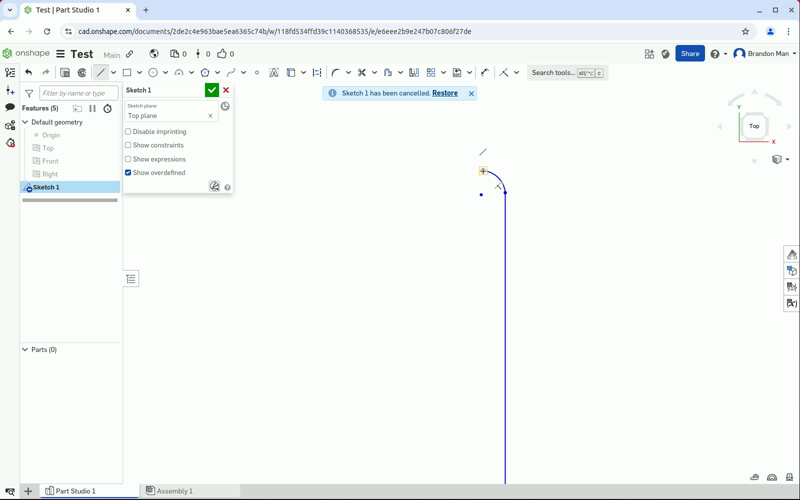
scroll(-6)
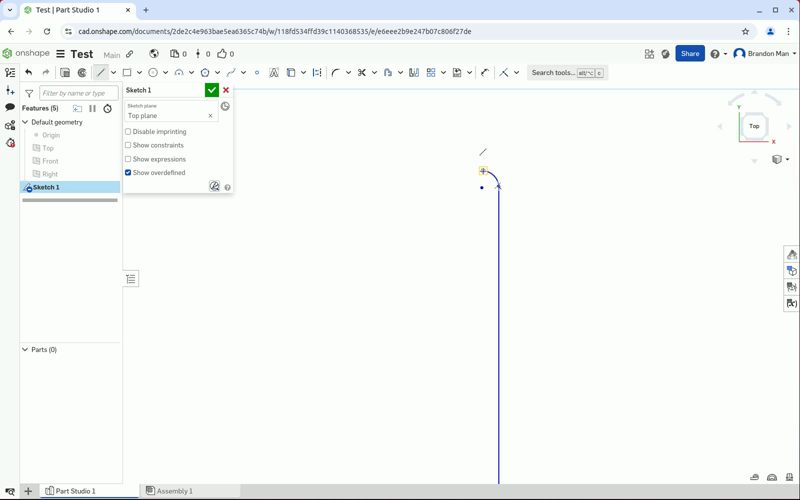
scroll(-6)
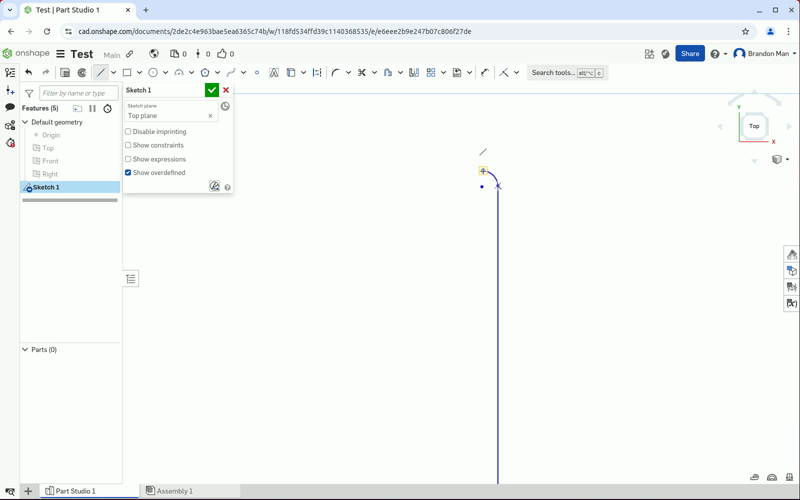
scroll(-6)
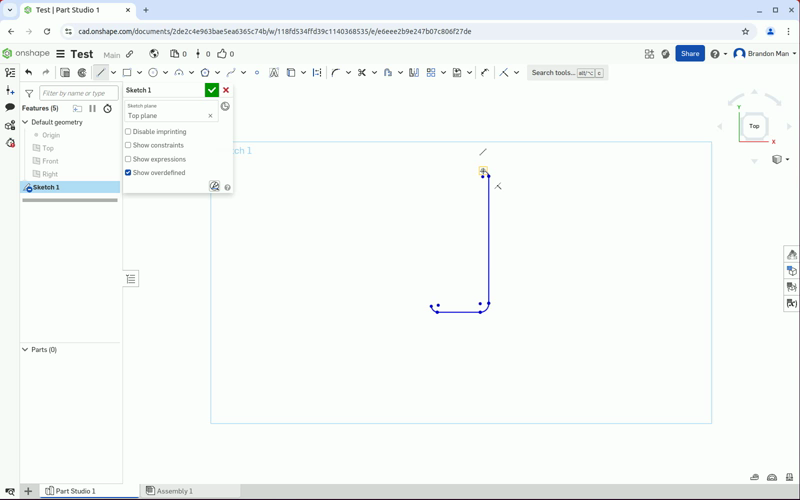
key_down(shift)
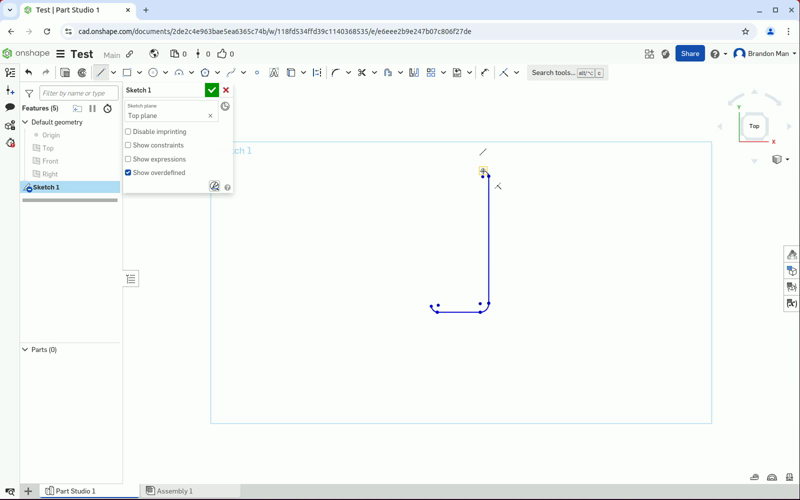
mouse_move(513, 170)
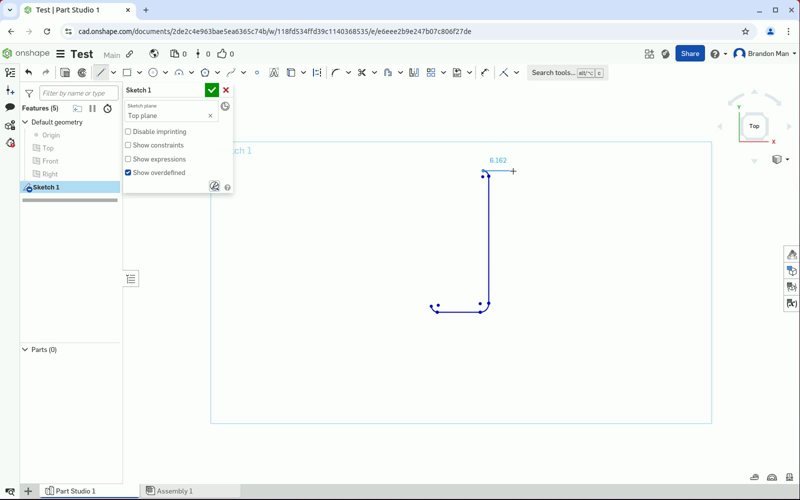
mouse_move(437, 170)
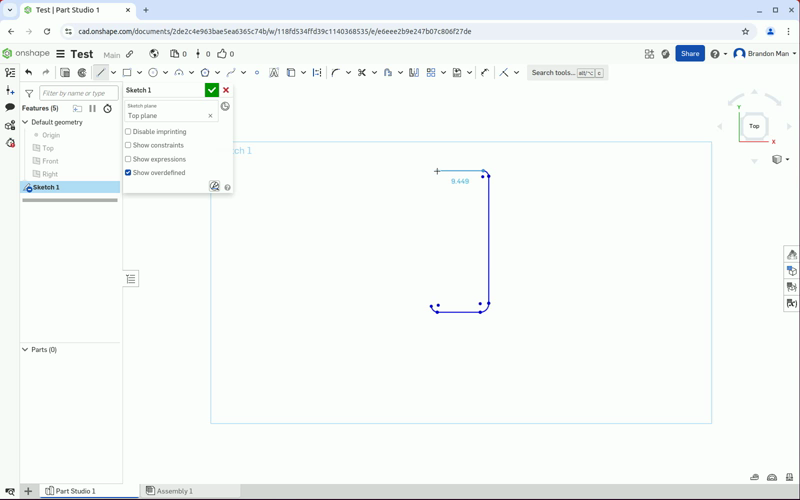
click(437, 170)
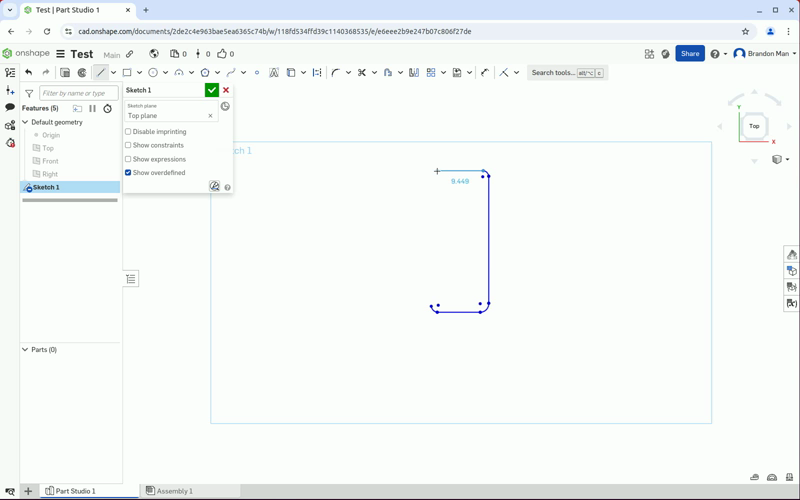
key_up(shift)
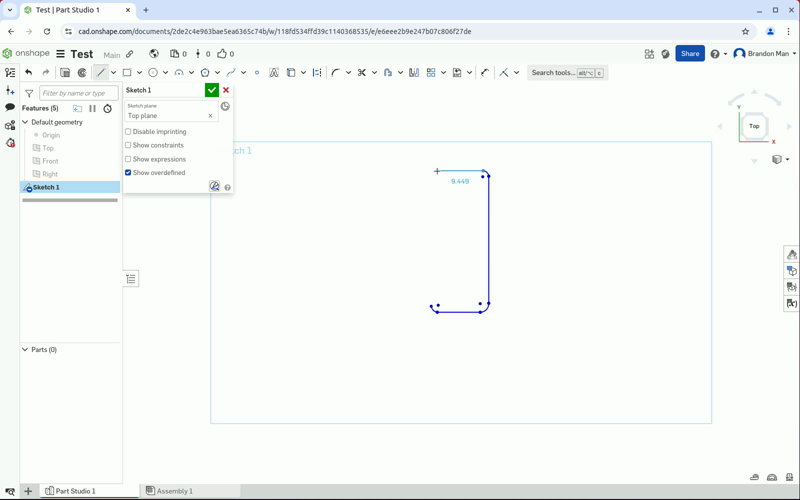
key(esc)
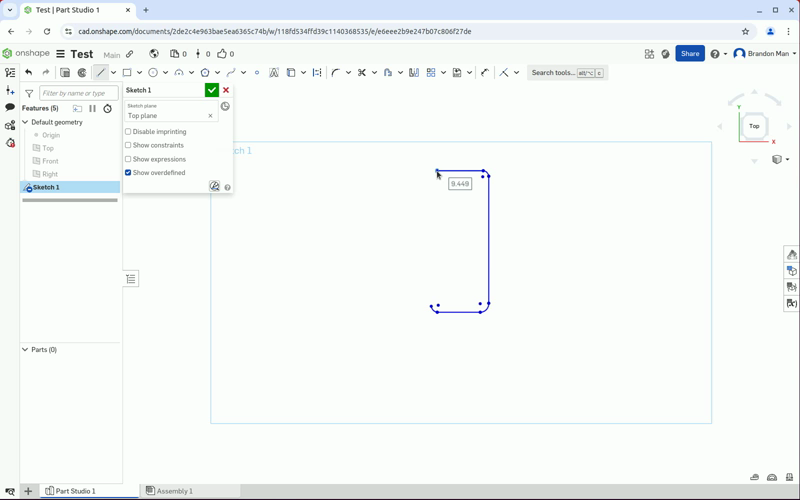
key(a)
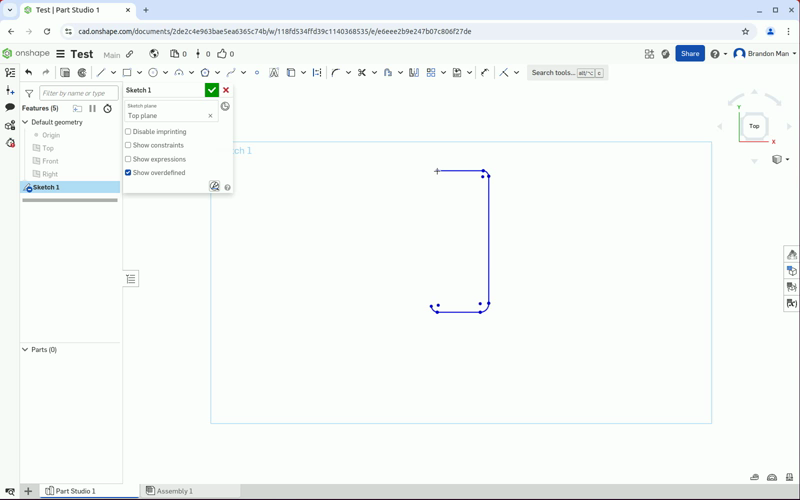
mouse_move(437, 170)
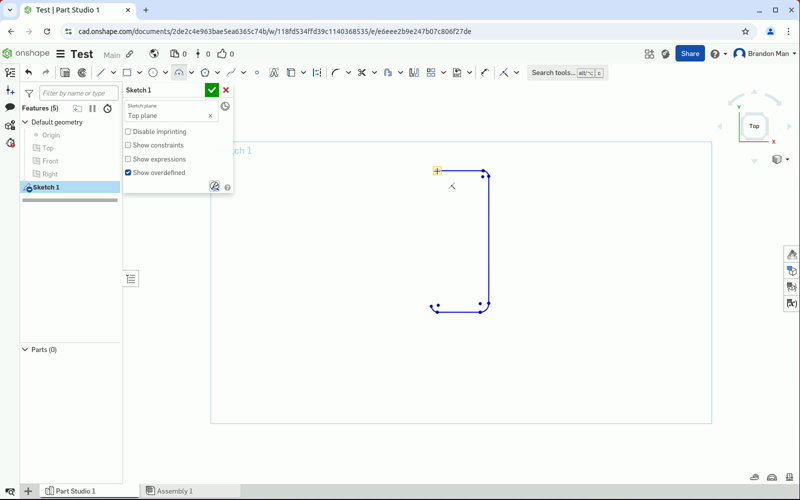
click(437, 170)
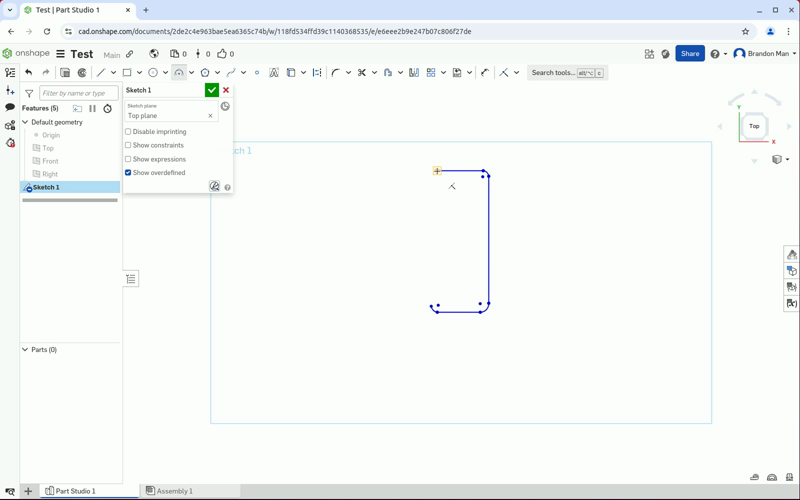
key_down(shift)
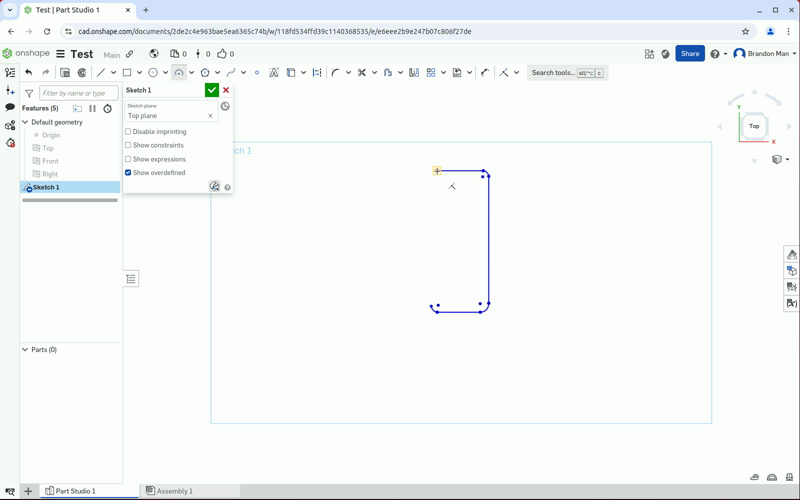
mouse_move(431, 176)
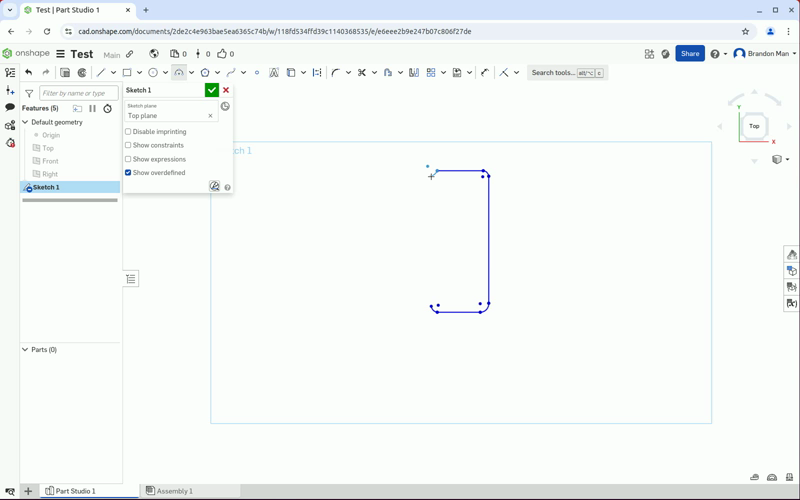
click(431, 176)
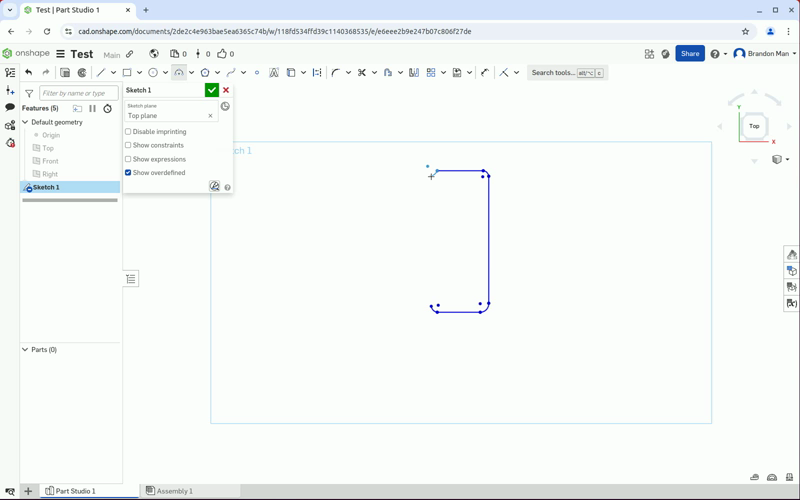
mouse_move(433, 172)
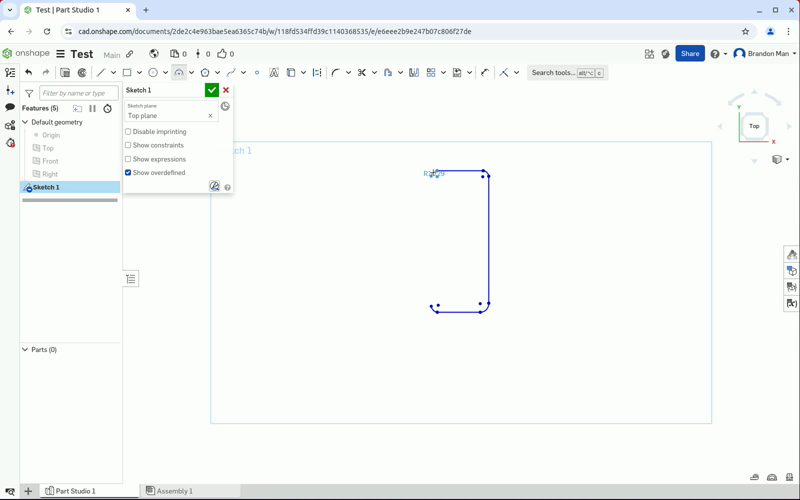
scroll(6)
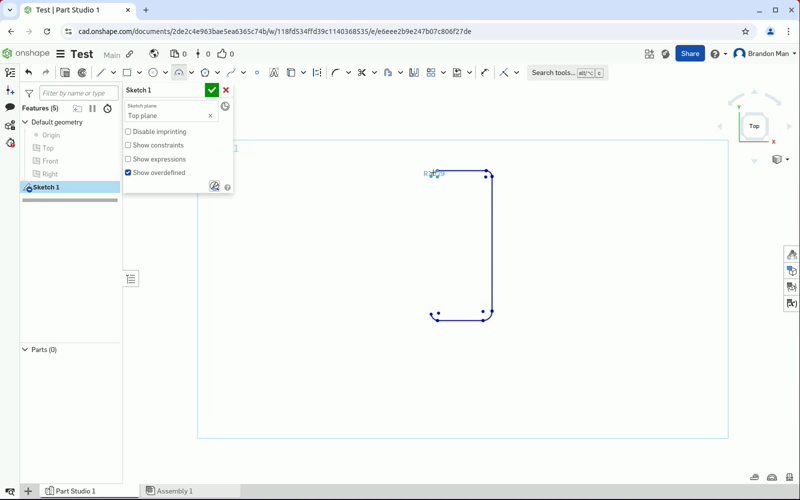
scroll(6)
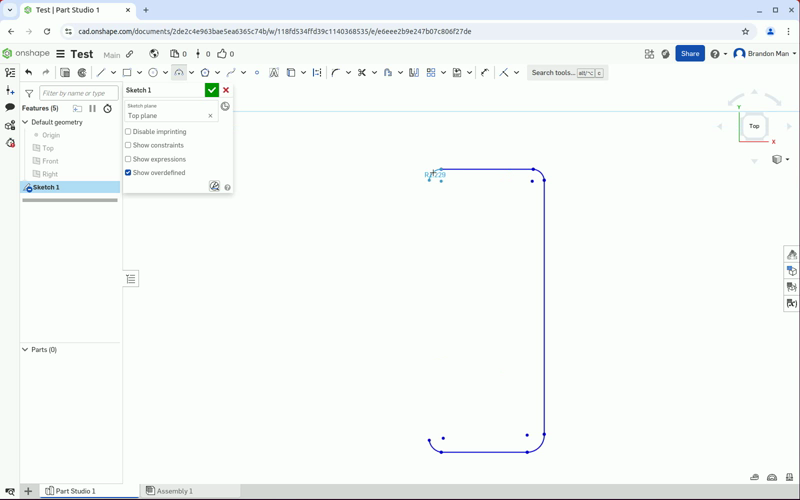
scroll(6)
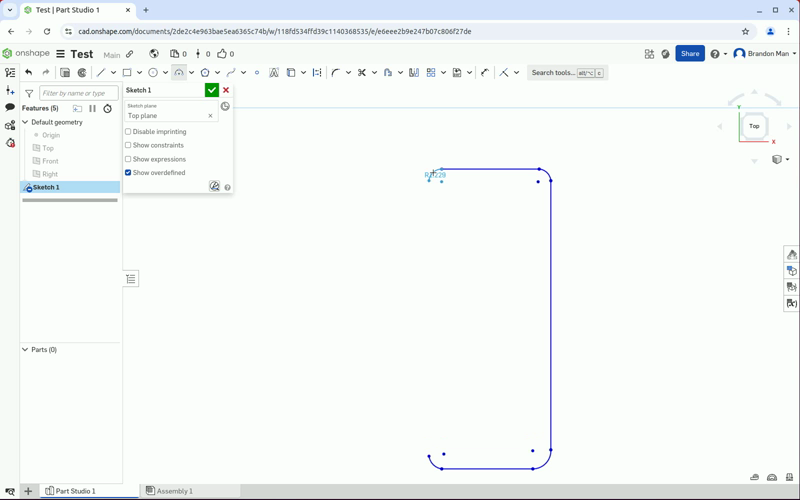
scroll(6)
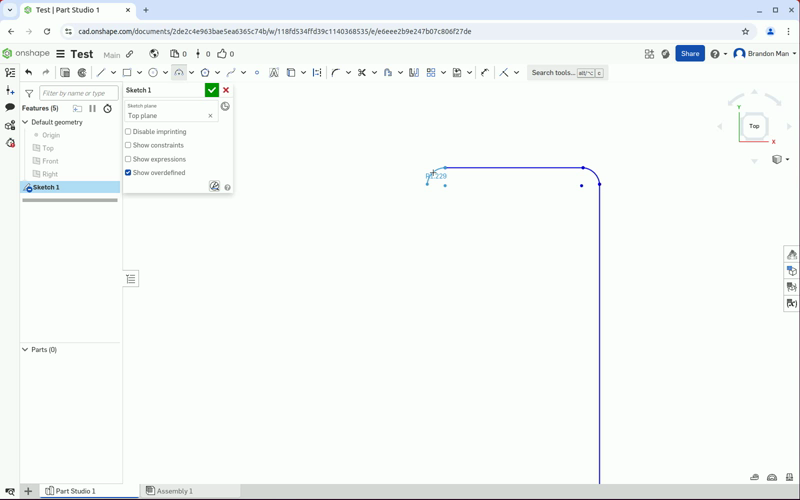
scroll(6)
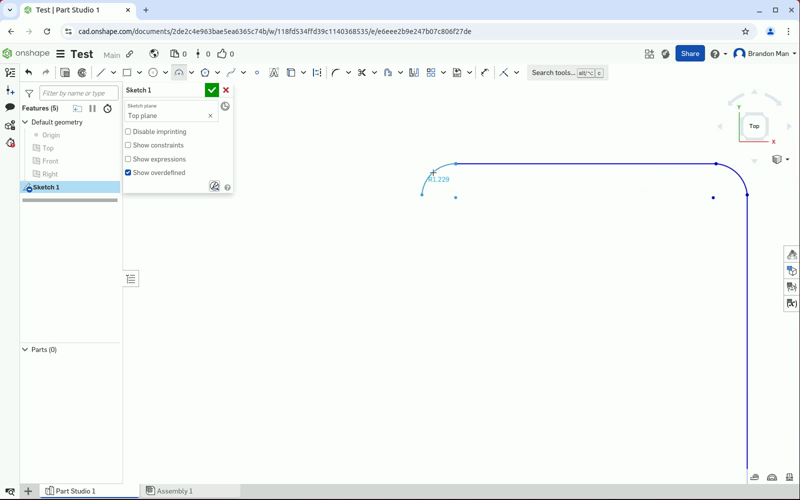
scroll(6)
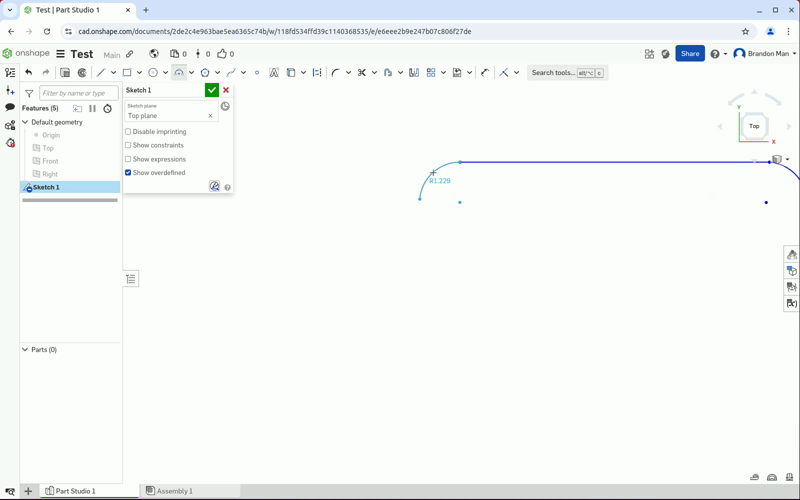
scroll(6)
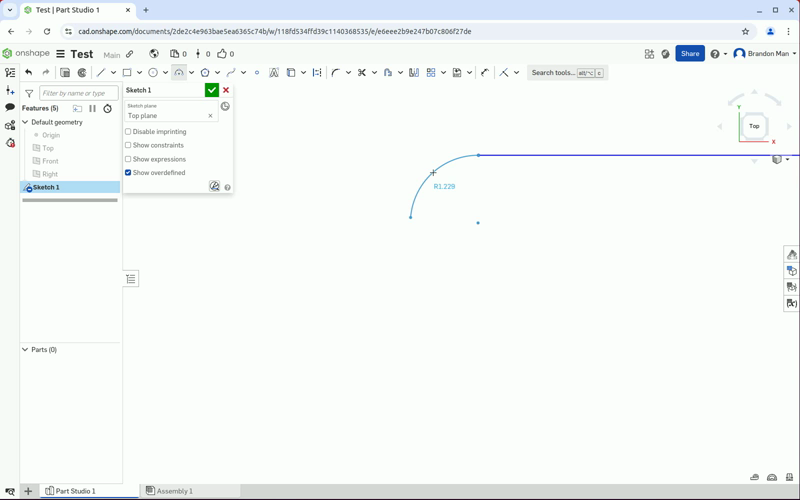
click(433, 172)
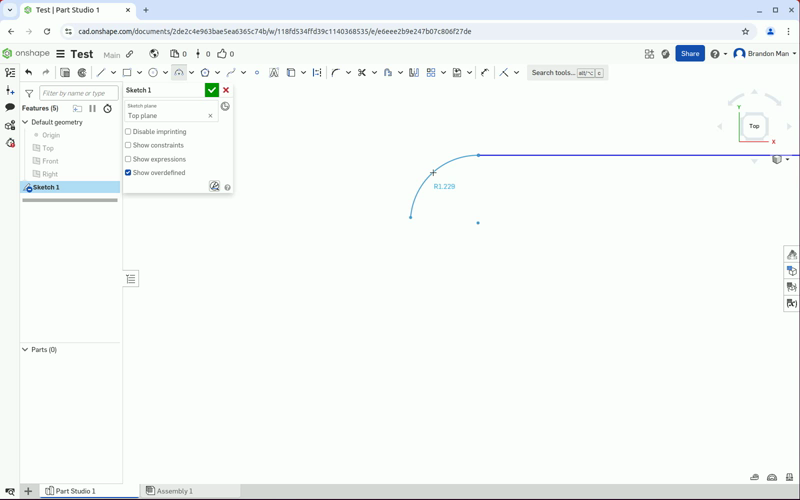
scroll(-6)
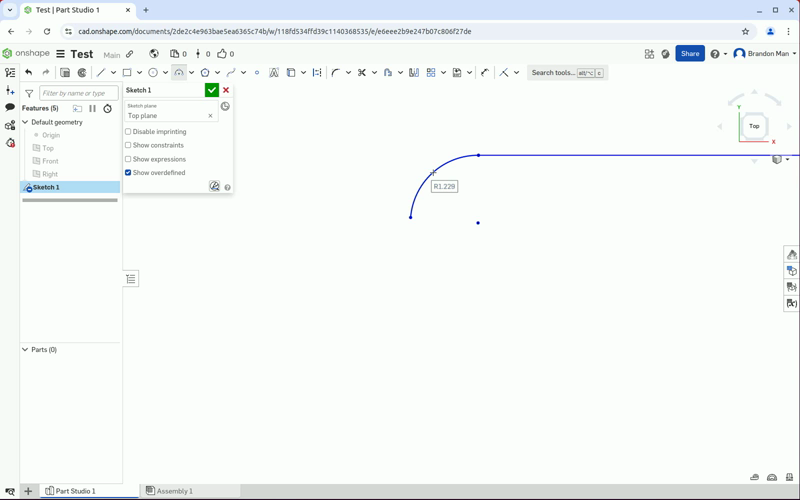
scroll(-6)
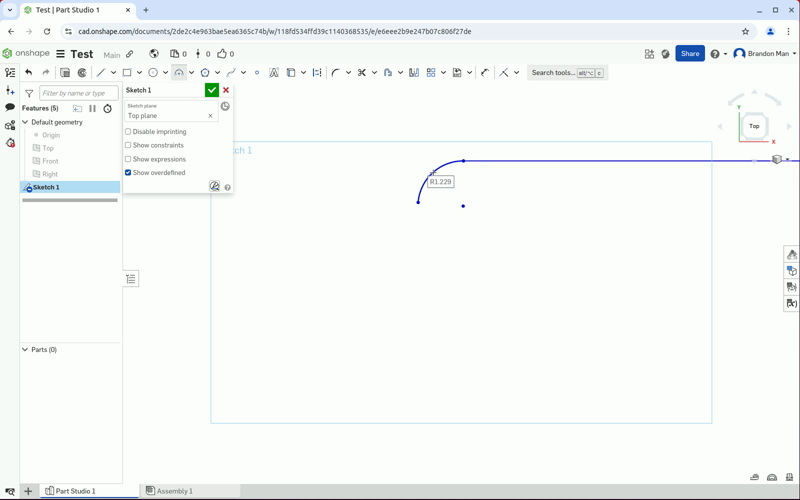
scroll(-6)
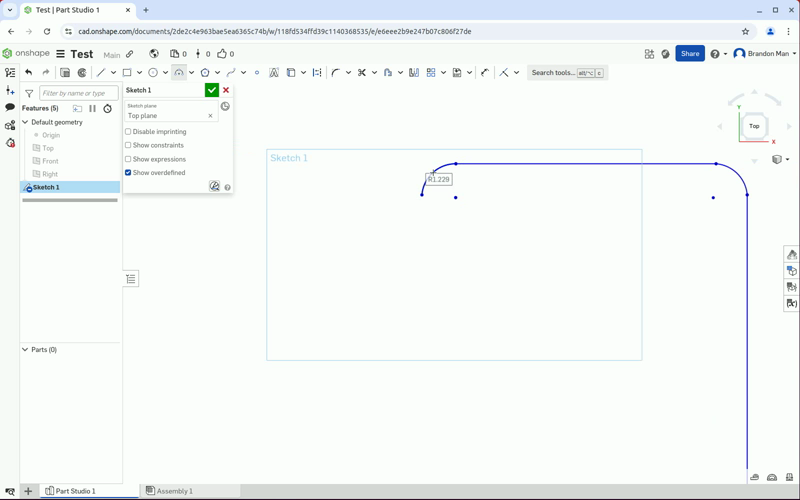
scroll(-6)
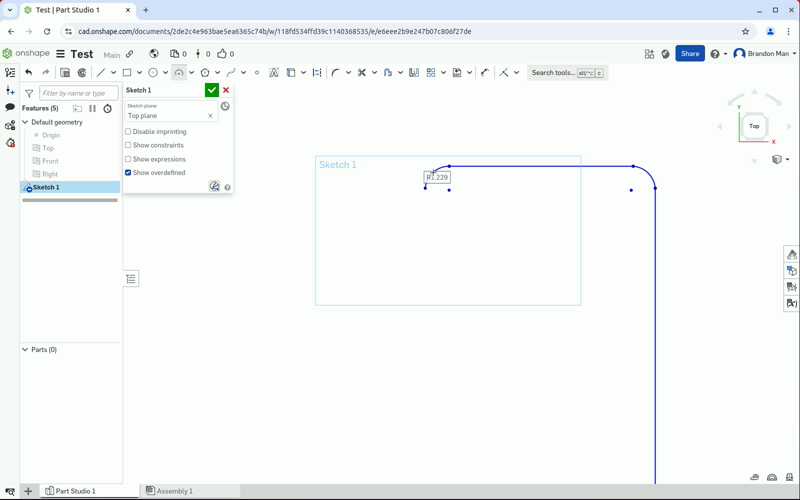
scroll(-6)
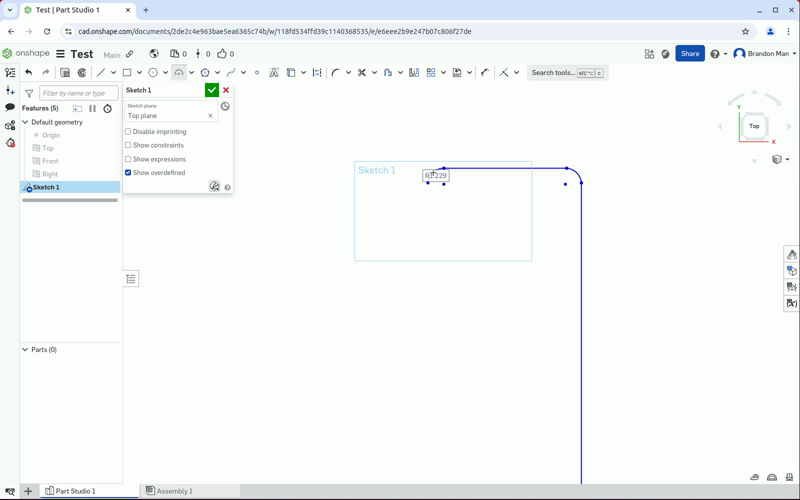
scroll(-6)
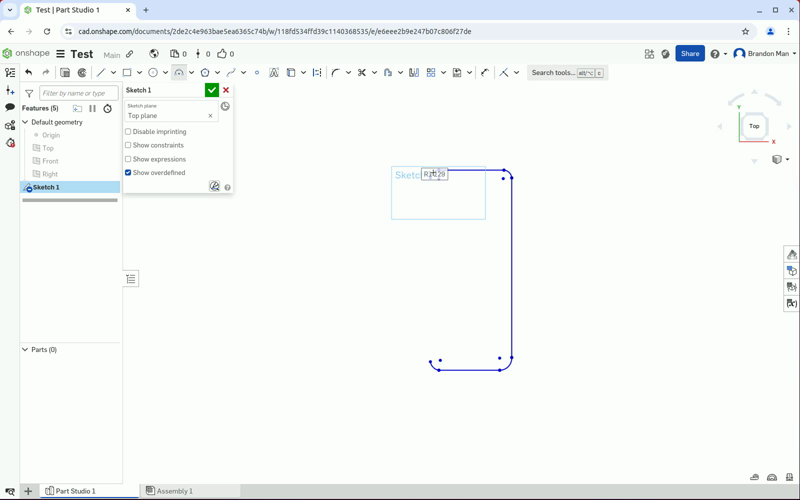
scroll(-6)
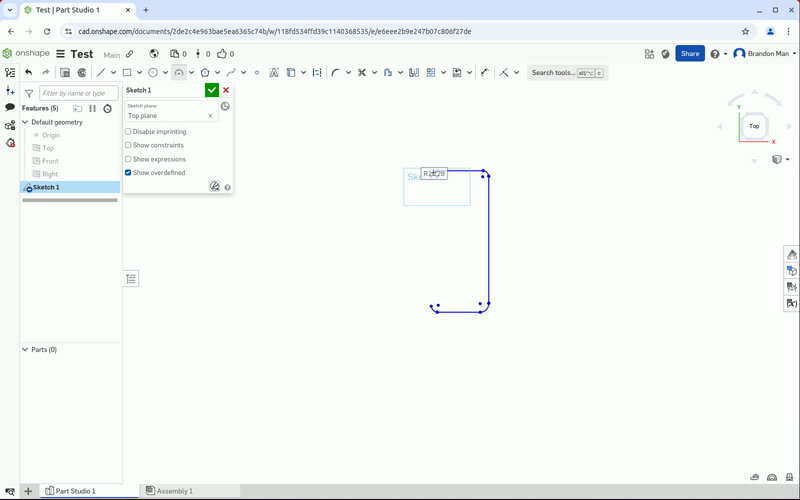
key_up(shift)
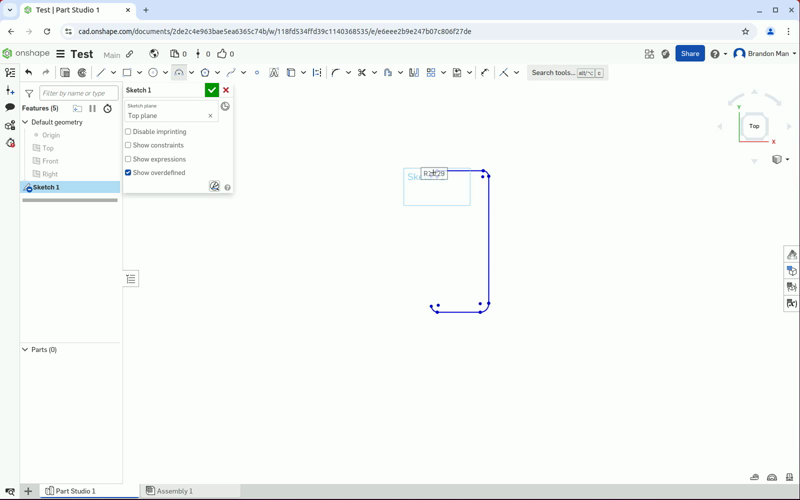
key(esc)
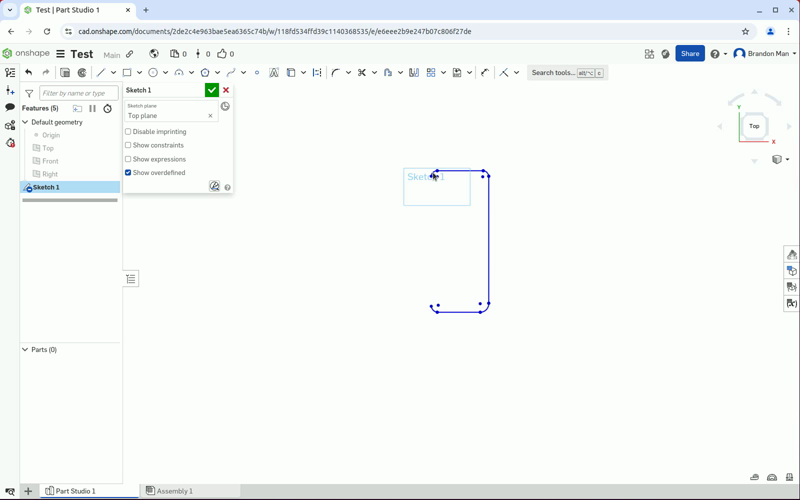
key(l)
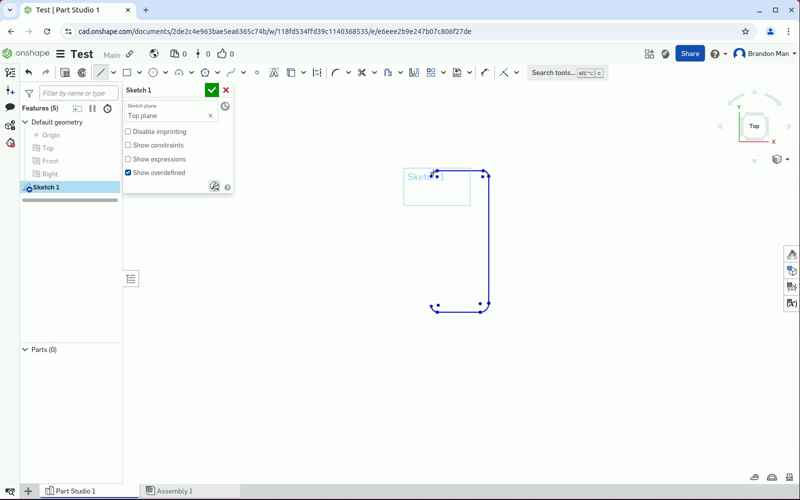
mouse_move(431, 176)
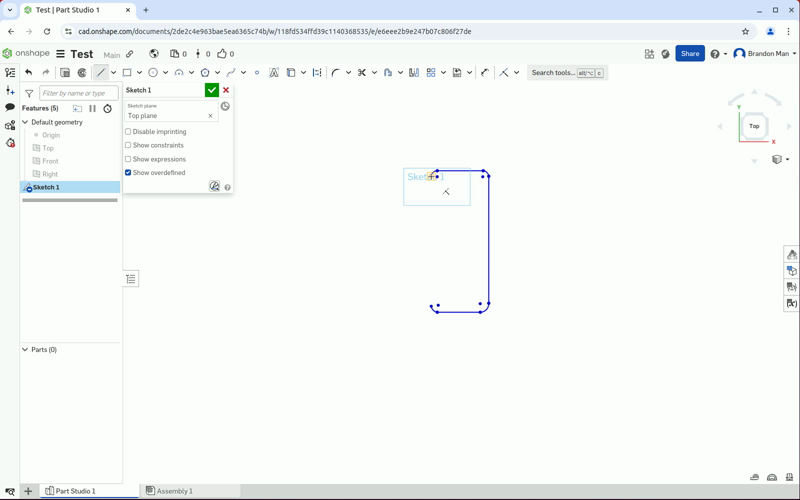
click(431, 176)
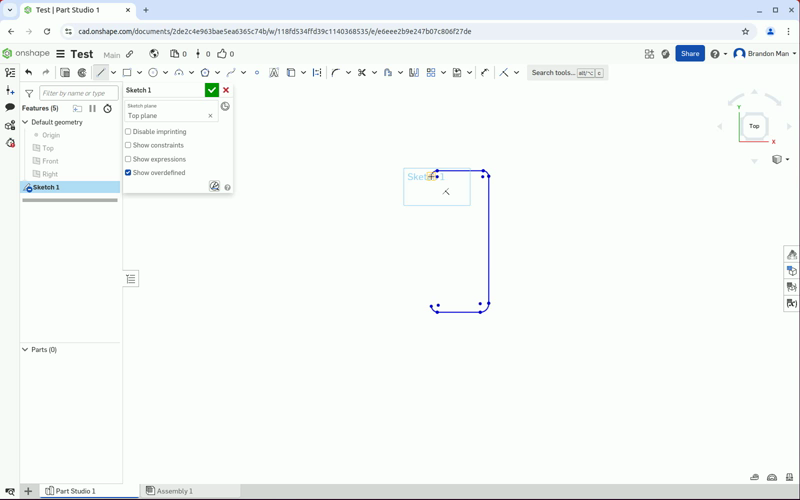
key_down(shift)
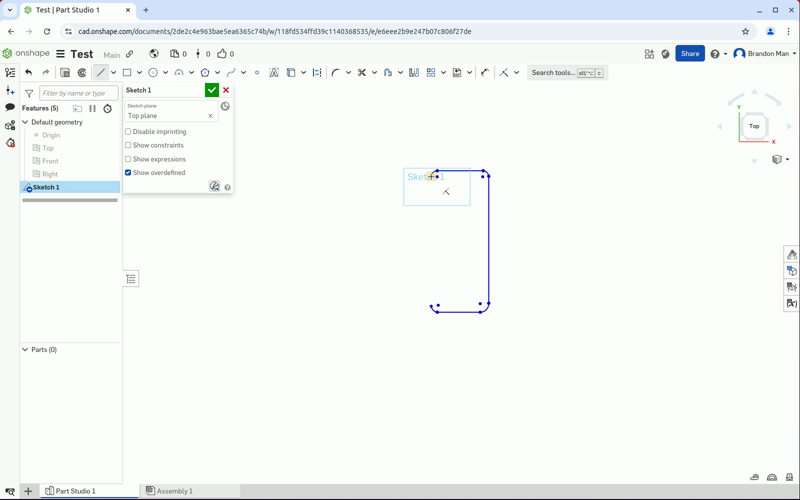
mouse_move(431, 306)
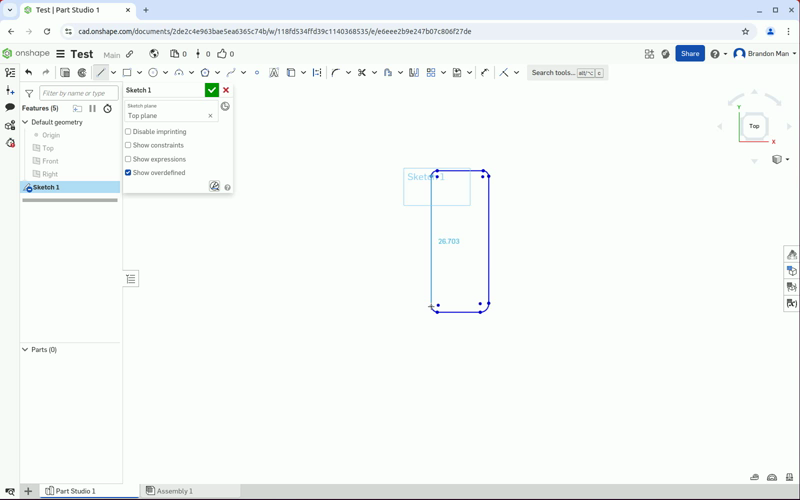
scroll(6)
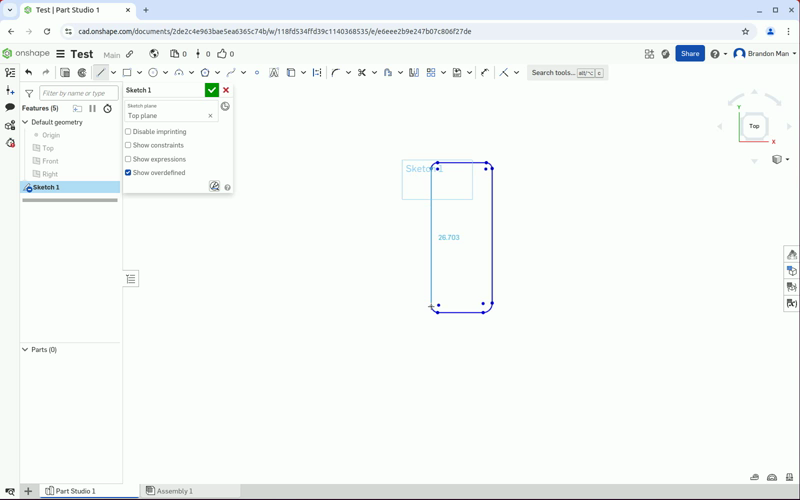
scroll(6)
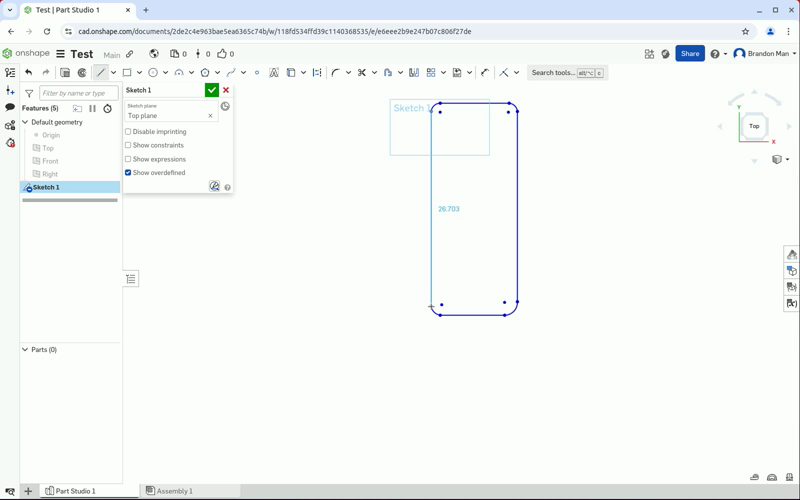
scroll(6)
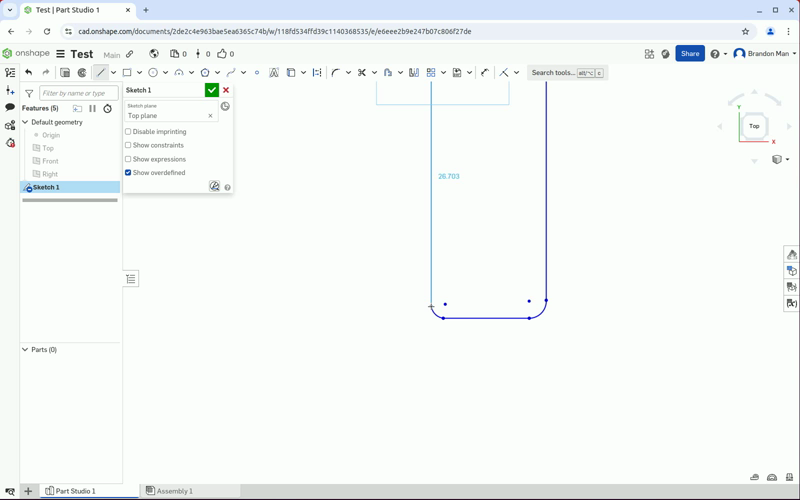
scroll(6)
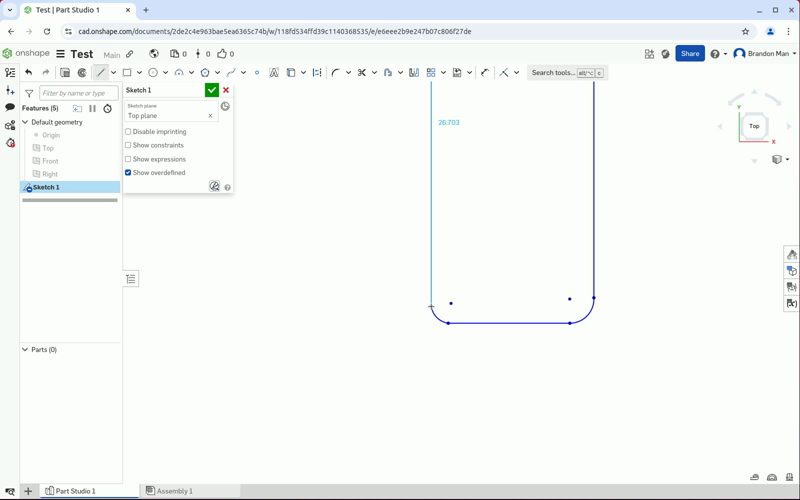
scroll(6)
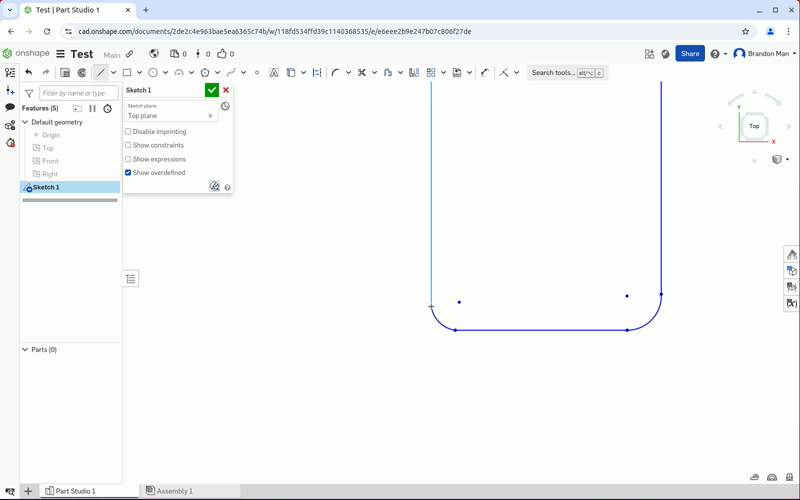
scroll(6)
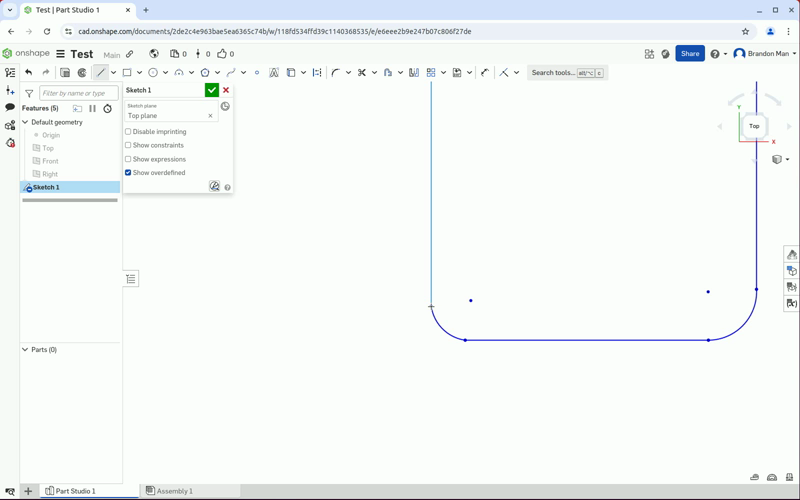
scroll(6)
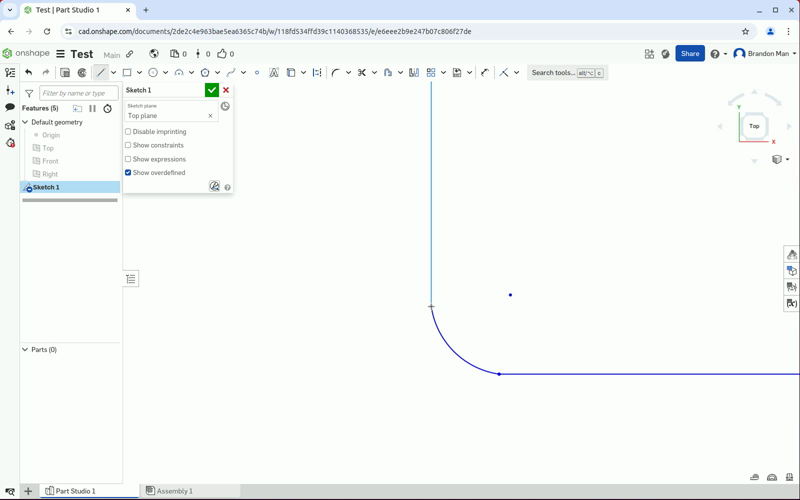
key_up(shift)
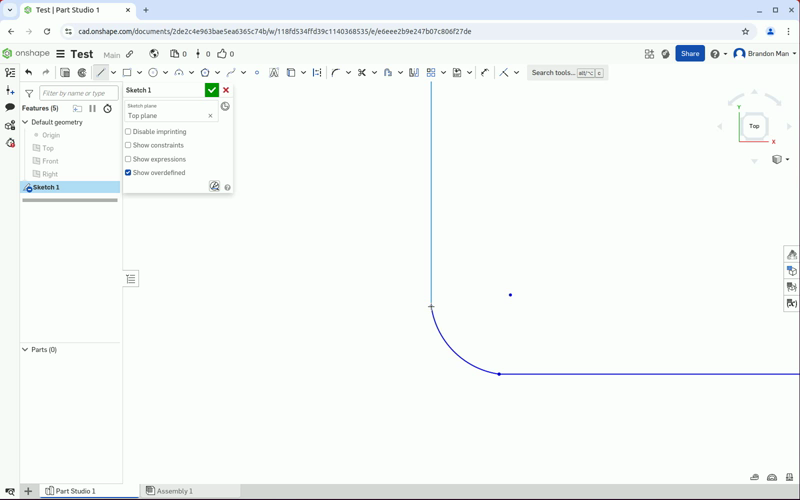
click(431, 306)
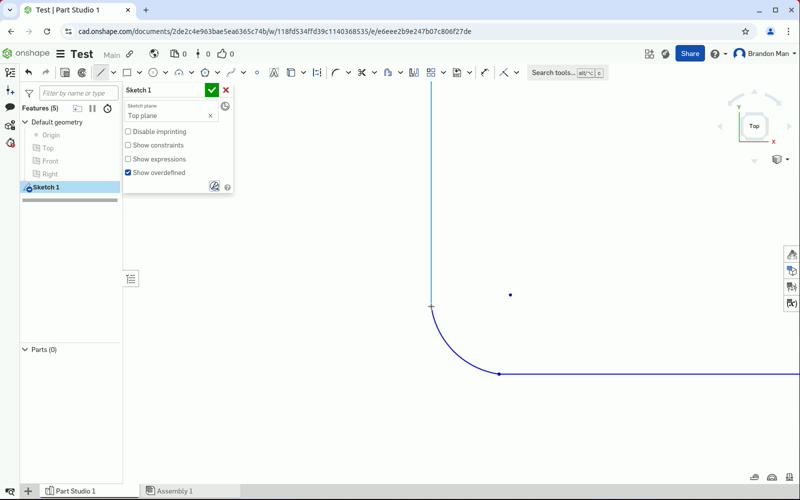
scroll(-6)
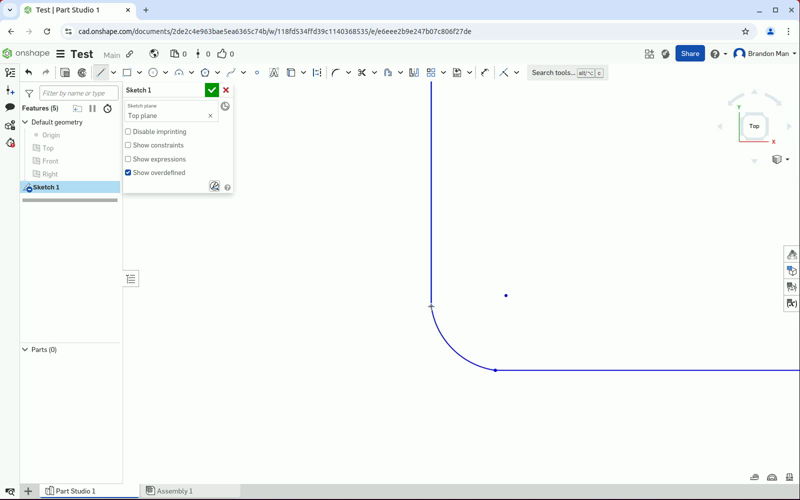
scroll(-6)
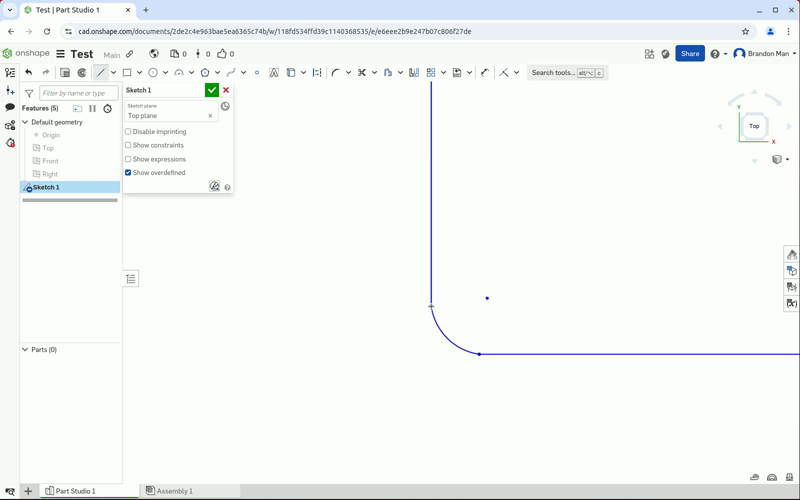
scroll(-6)
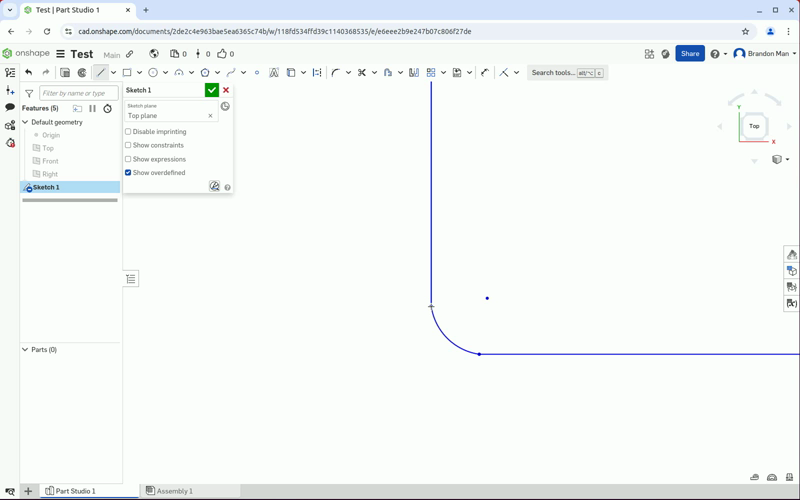
scroll(-6)
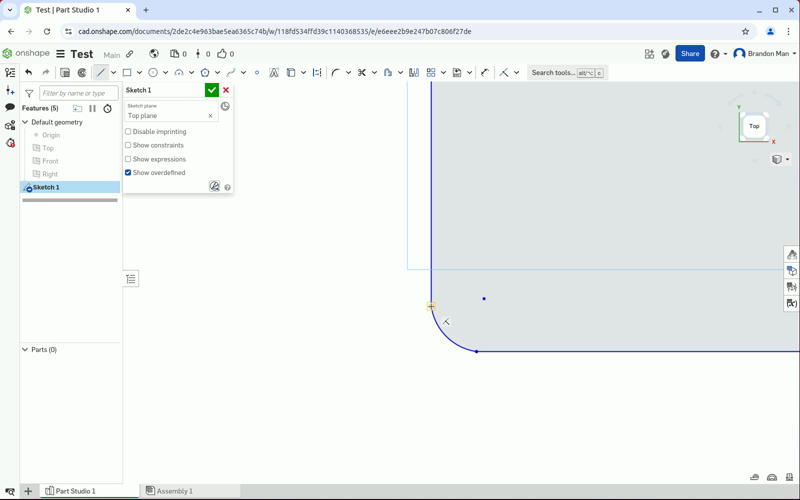
scroll(-6)
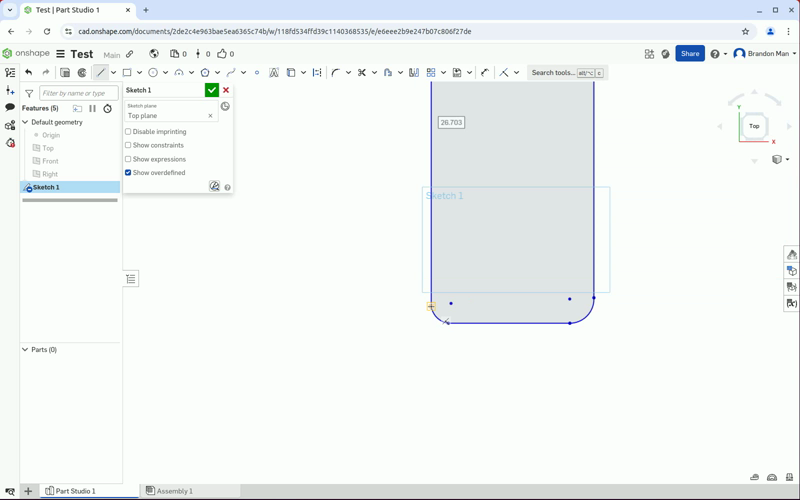
scroll(-6)
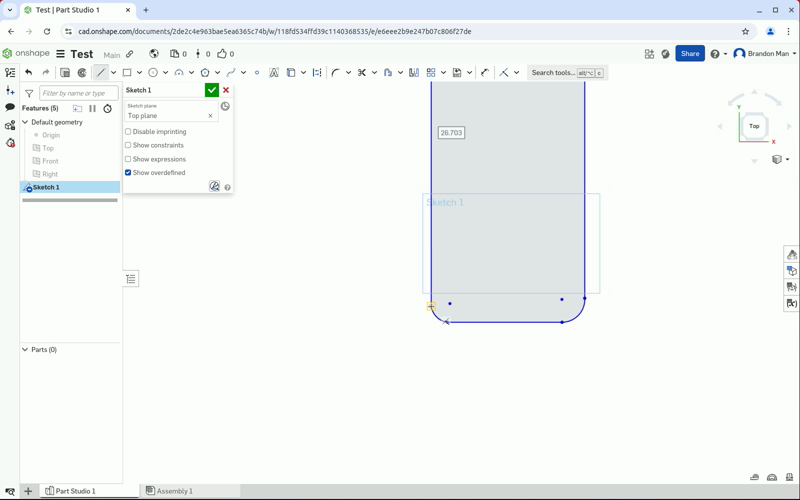
scroll(-6)
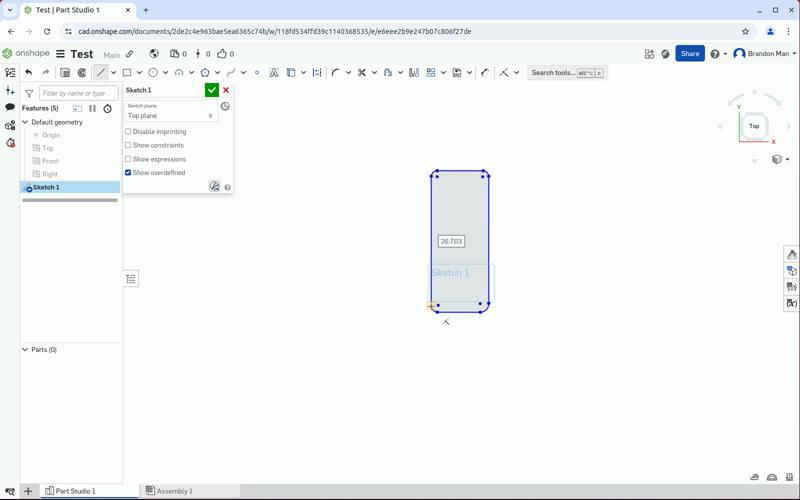
key(esc)
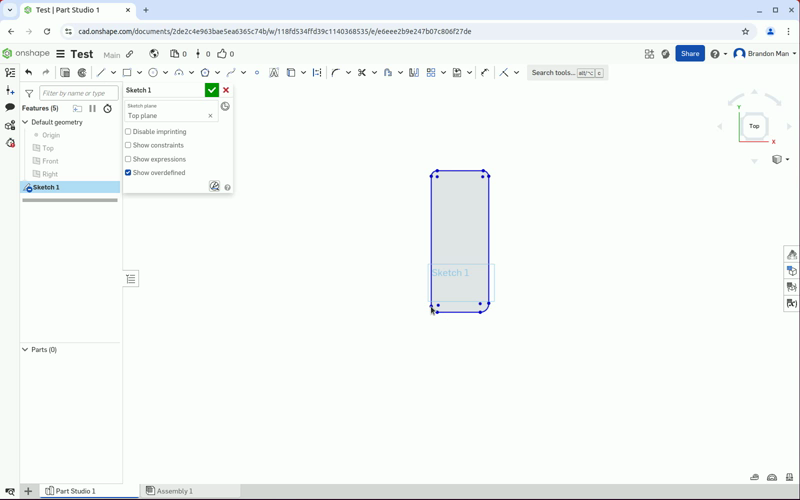
mouse_move(458, 222)
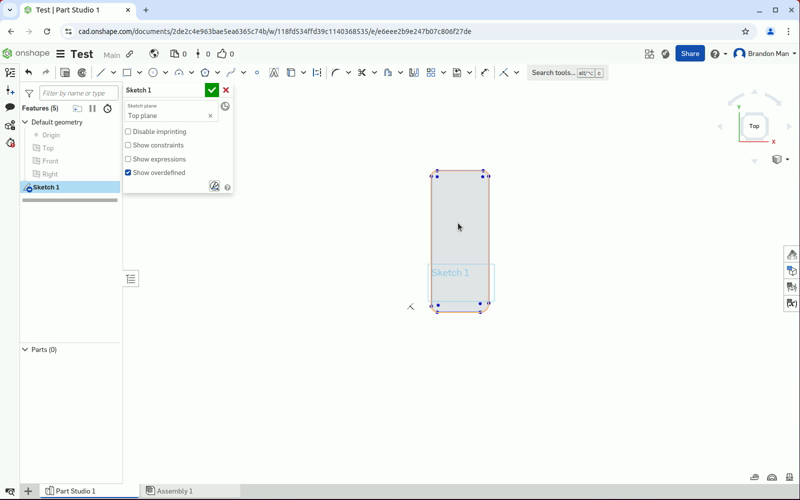
click(458, 222)
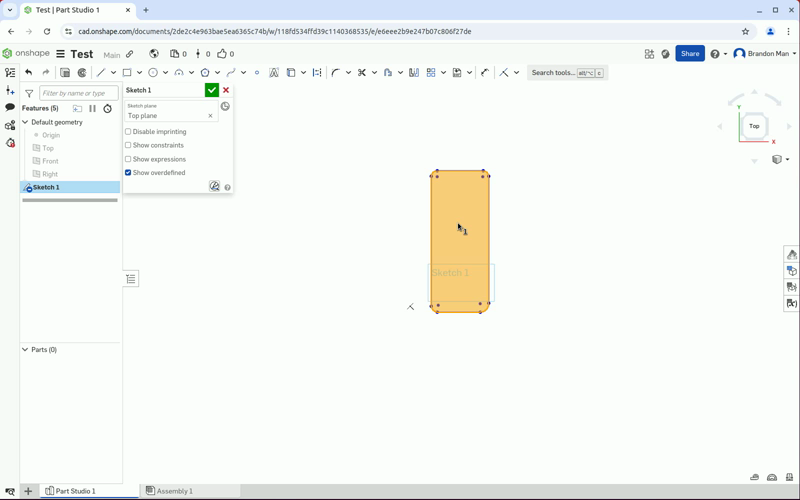
mouse_move(73, 352)
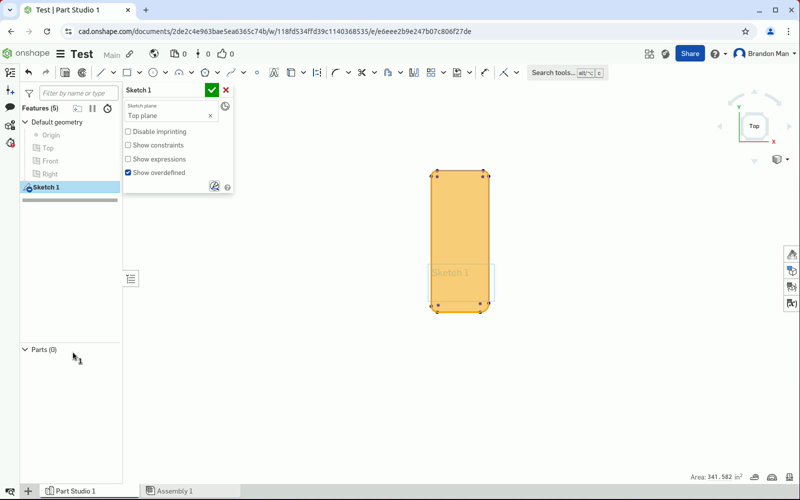
key(shift+y)
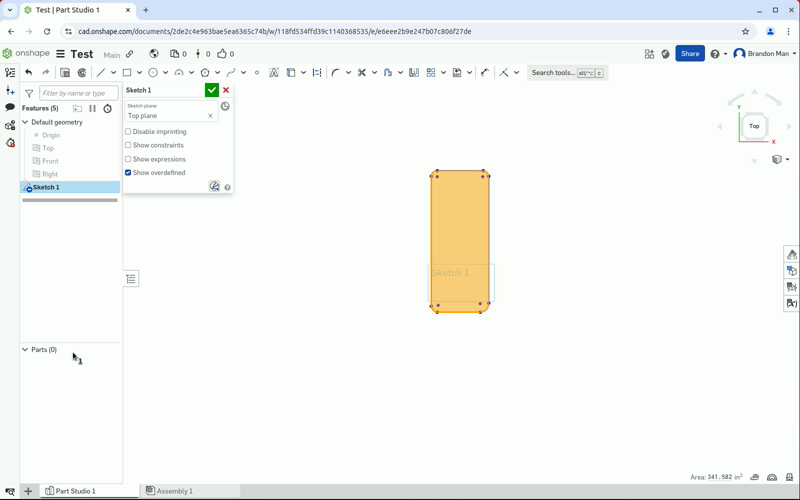
key(shift+e)
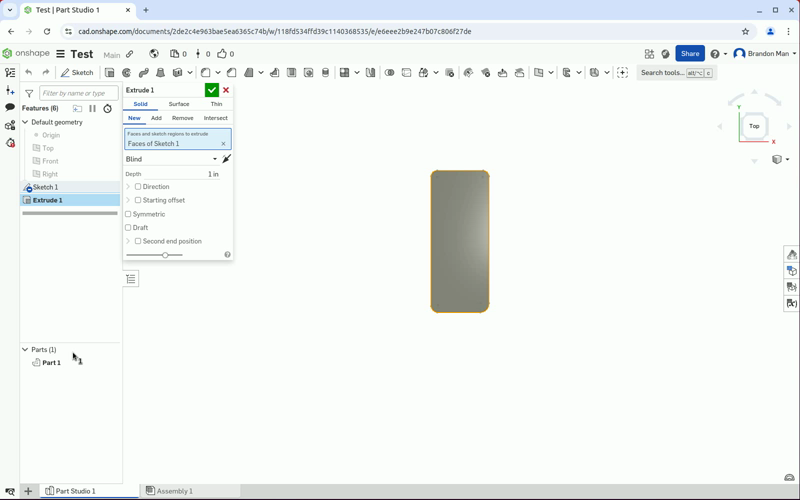
mouse_move(143, 106)
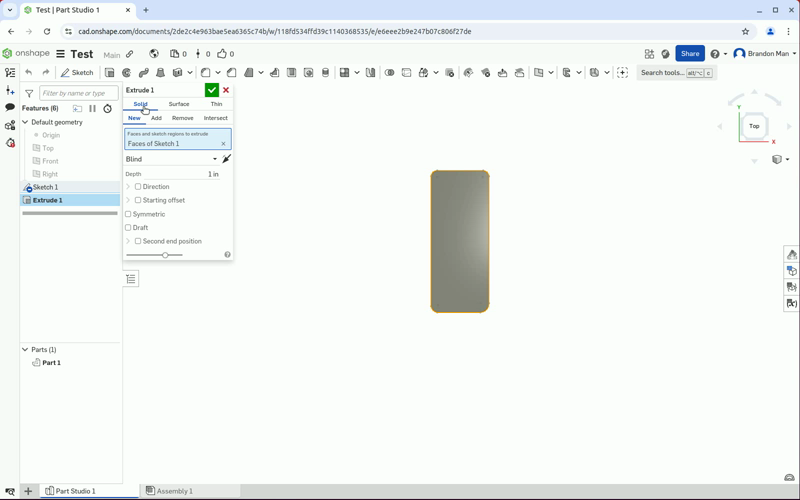
click(143, 106)
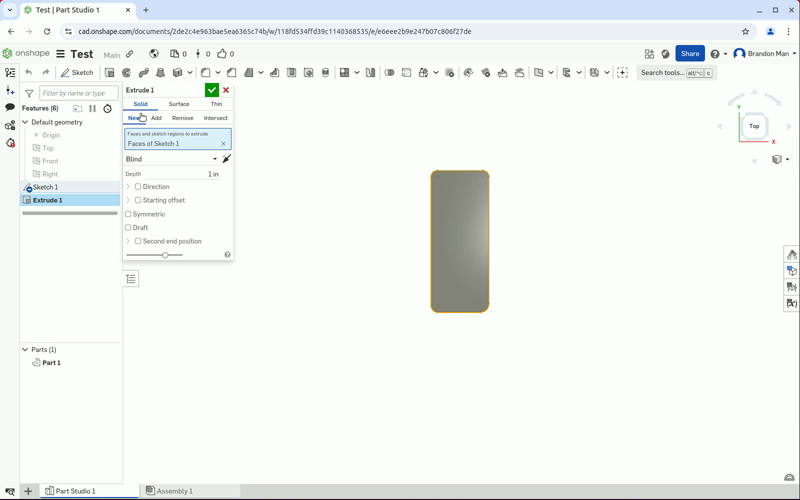
mouse_move(137, 120)
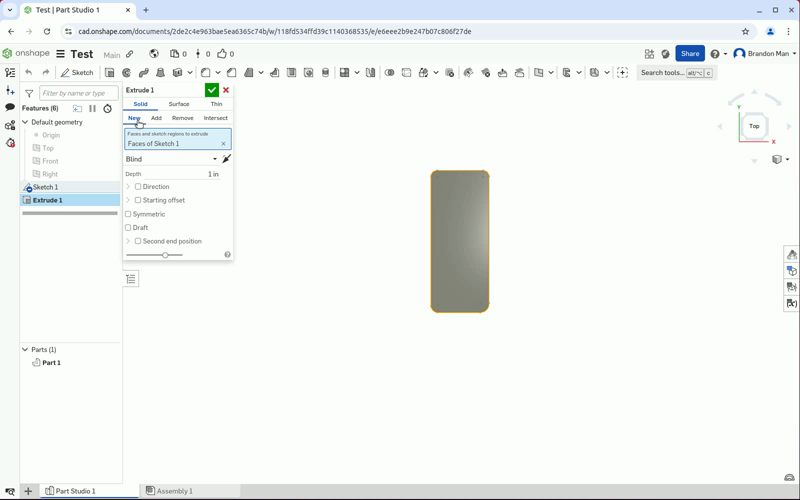
click(137, 120)
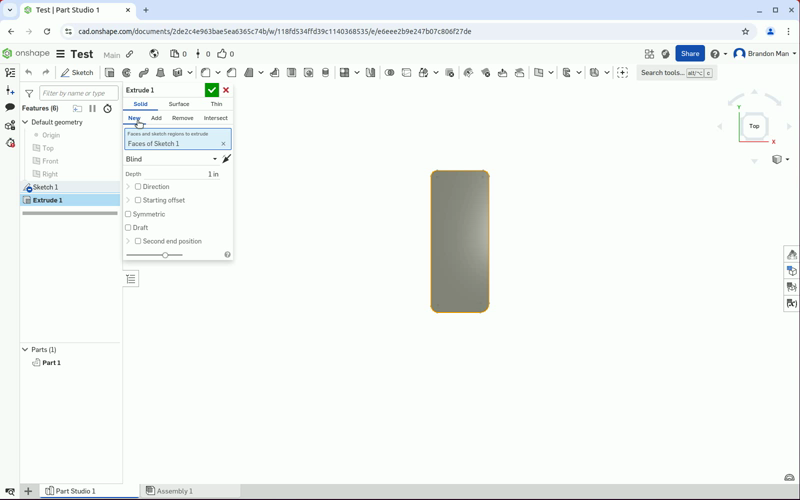
key(tab, 4)
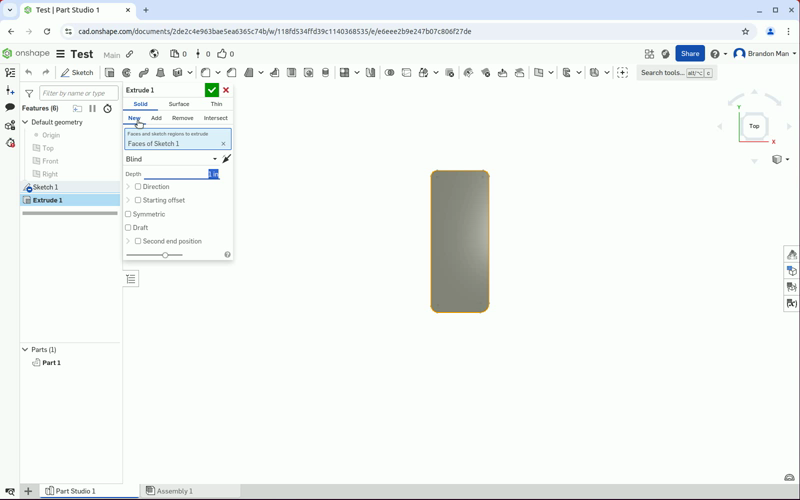
text(2.889)
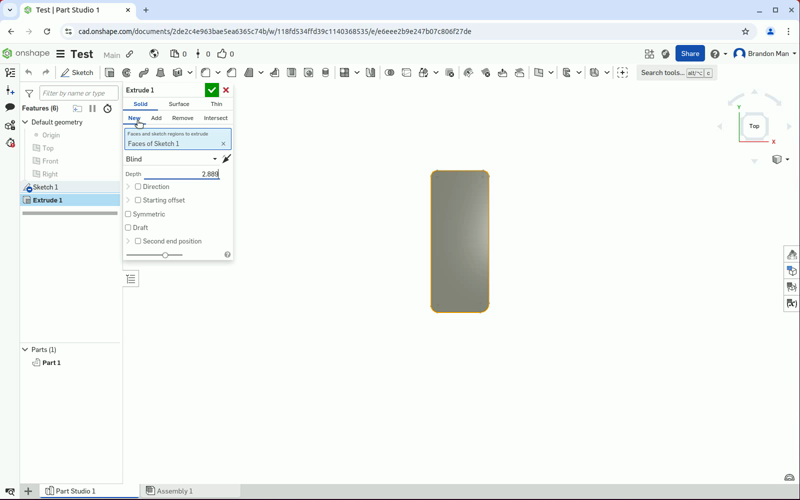
key(enter)
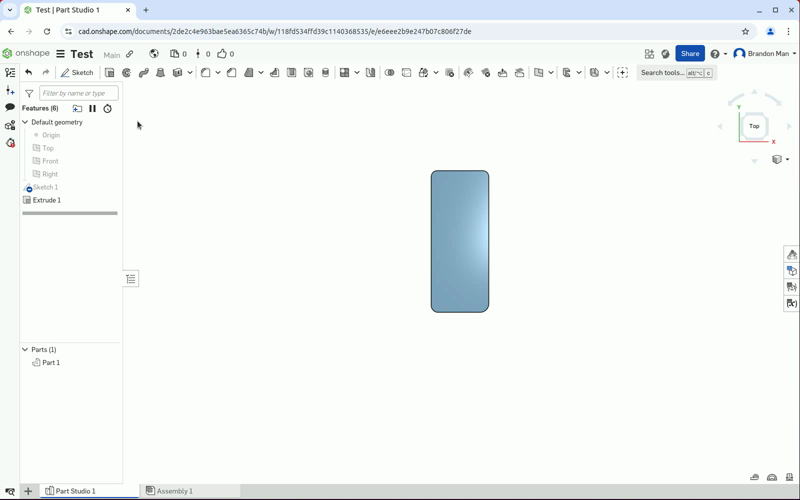
key(shift+h)
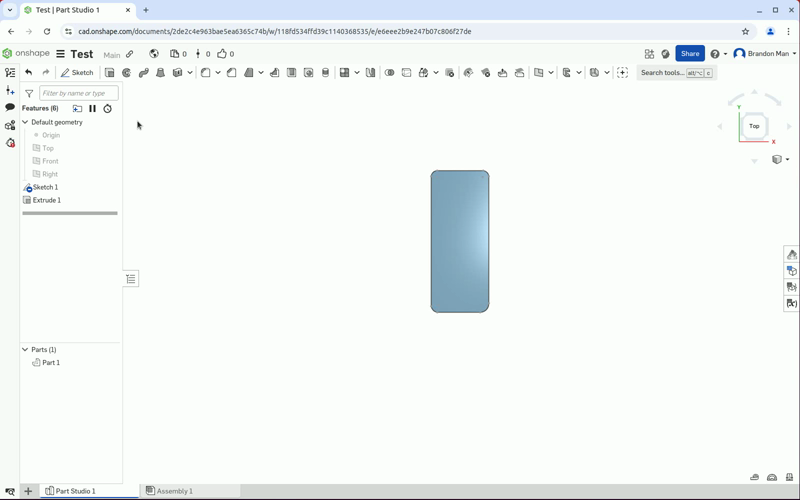
key(shift+h)
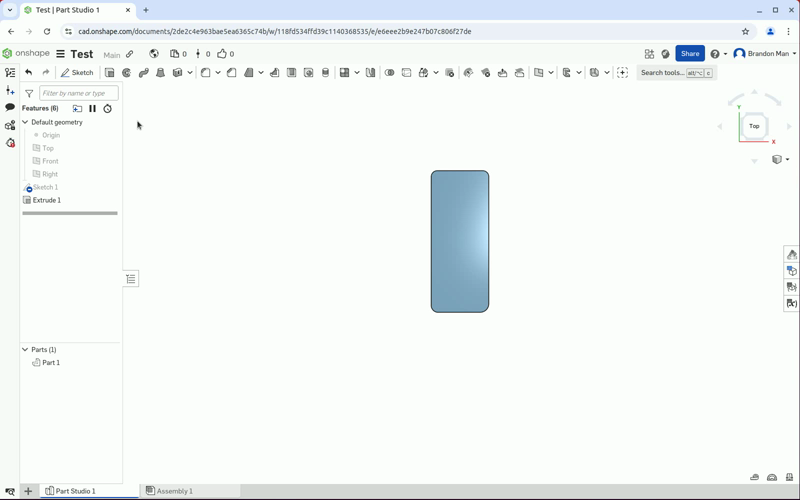
mouse_move(73, 189)
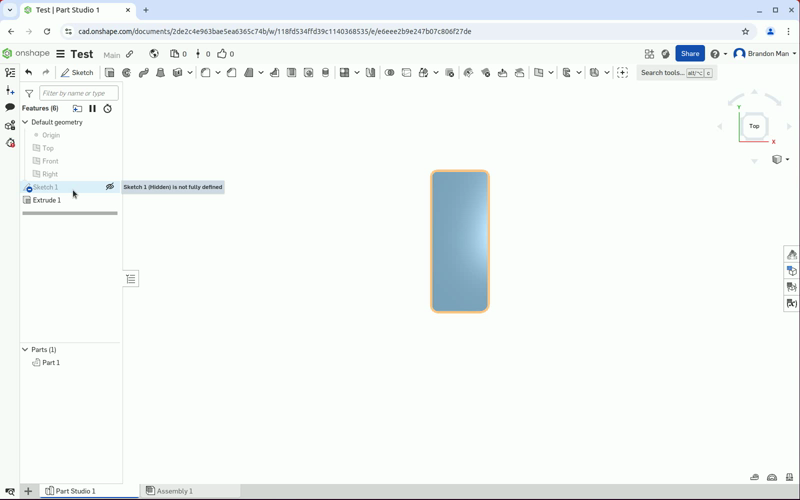
click(73, 189)
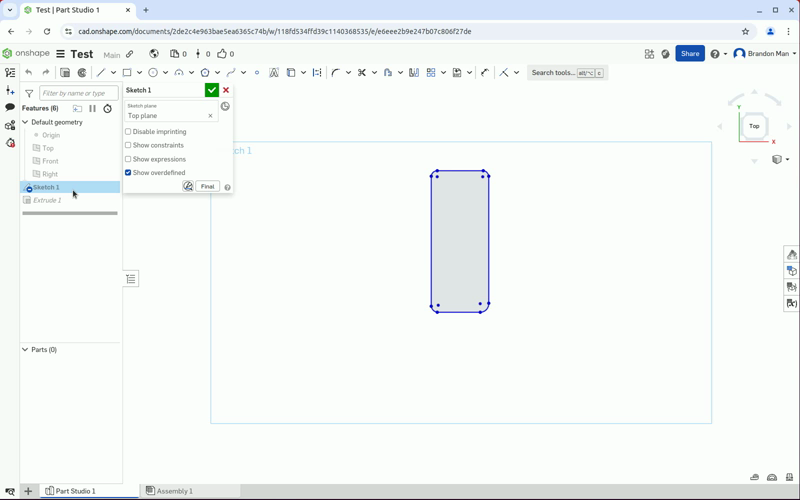
mouse_move(229, 92)
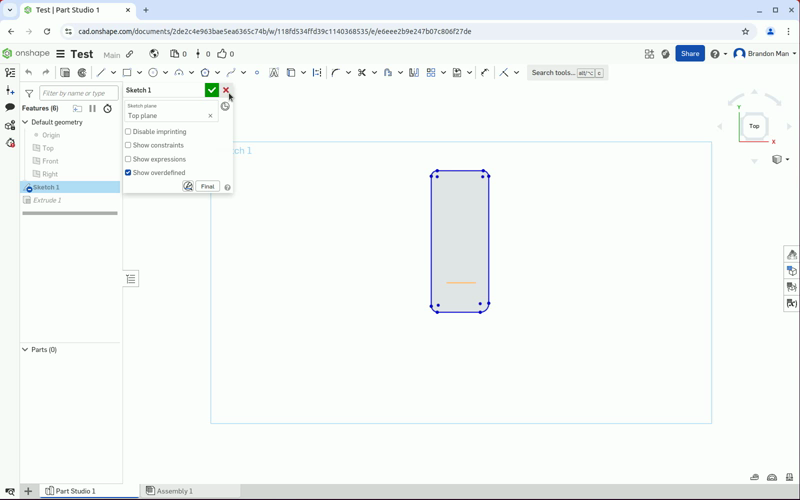
click(229, 92)
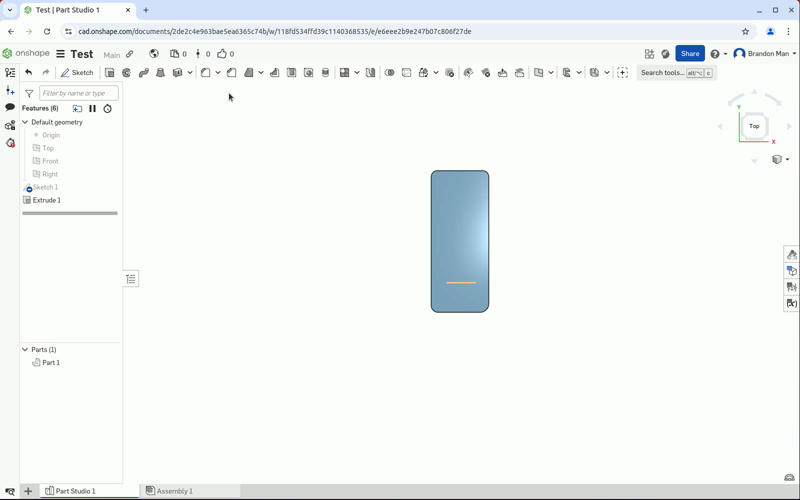
mouse_move(73, 352)
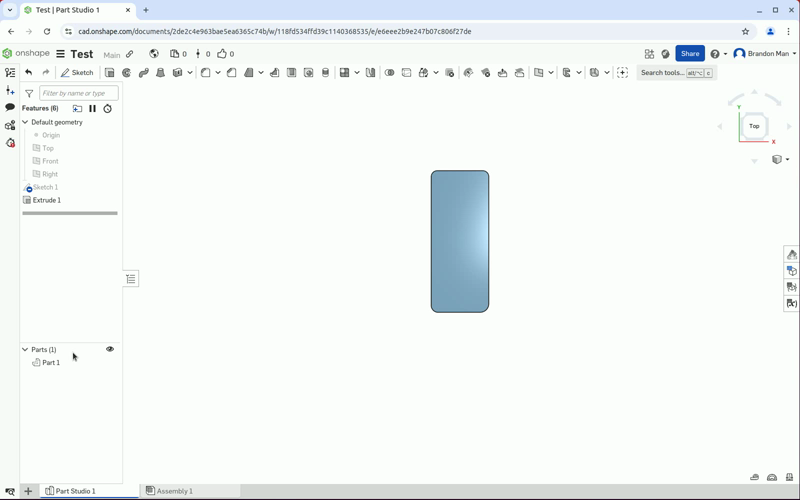
key(y)
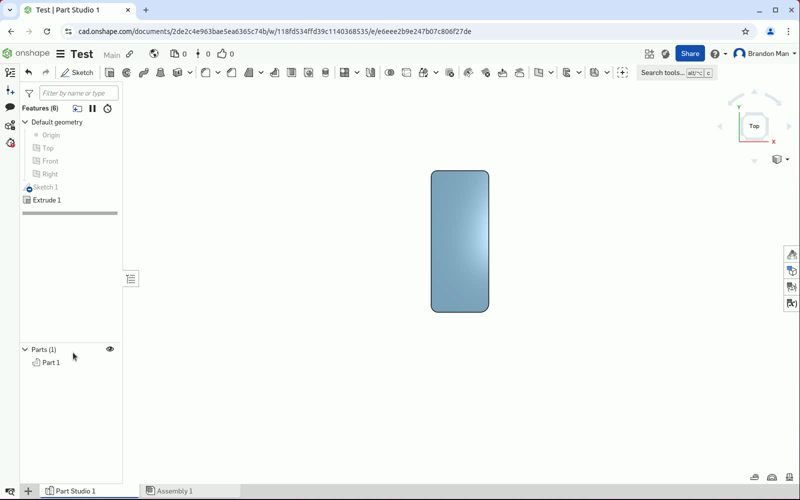
key(shift+p)
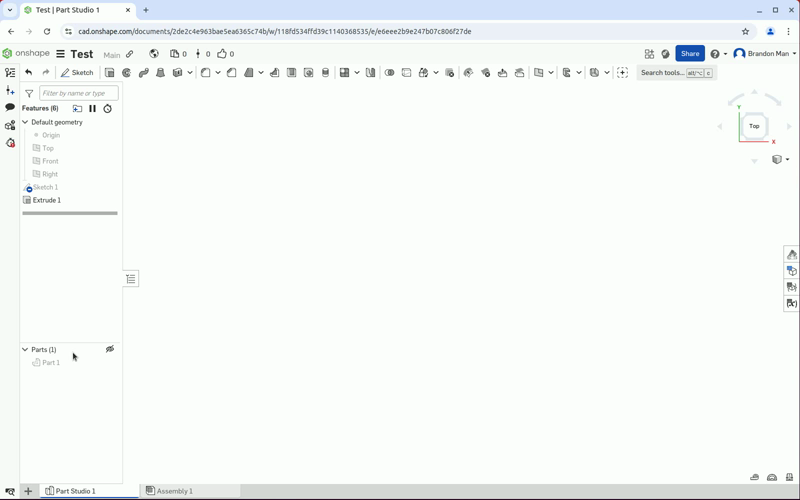
key(space)
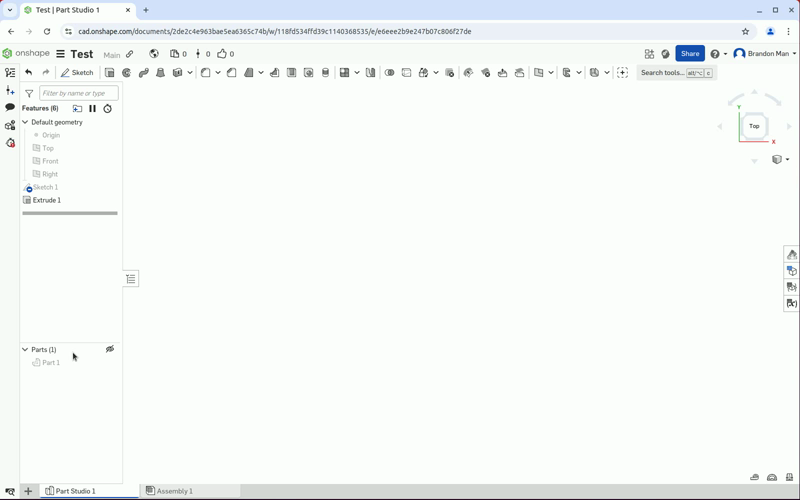
key_down(shift)
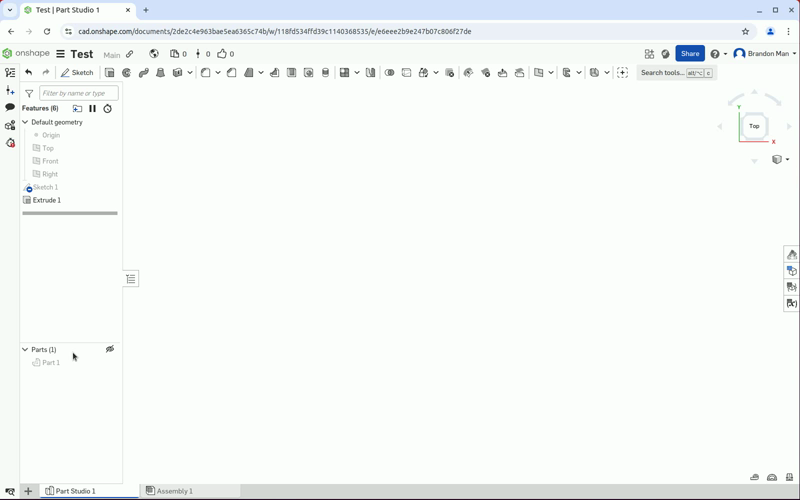
key(up)
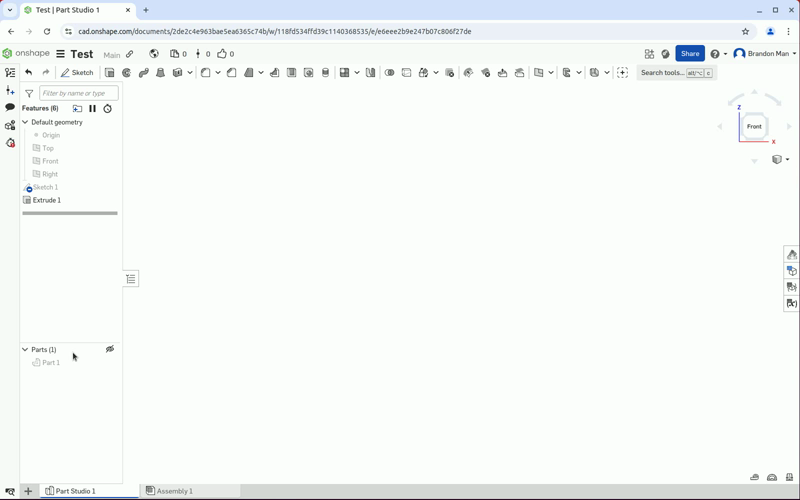
key_up(shift)
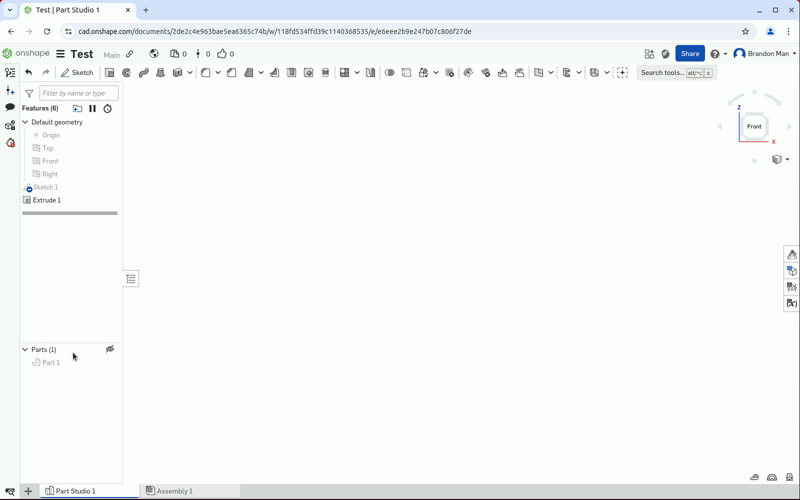
key(space)
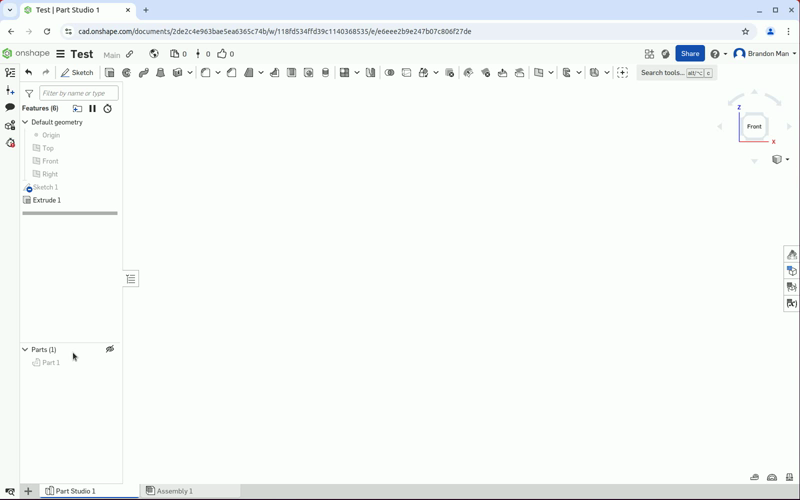
key_down(shift)
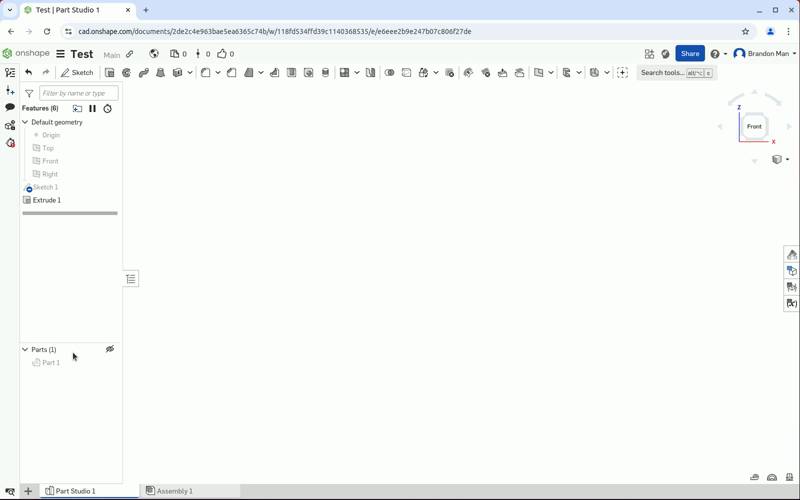
key(left)
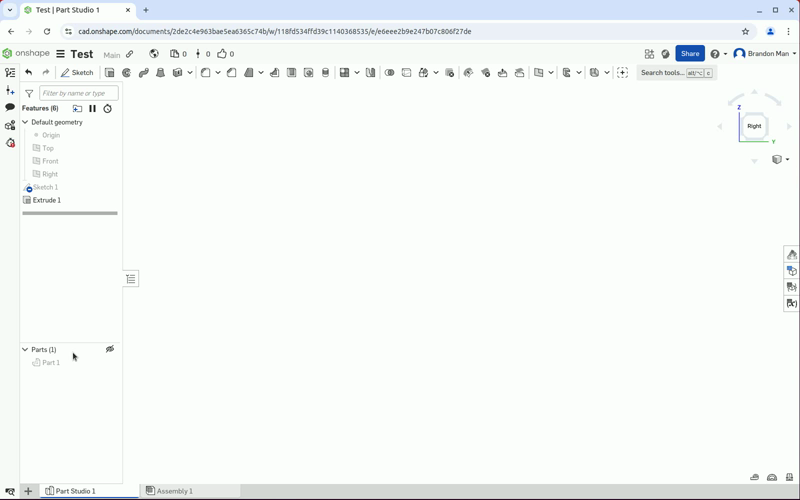
key_up(shift)
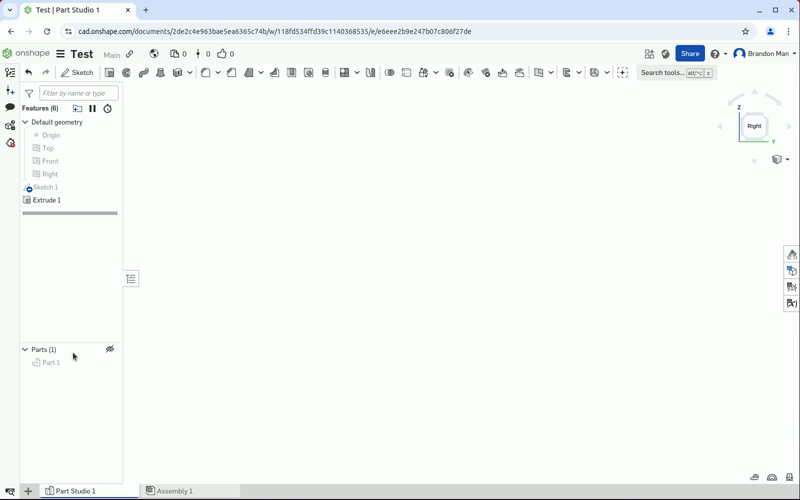
mouse_move(73, 352)
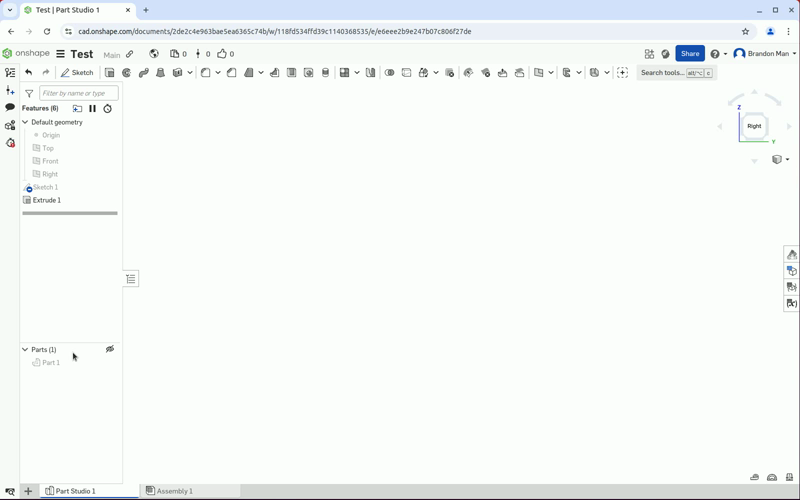
key(shift+y)
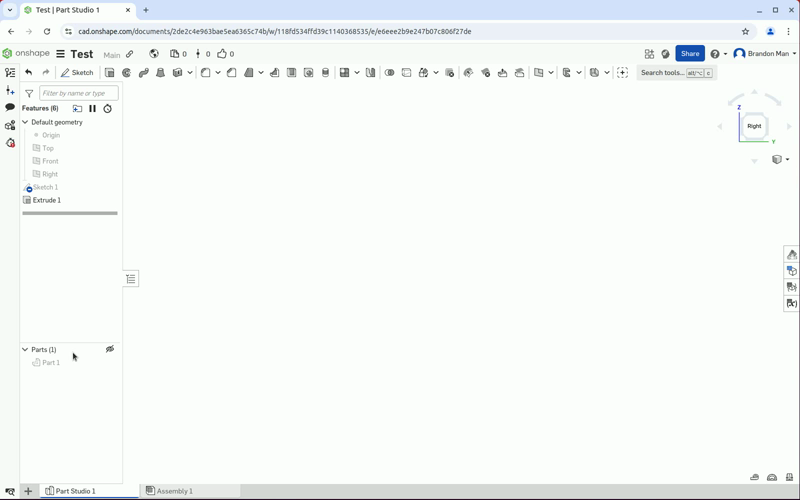
key(shift+s)
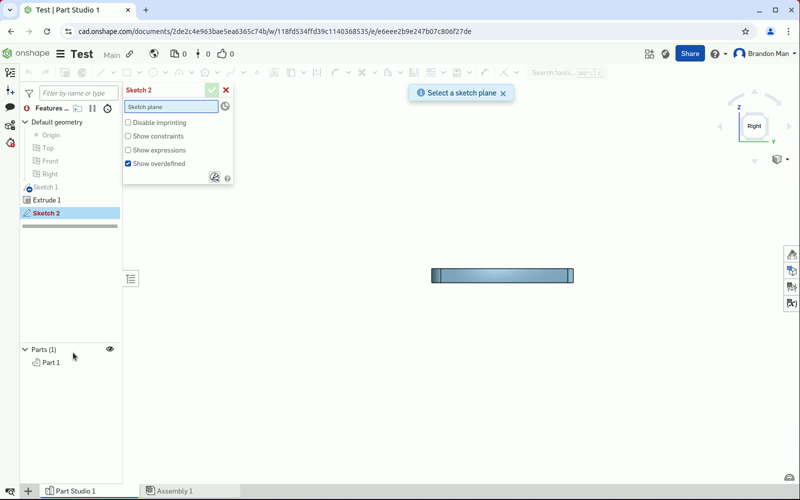
mouse_move(73, 176)
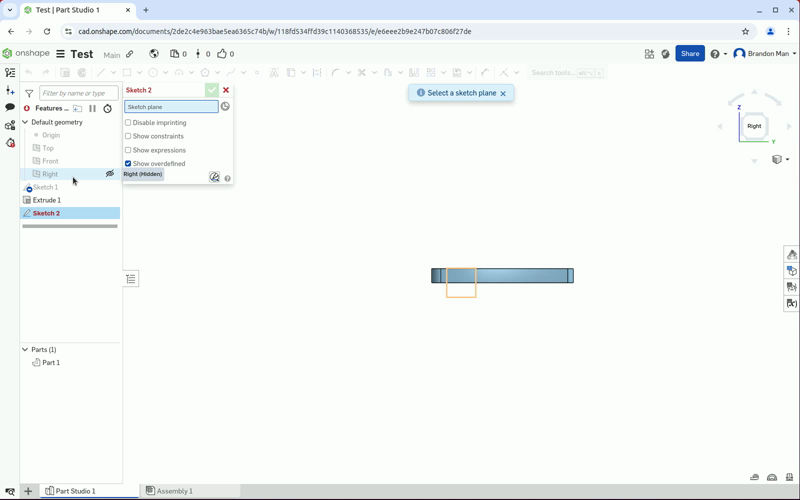
click(73, 176)
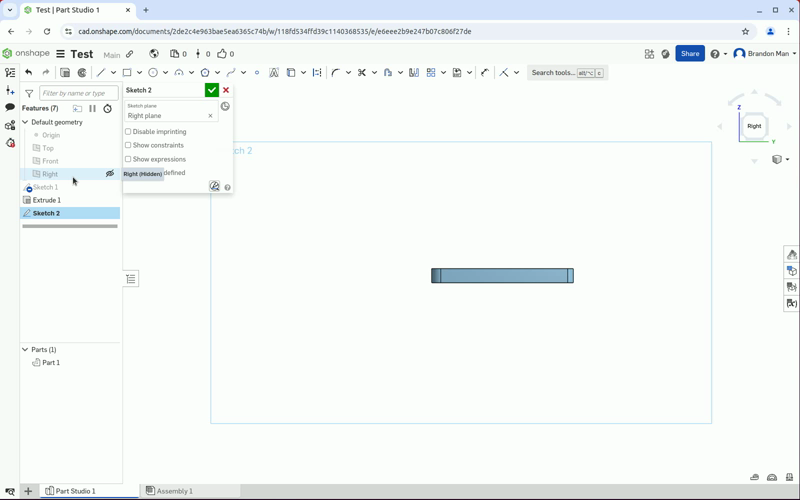
mouse_move(73, 352)
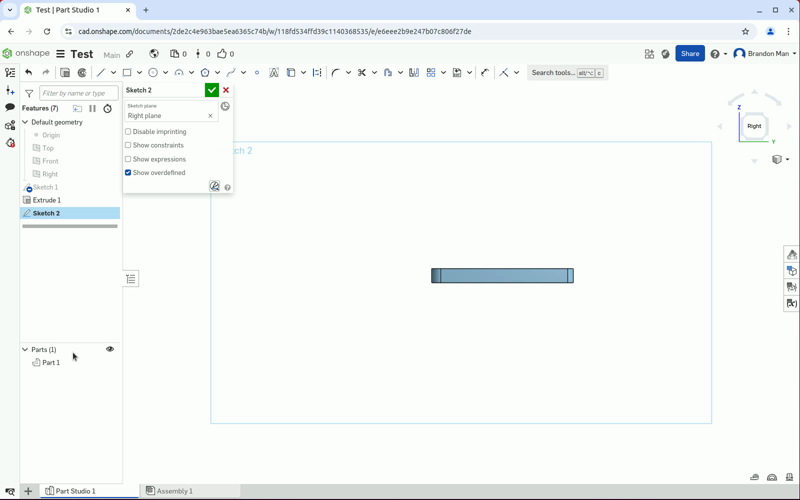
key(y)
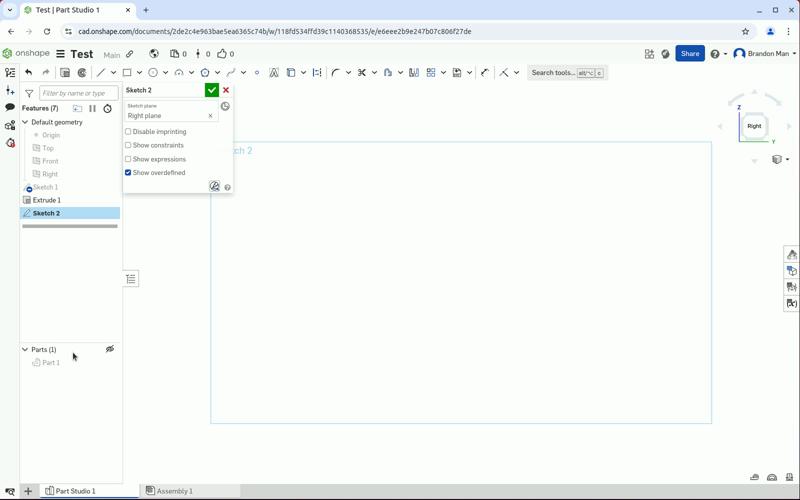
key(l)
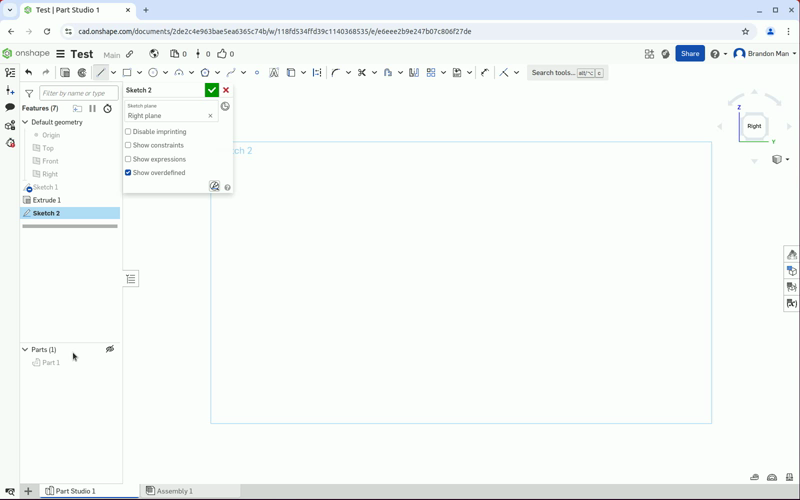
key_down(shift)
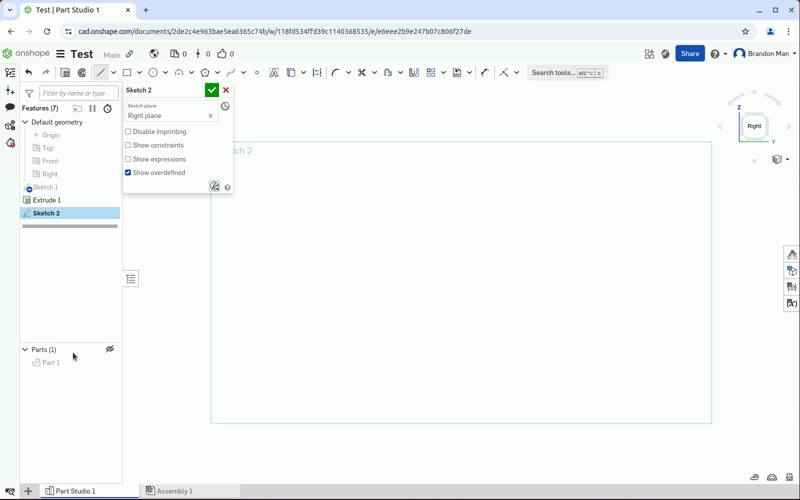
mouse_move(555, 258)
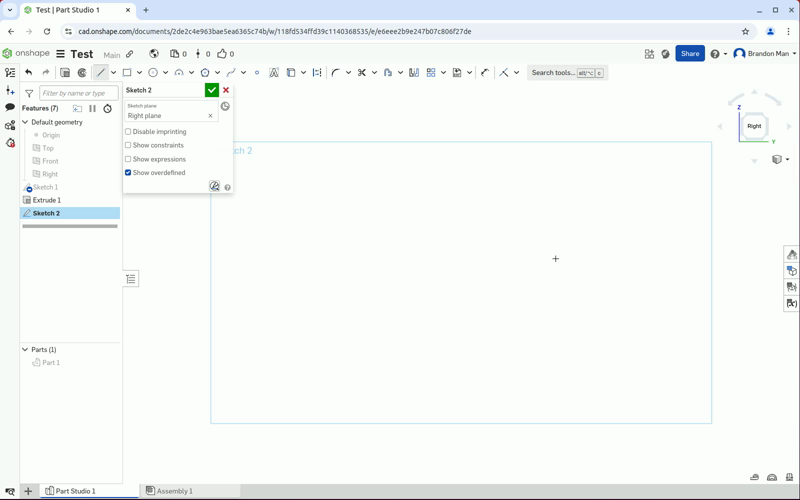
click(555, 258)
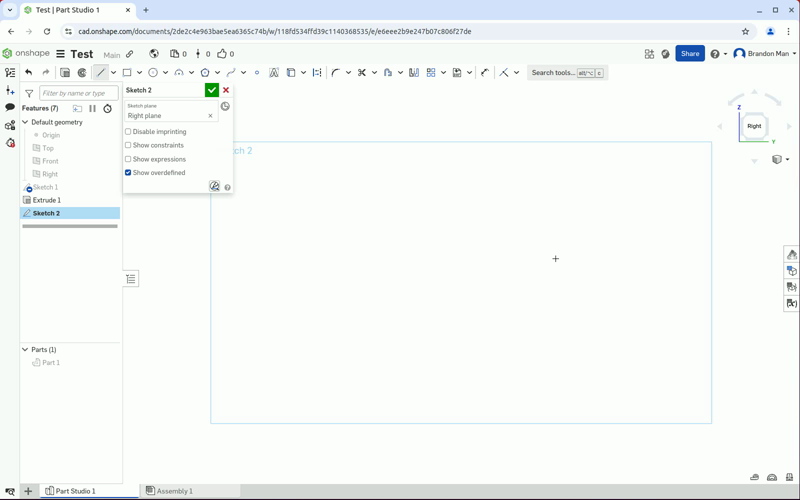
key_up(shift)
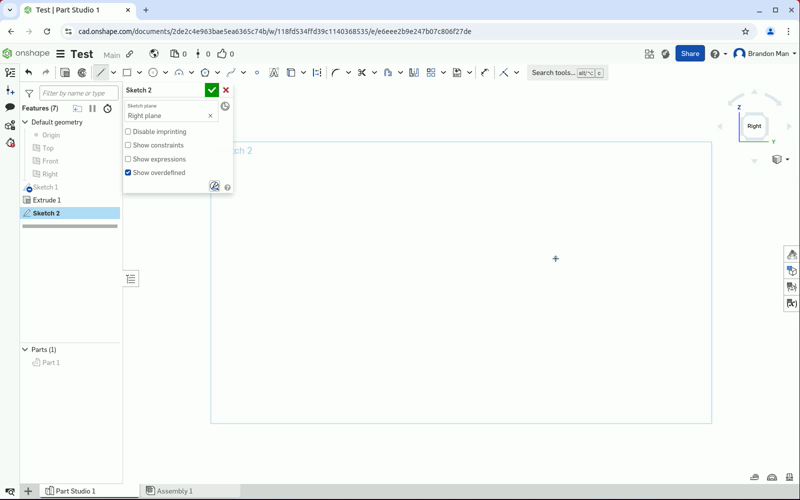
key_down(shift)
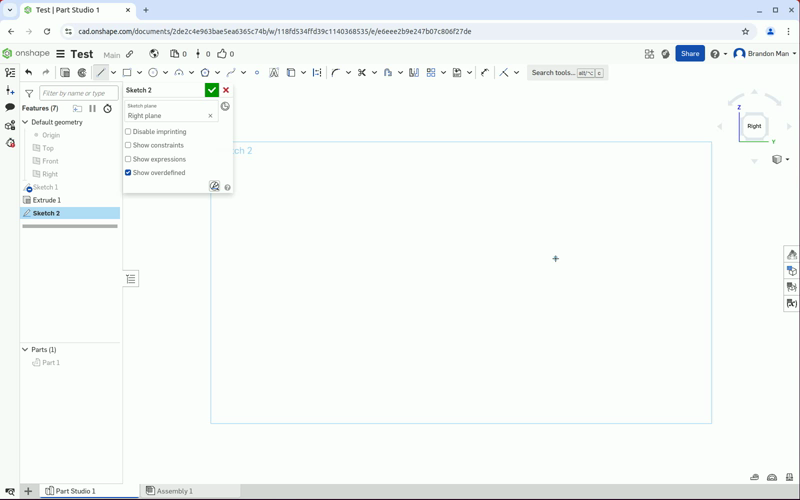
mouse_move(585, 258)
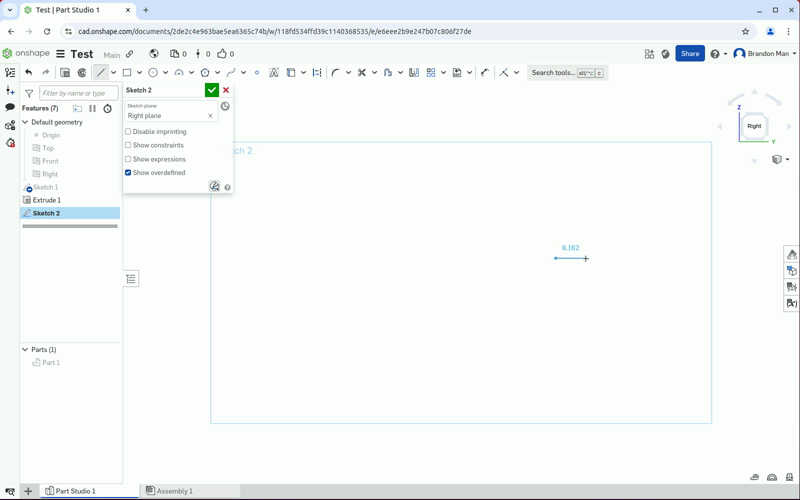
mouse_move(557, 270)
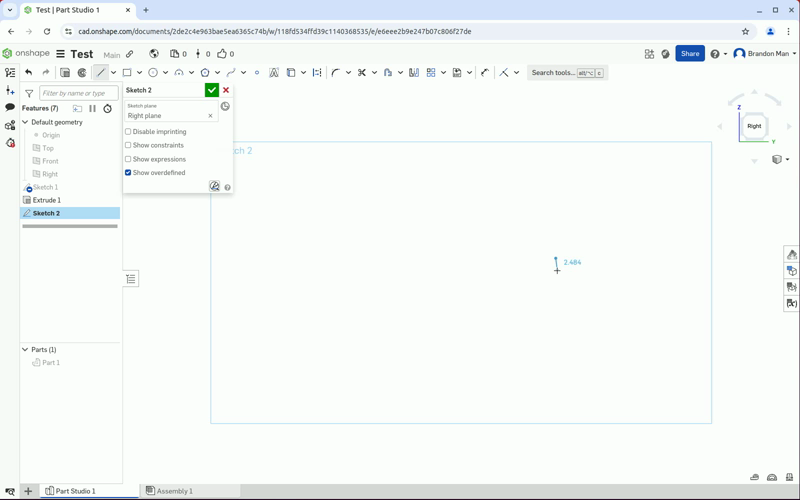
click(557, 270)
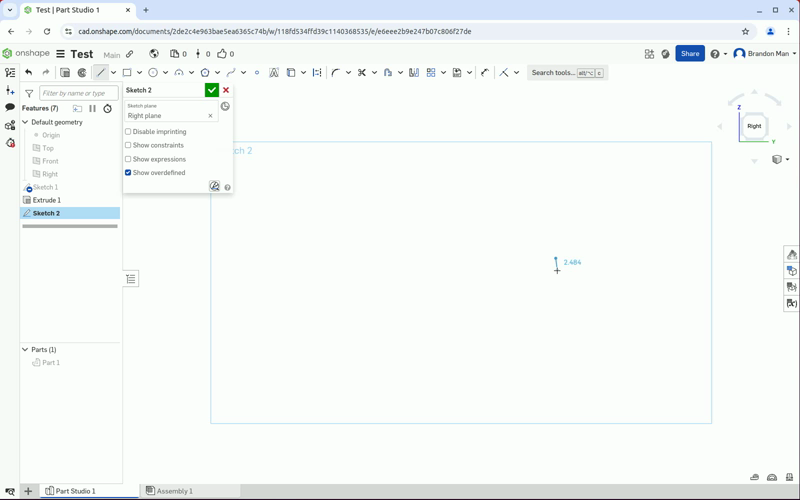
key_up(shift)
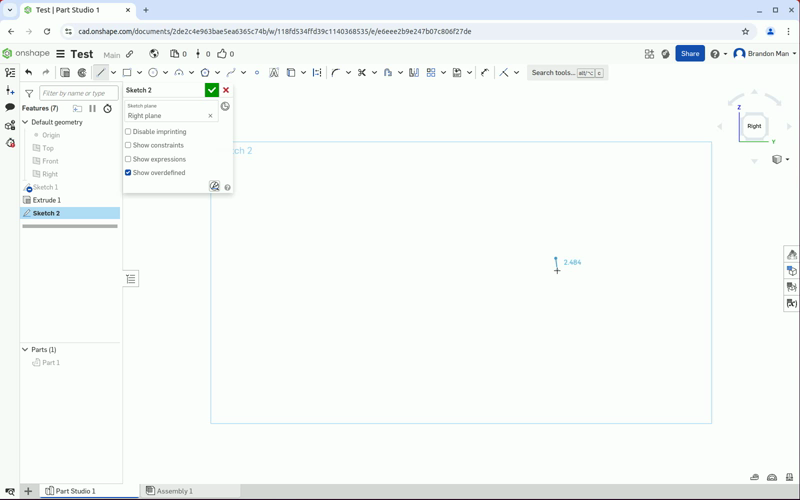
key_down(shift)
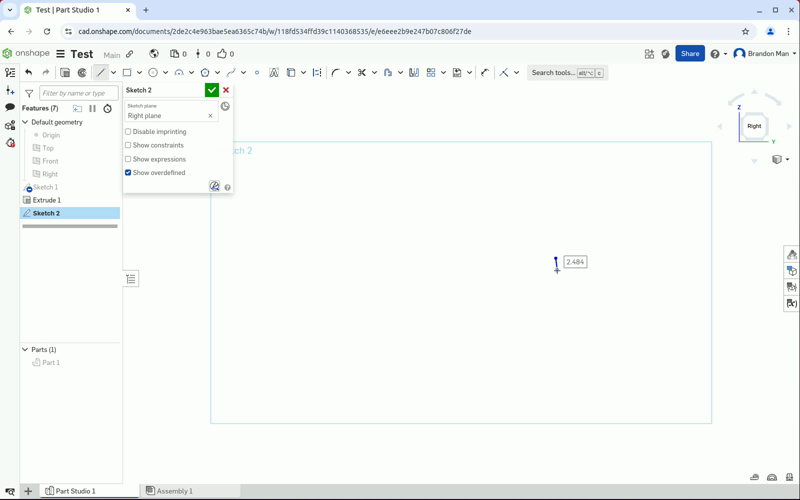
mouse_move(587, 270)
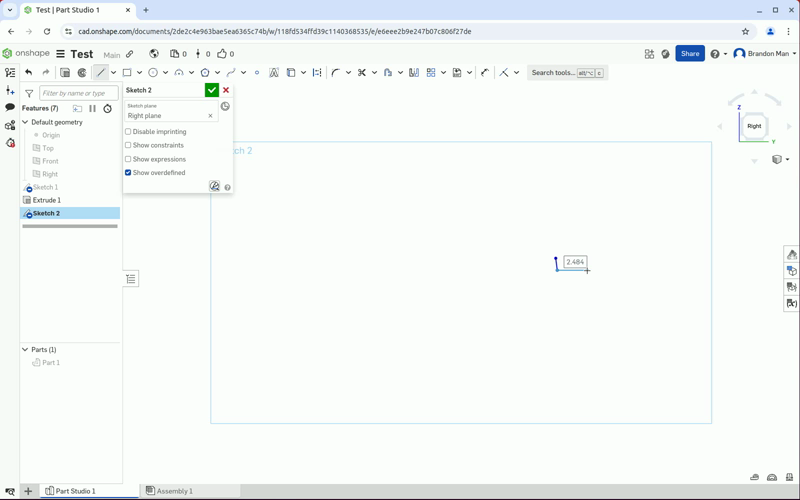
mouse_move(563, 270)
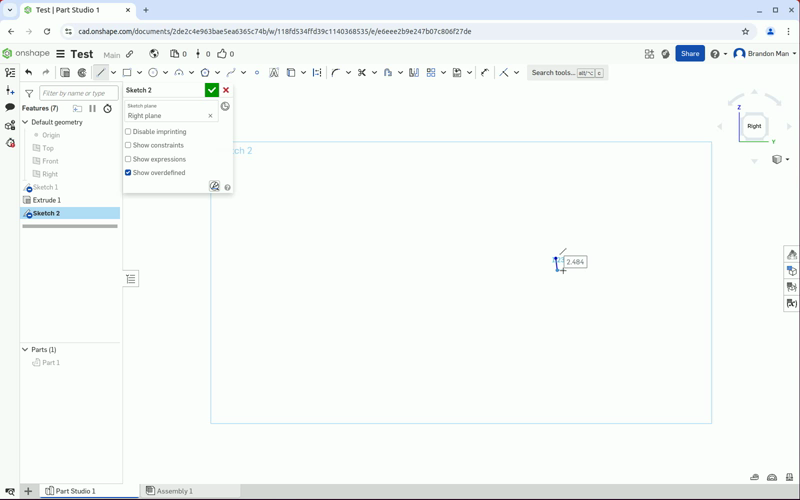
scroll(6)
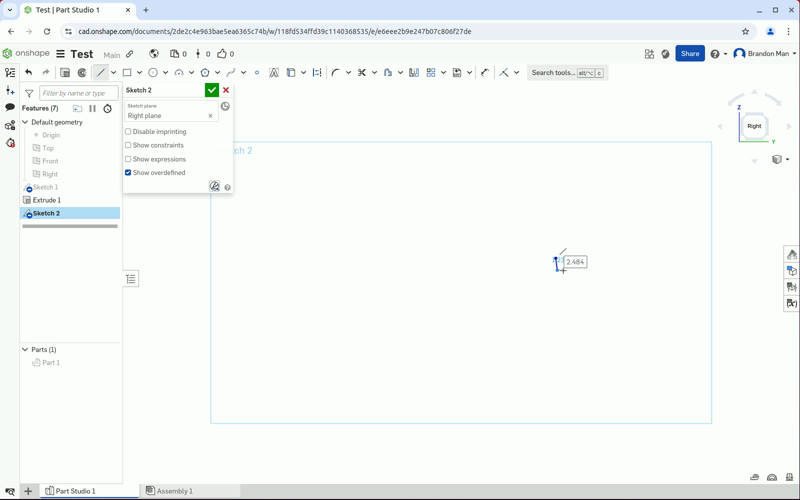
scroll(6)
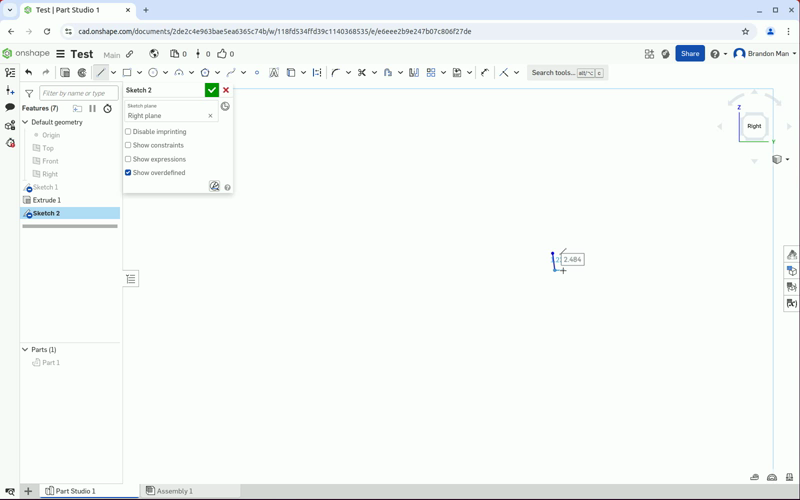
scroll(6)
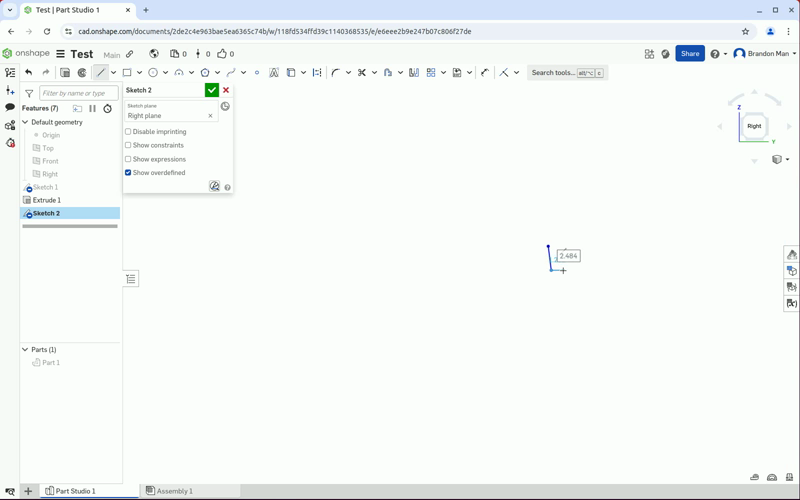
scroll(6)
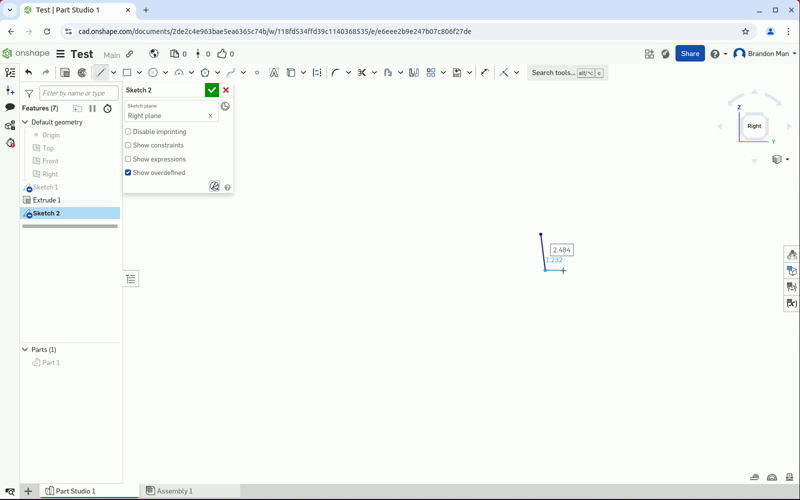
scroll(6)
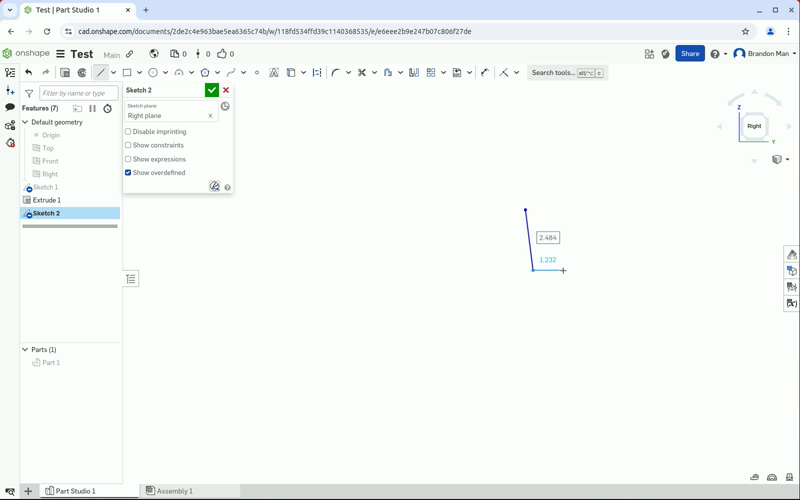
scroll(6)
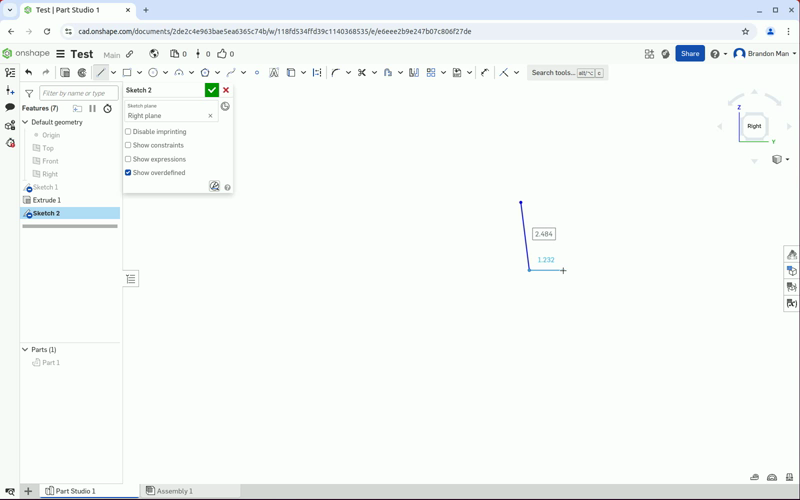
scroll(6)
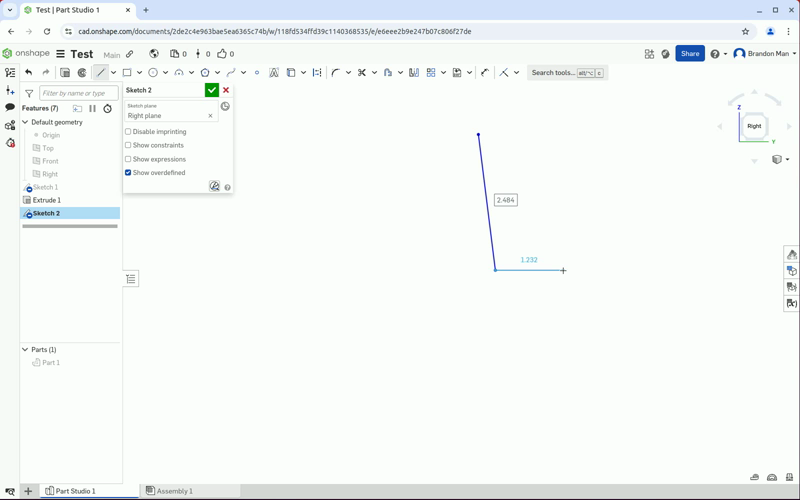
click(563, 270)
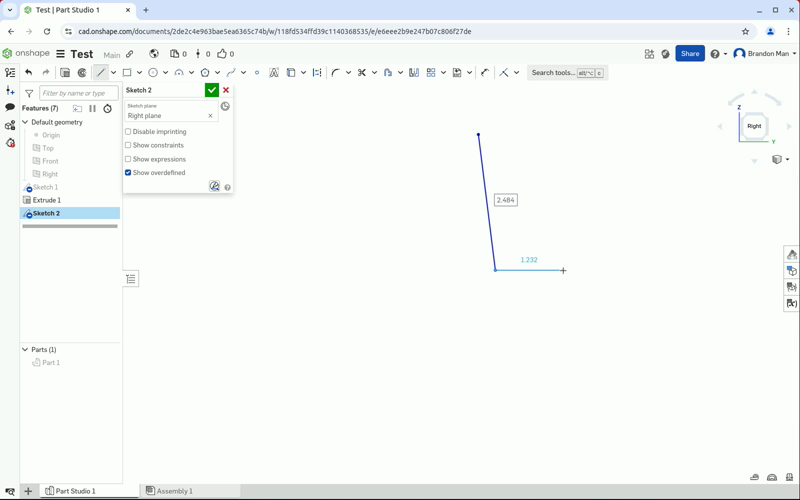
scroll(-6)
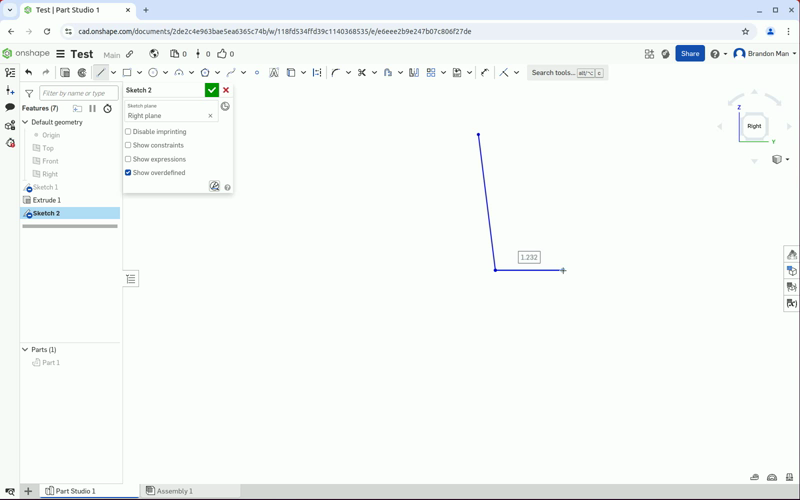
scroll(-6)
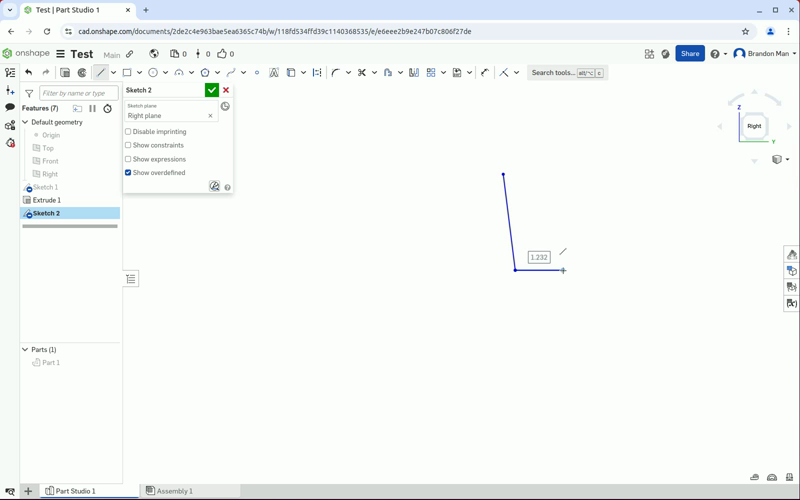
scroll(-6)
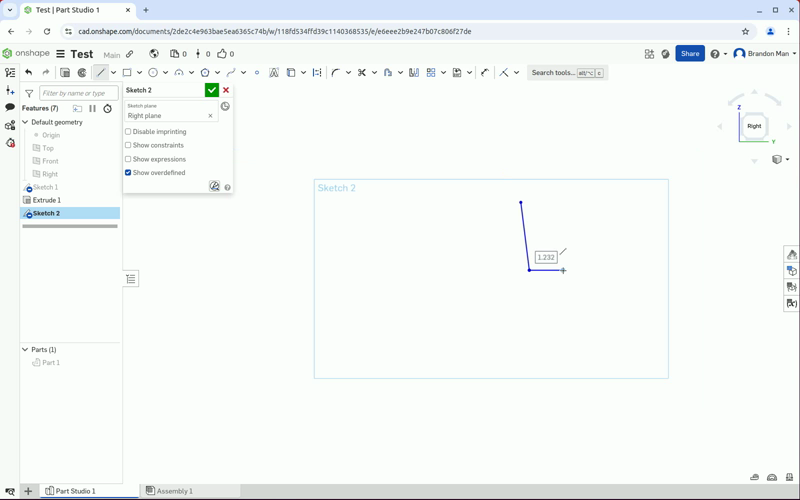
scroll(-6)
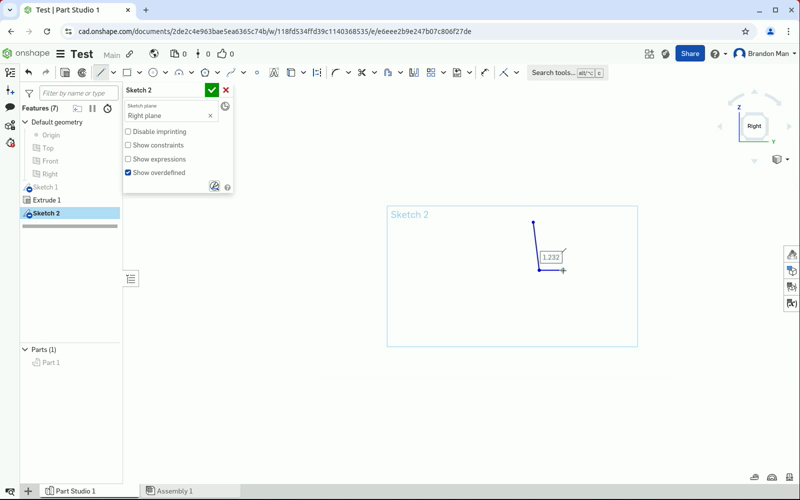
scroll(-6)
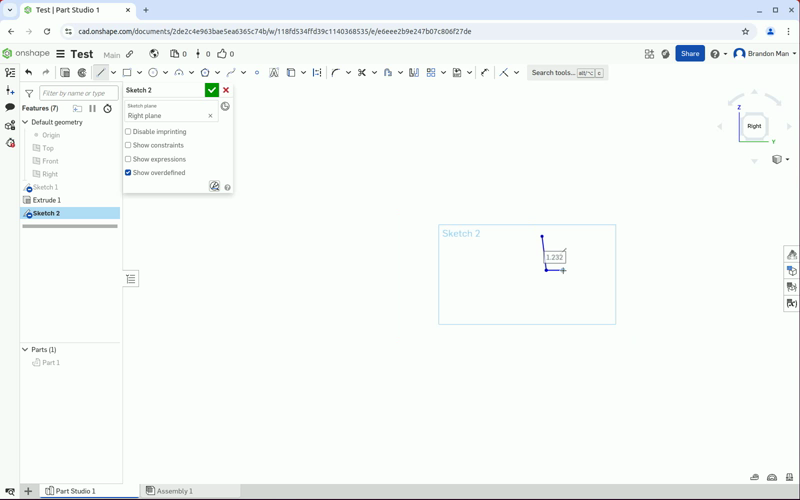
scroll(-6)
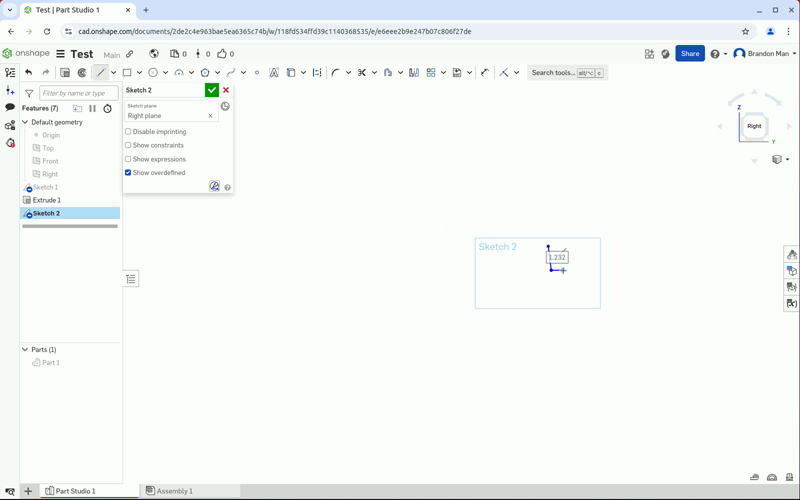
scroll(-6)
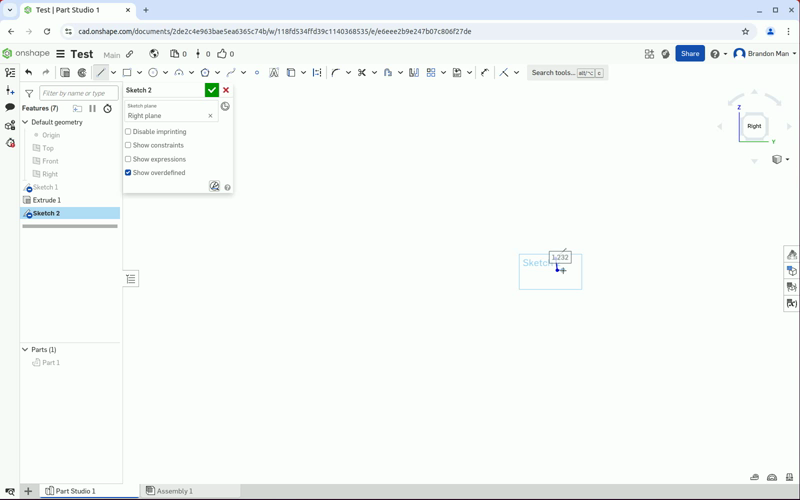
key_up(shift)
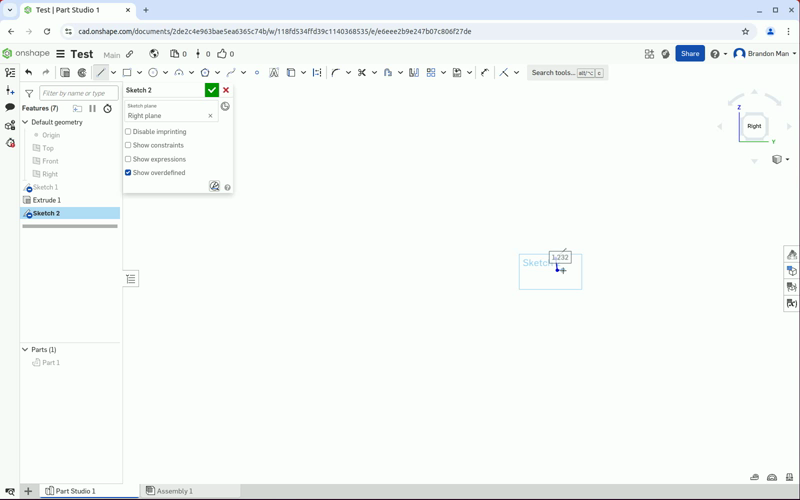
mouse_move(589, 270)
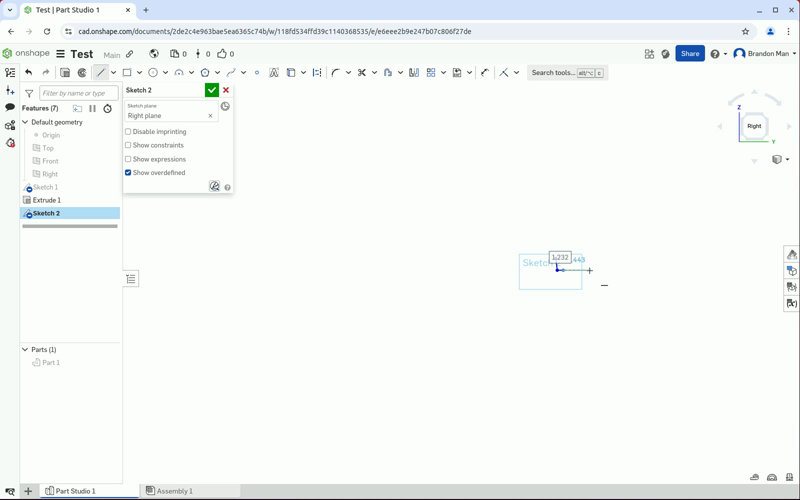
key_down(shift)
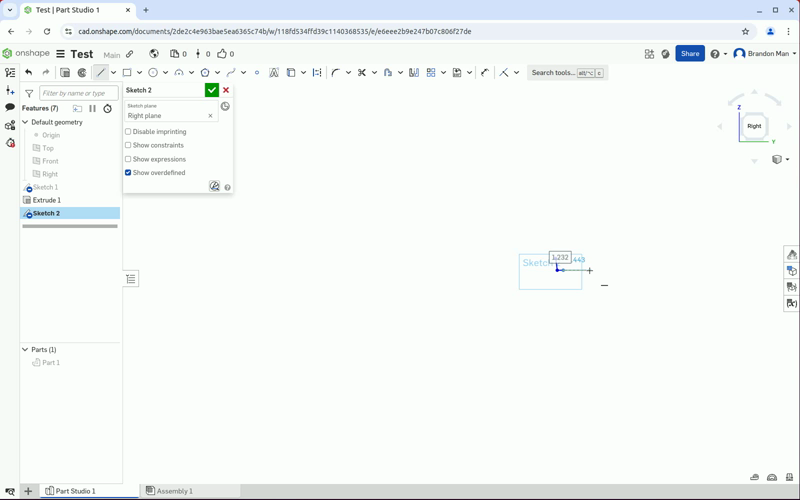
mouse_move(555, 258)
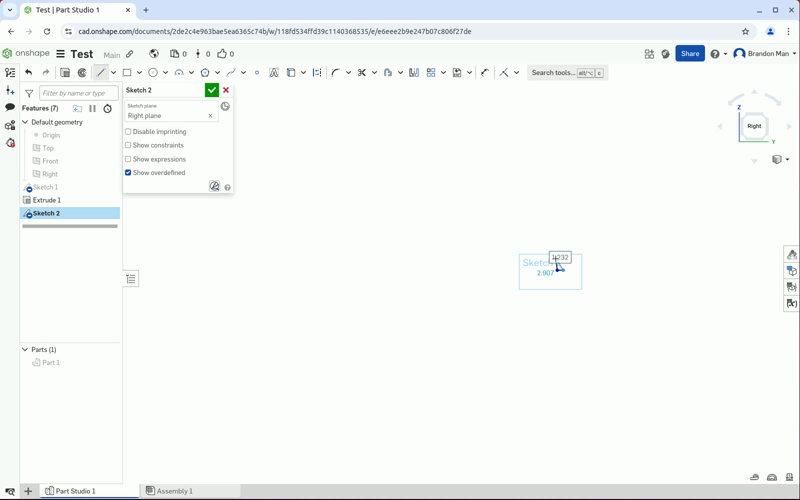
key_up(shift)
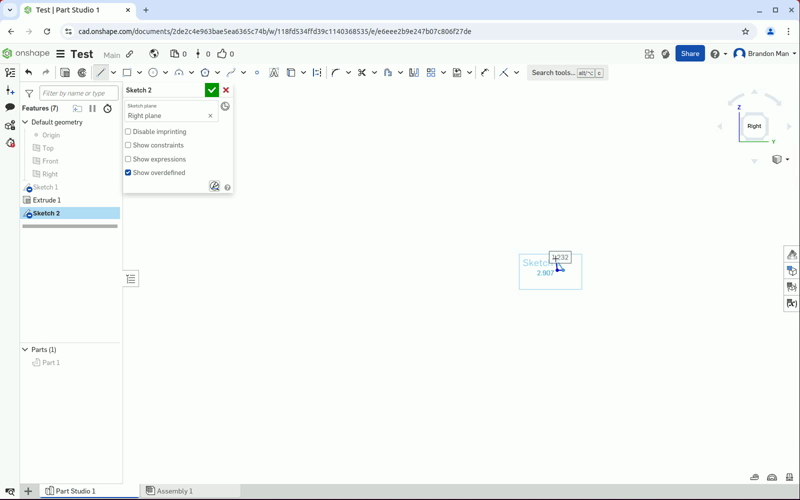
click(555, 258)
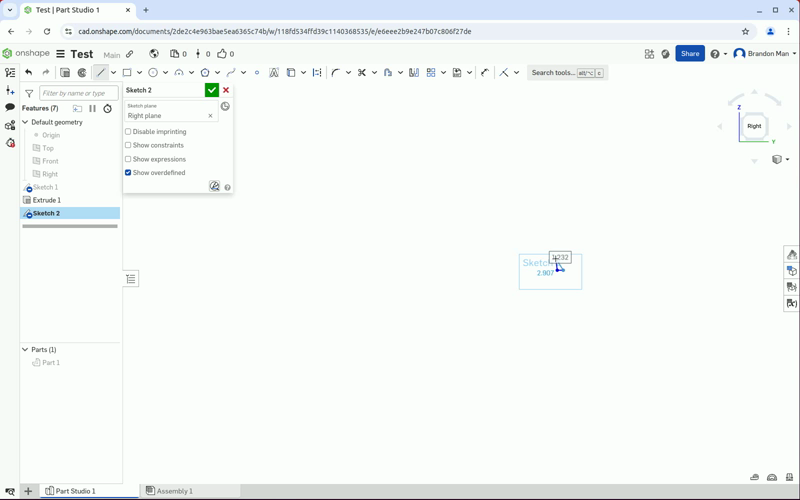
key(esc)
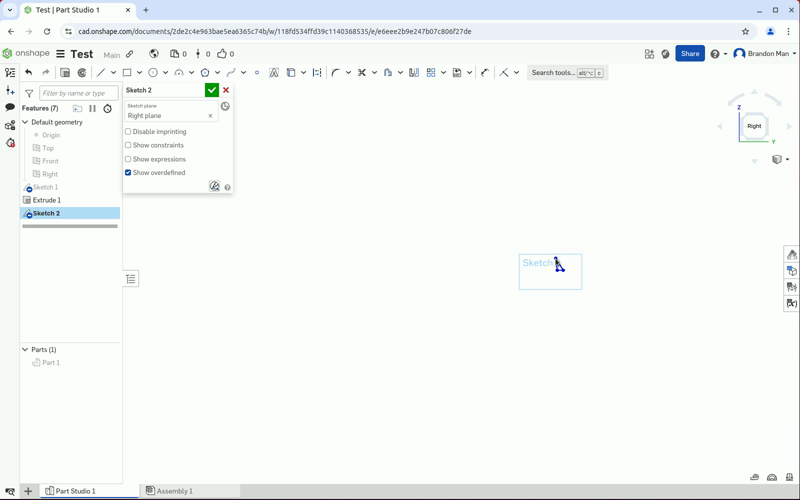
mouse_move(559, 269)
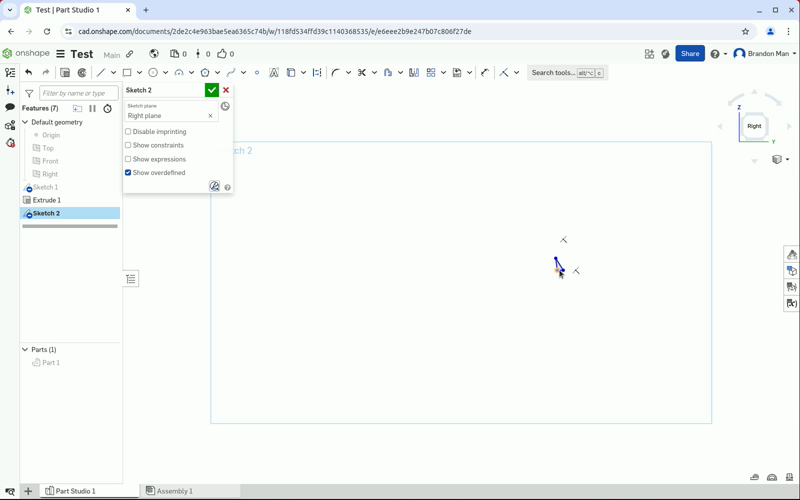
scroll(6)
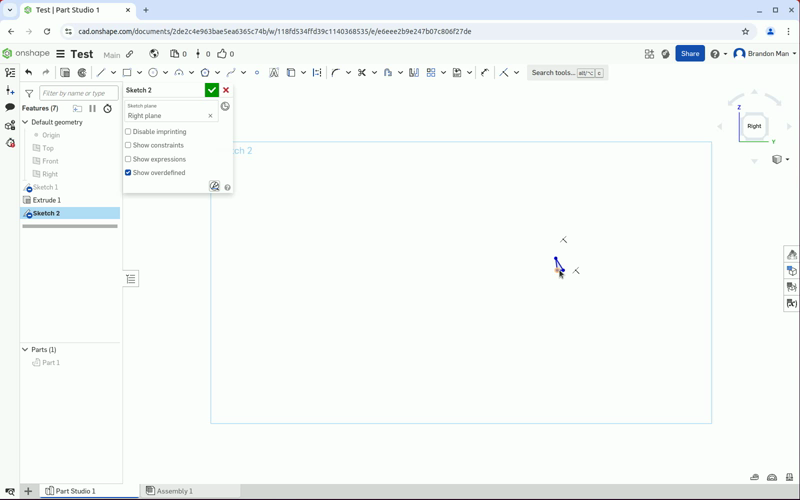
scroll(6)
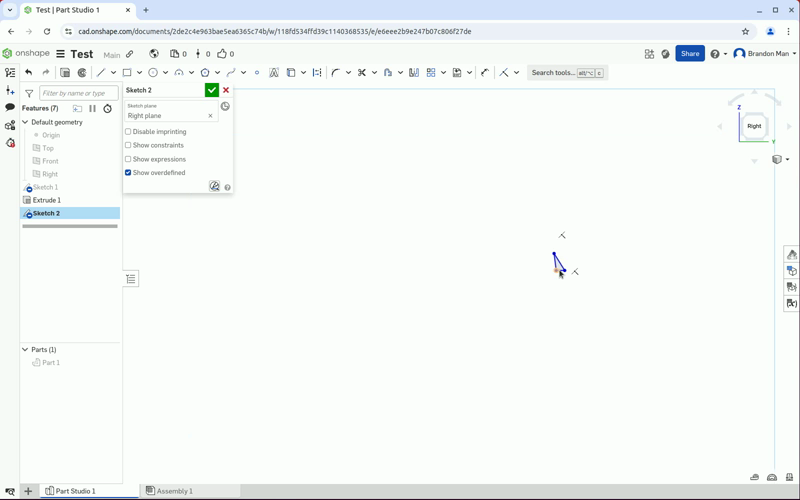
scroll(6)
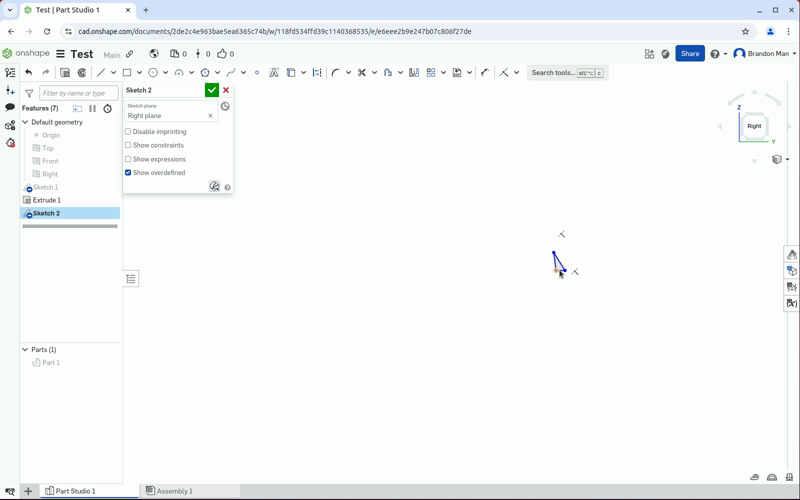
scroll(6)
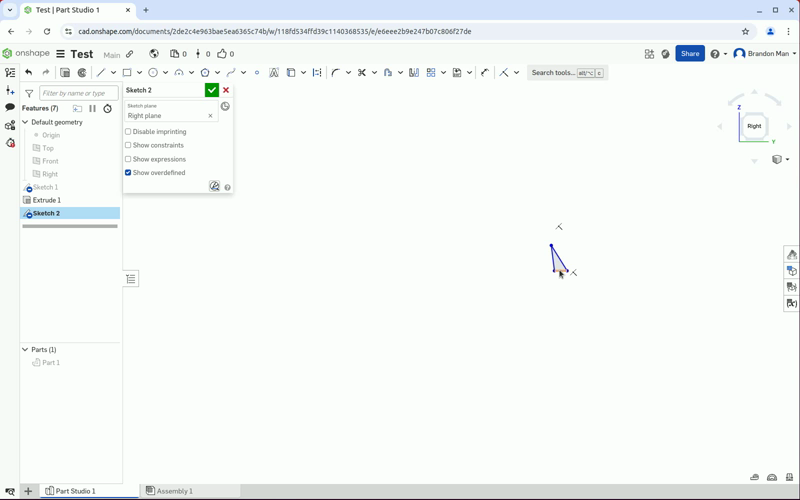
scroll(6)
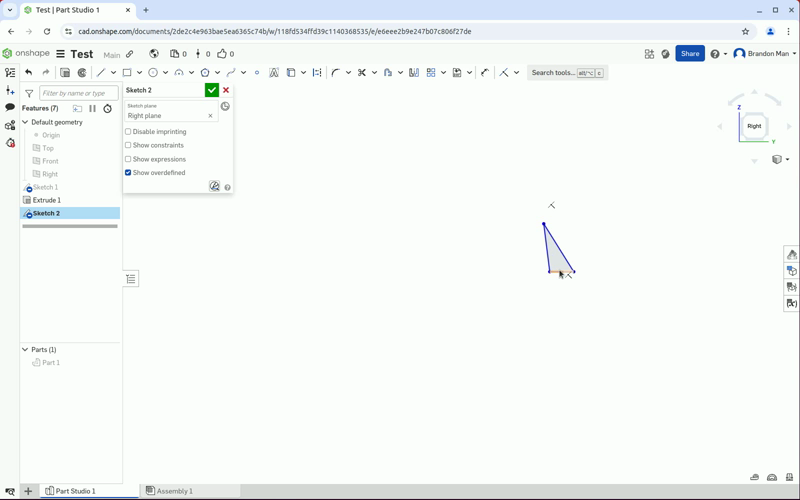
scroll(6)
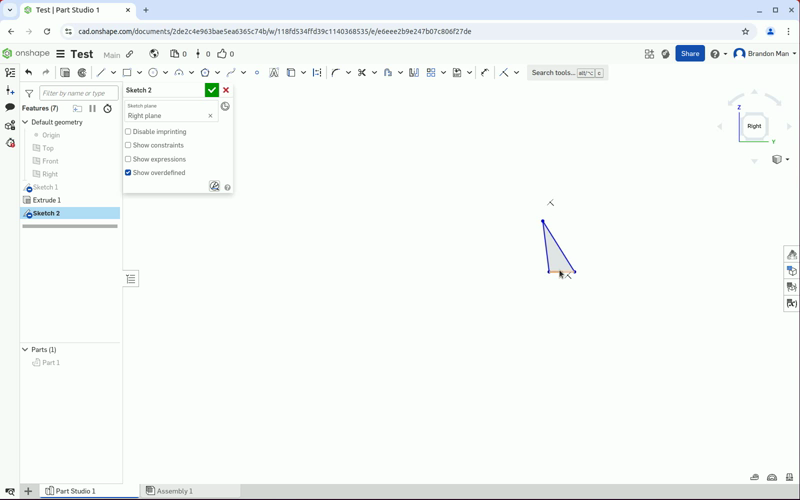
scroll(6)
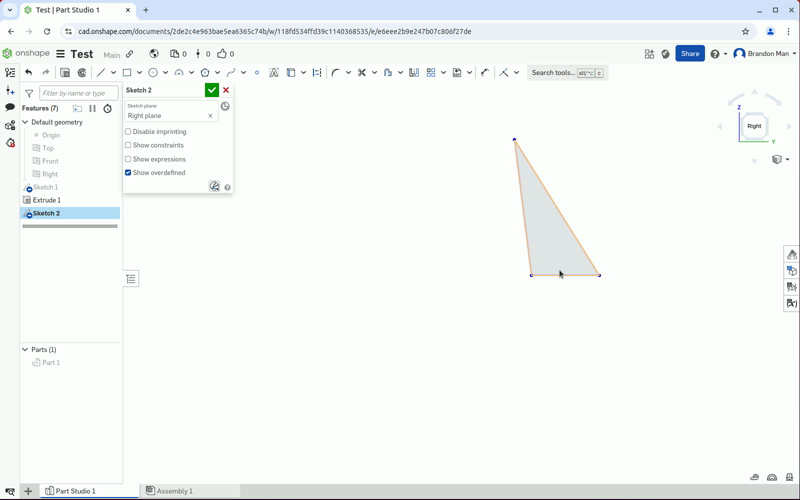
click(559, 269)
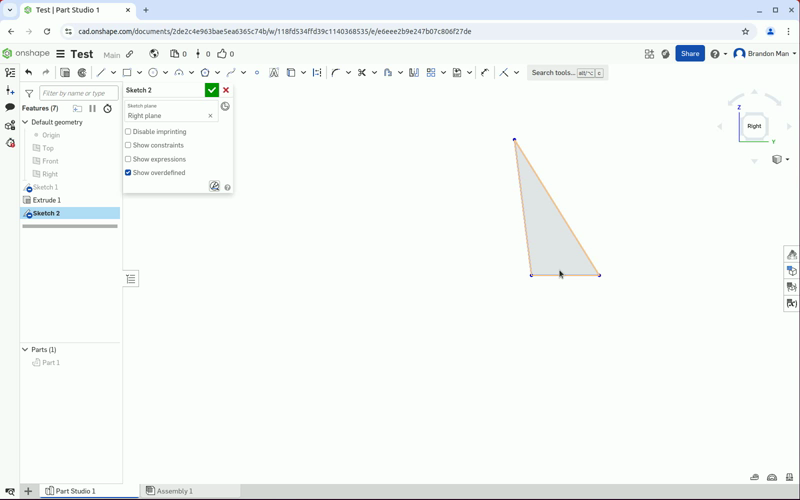
scroll(-6)
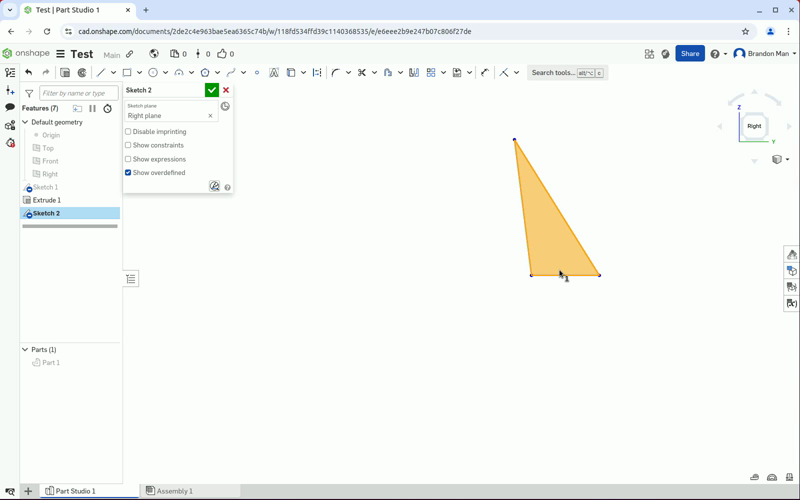
scroll(-6)
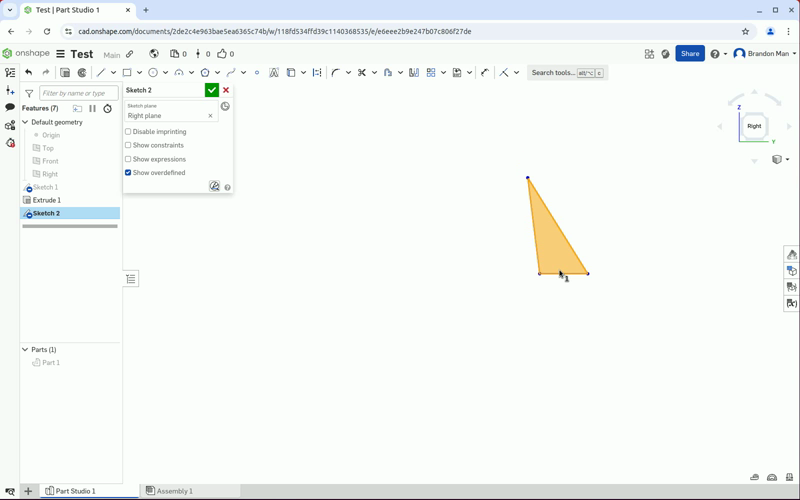
scroll(-6)
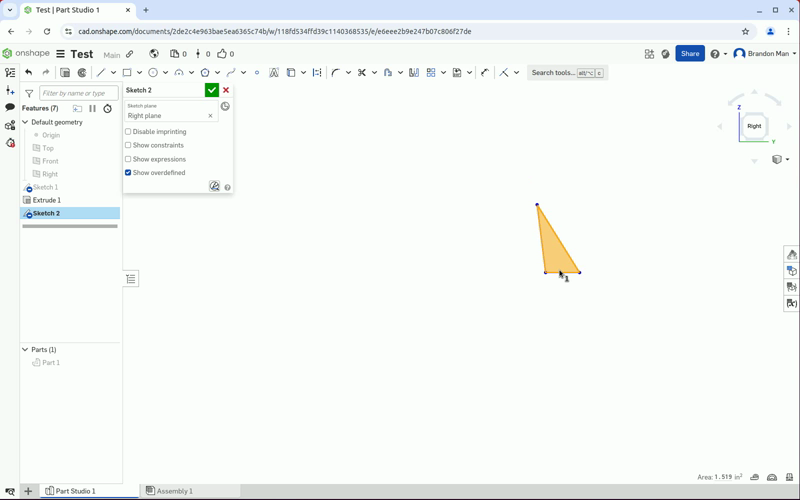
scroll(-6)
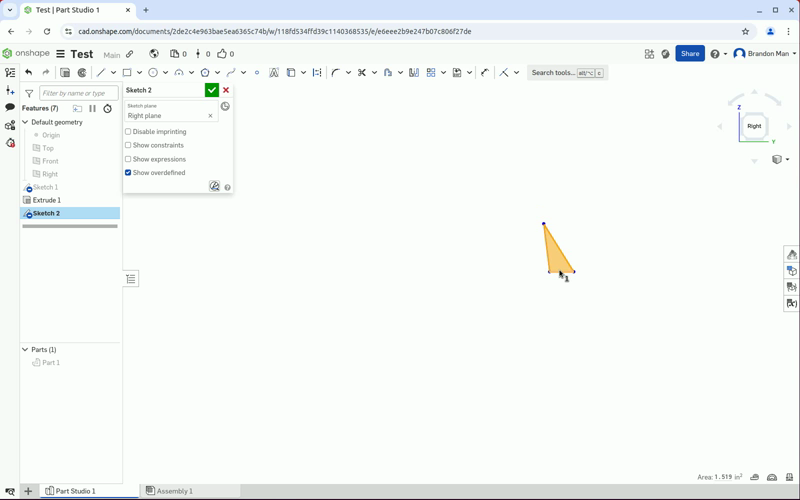
scroll(-6)
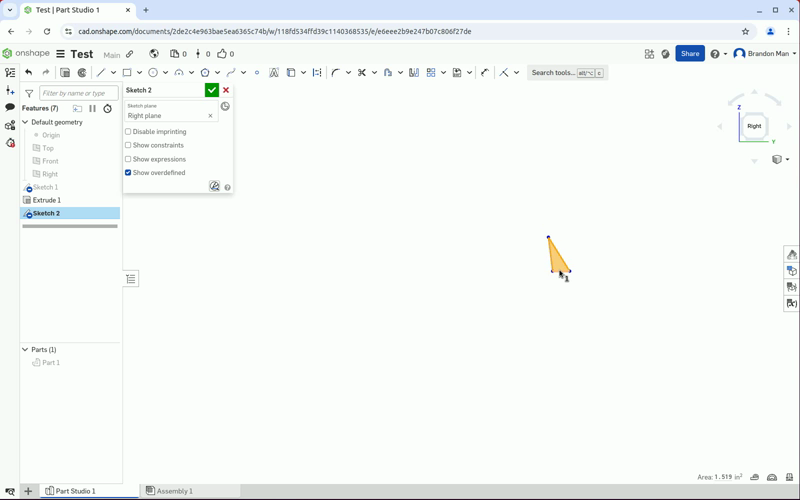
scroll(-6)
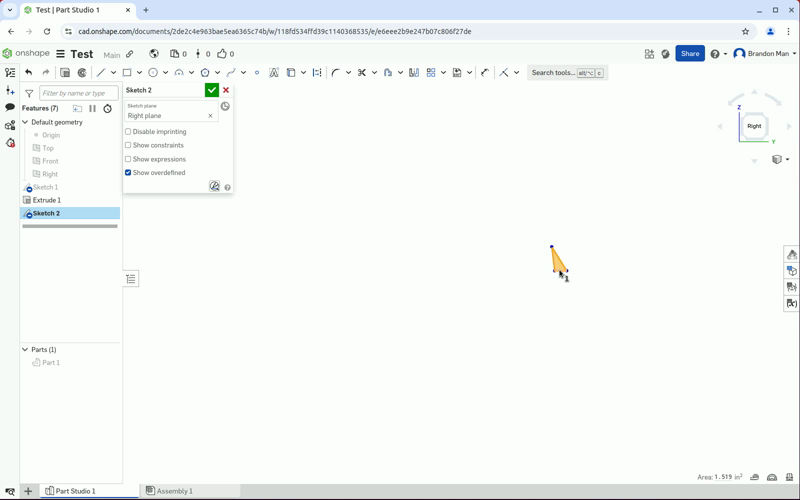
scroll(-6)
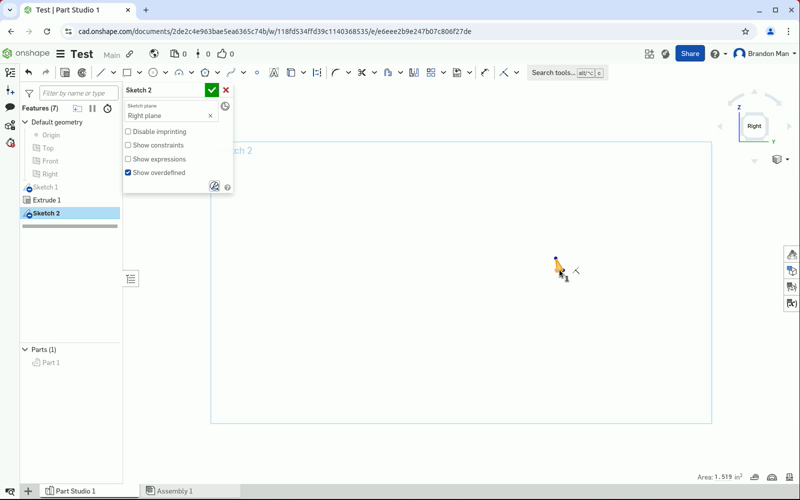
mouse_move(73, 352)
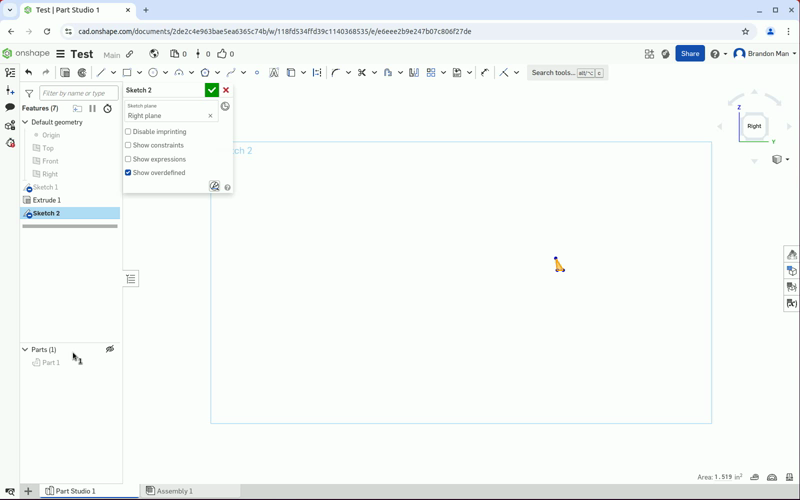
key(shift+y)
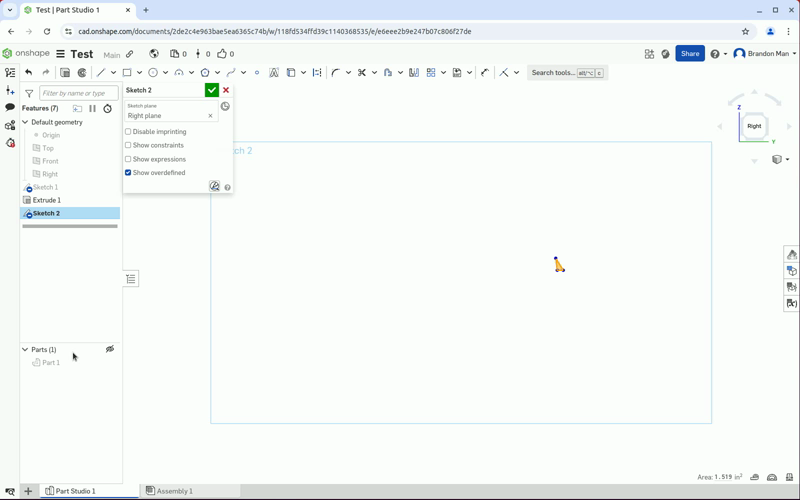
key(shift+e)
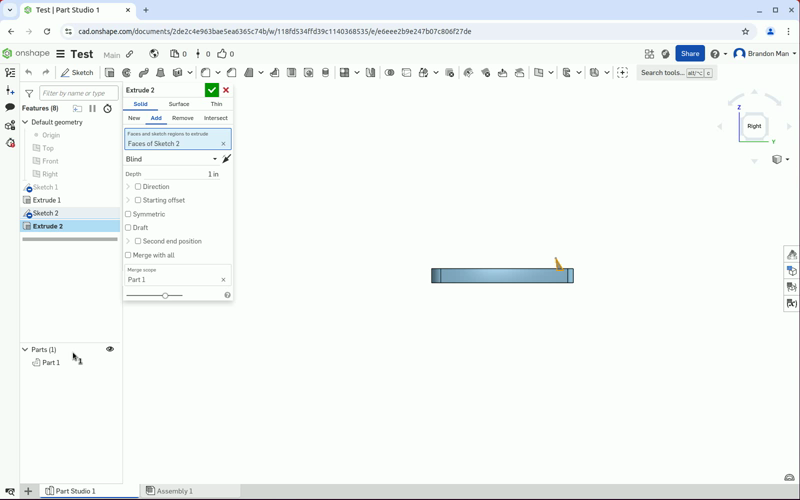
mouse_move(143, 106)
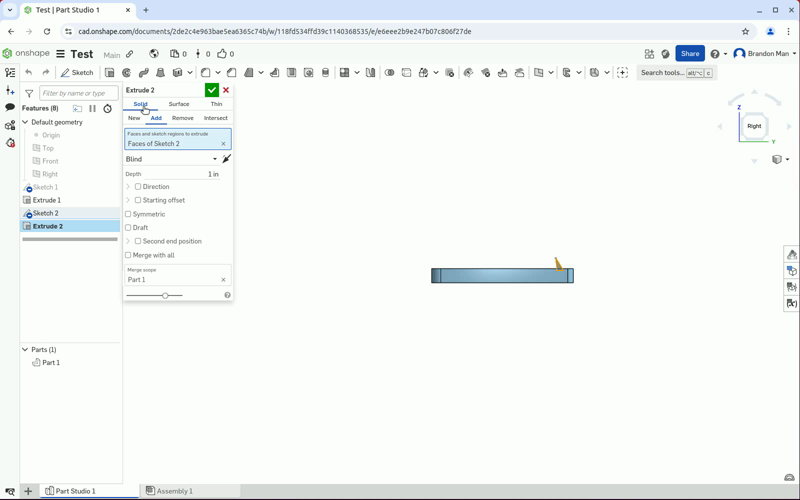
click(143, 106)
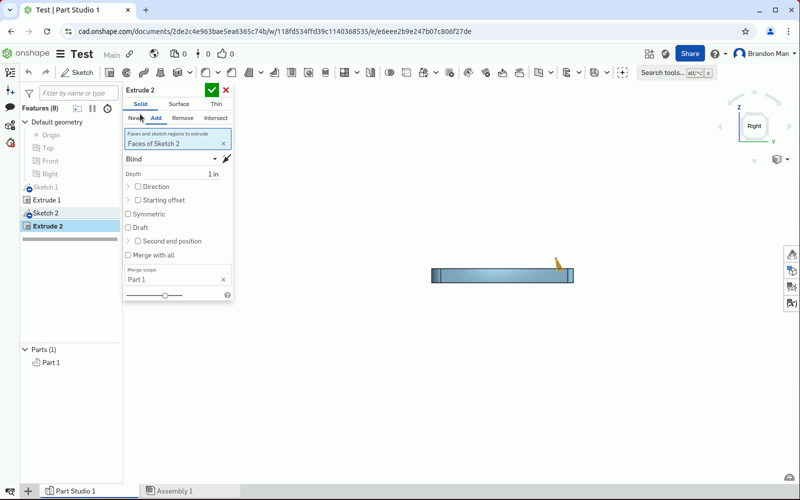
mouse_move(137, 120)
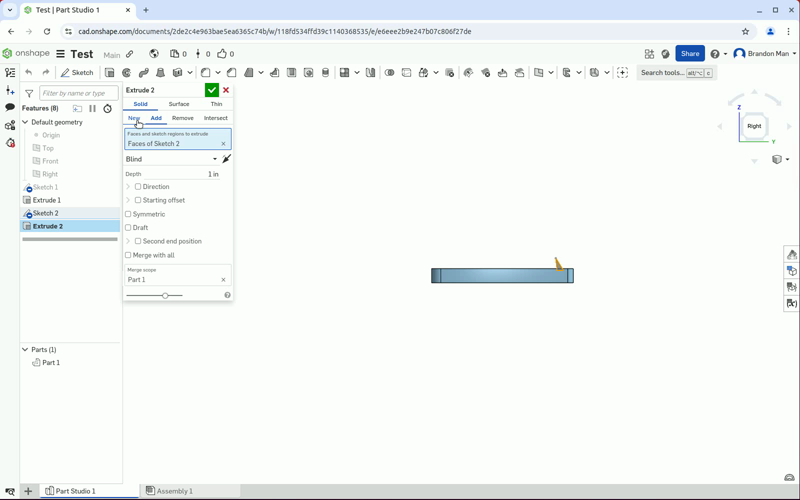
click(137, 120)
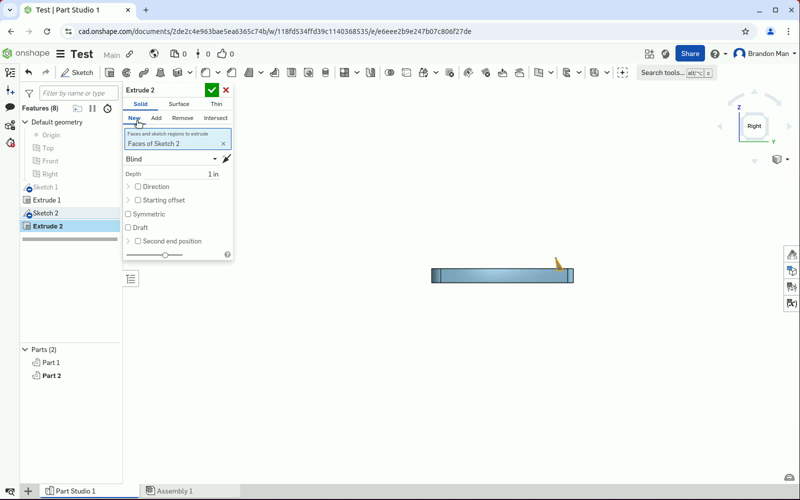
key(tab, 4)
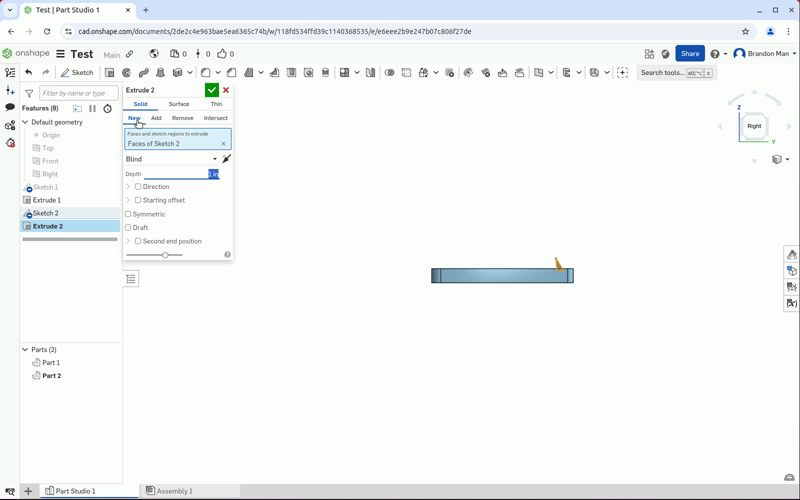
text(11.554)
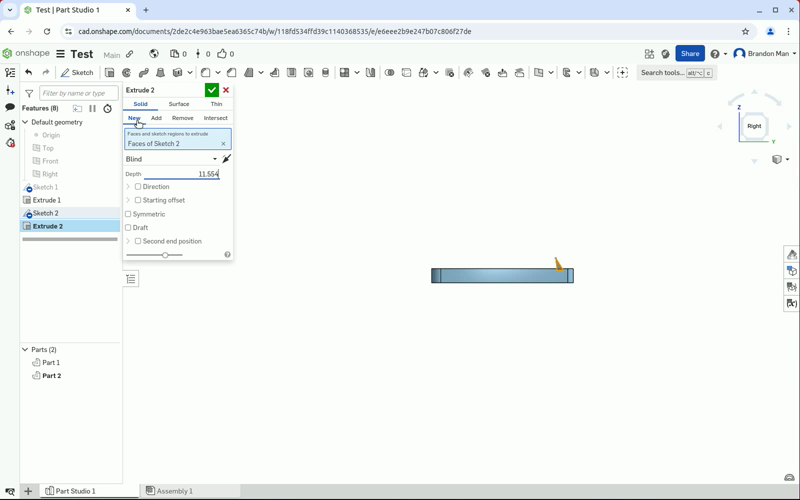
key(tab, 3)
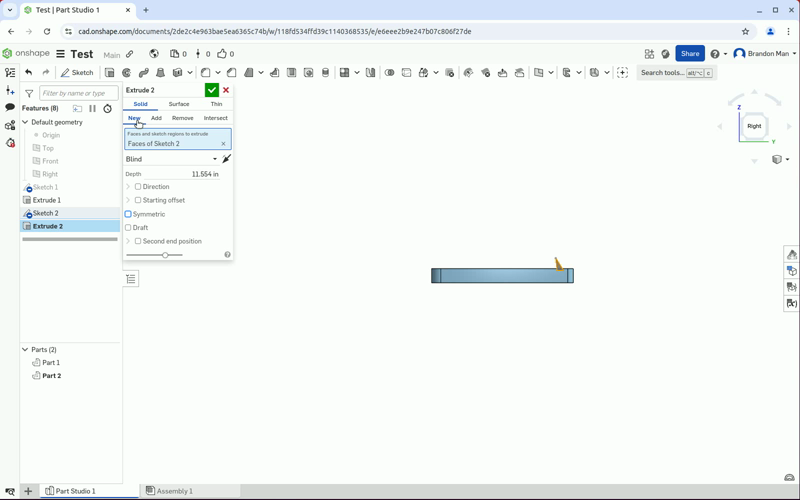
key(space)
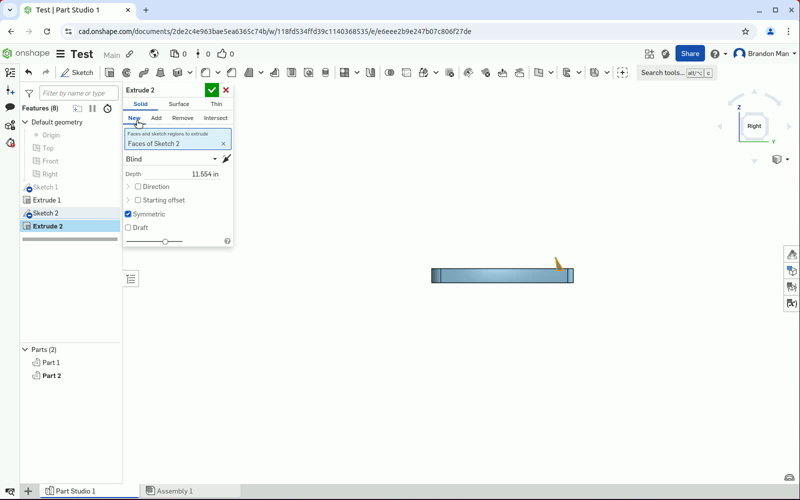
key(enter)
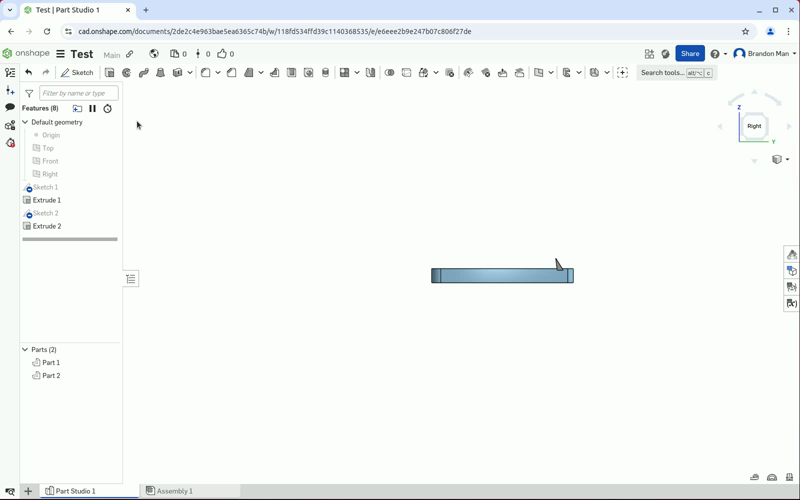
key(shift+h)
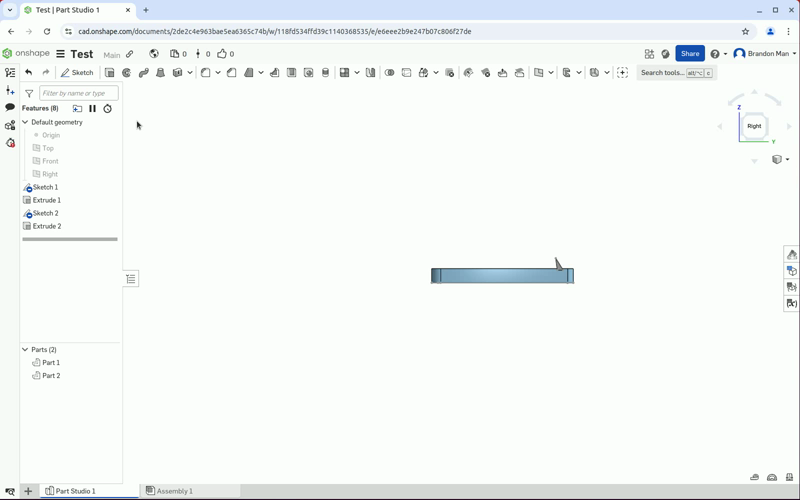
key(shift+h)
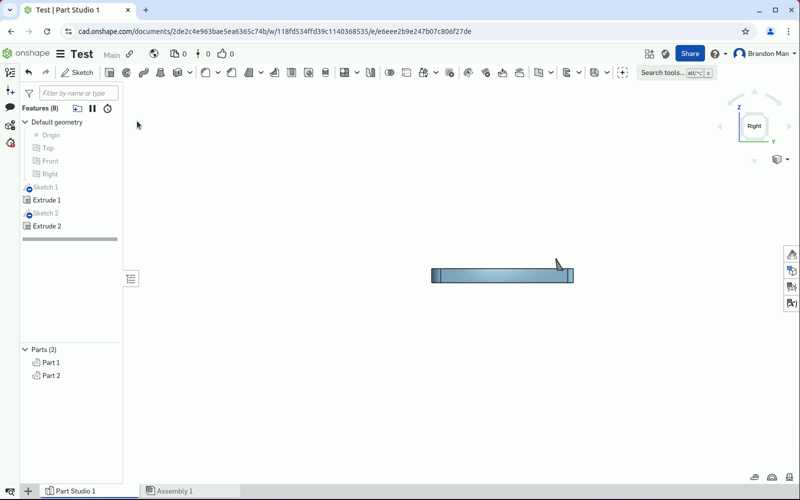
mouse_move(73, 189)
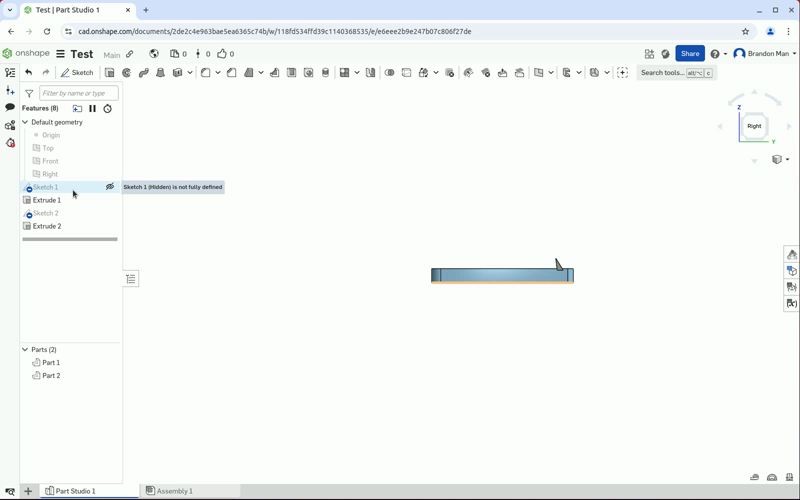
click(73, 189)
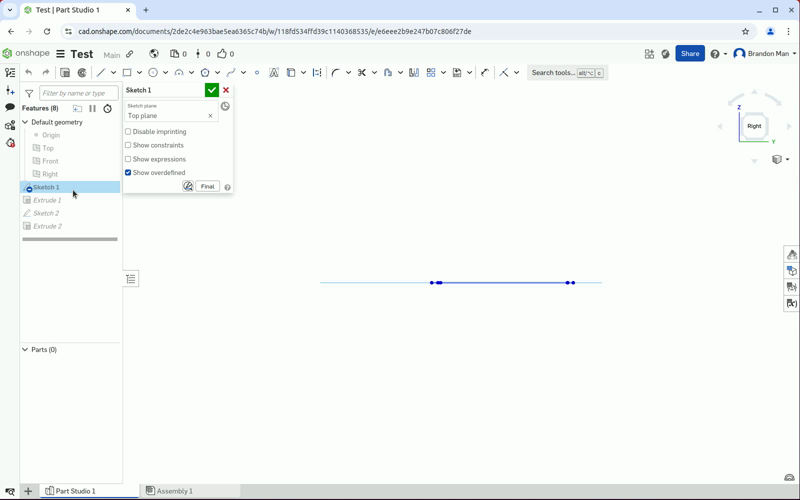
mouse_move(229, 92)
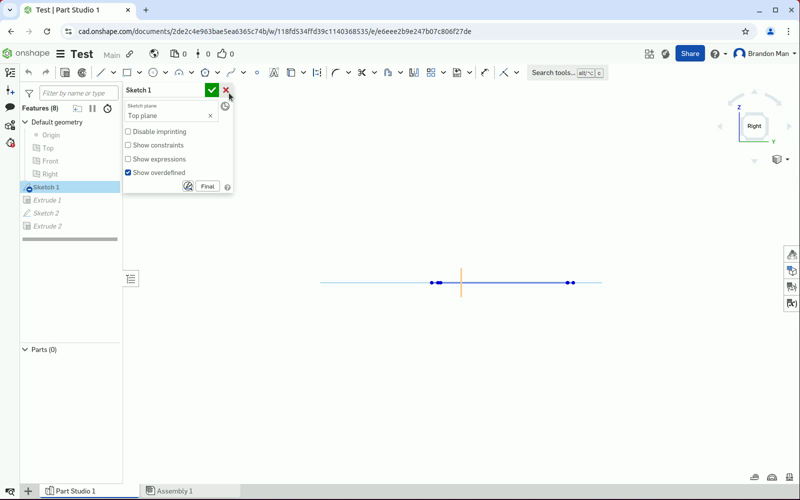
click(229, 92)
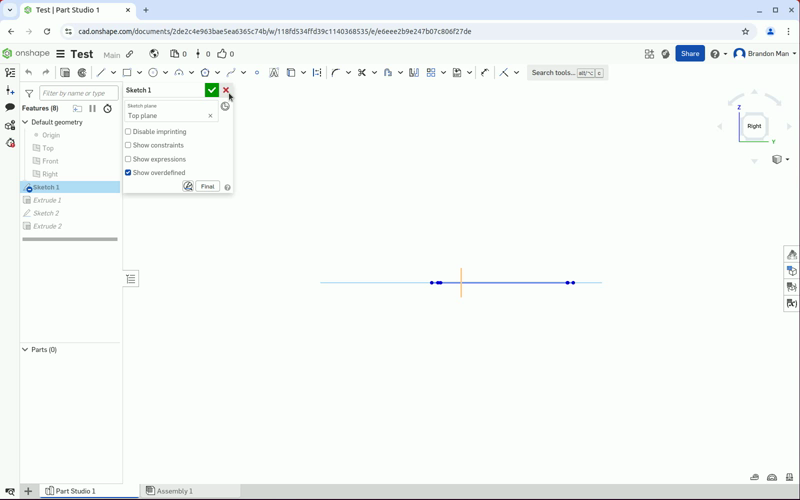
key(shift+s)
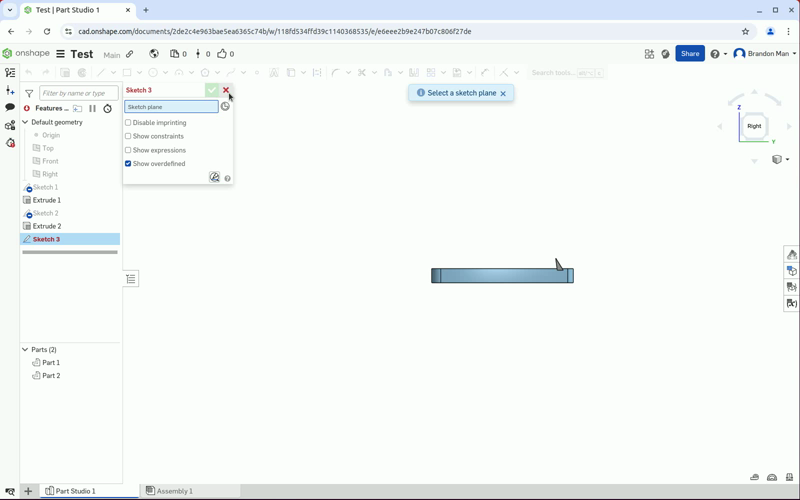
mouse_move(73, 176)
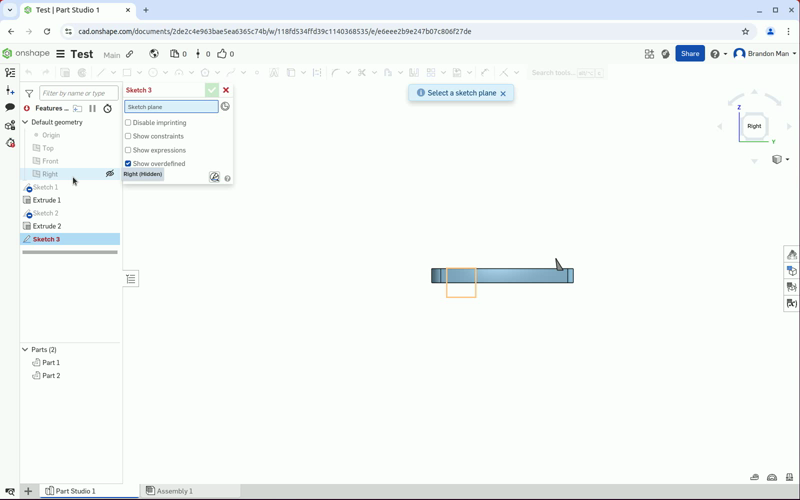
click(73, 176)
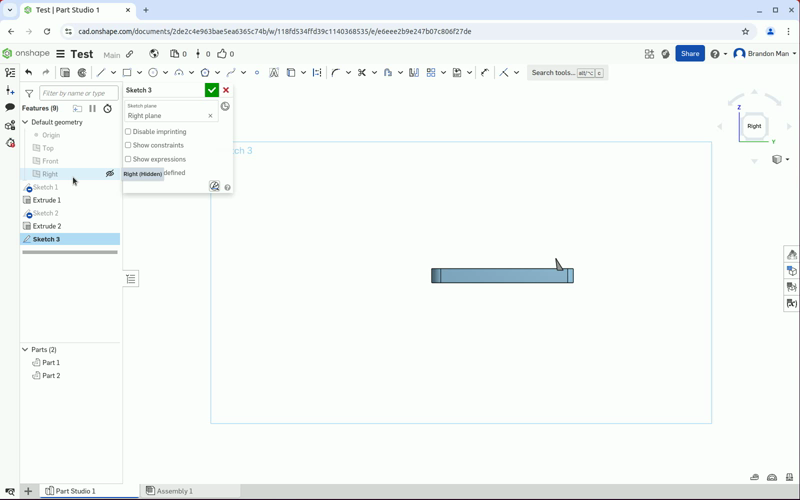
mouse_move(73, 352)
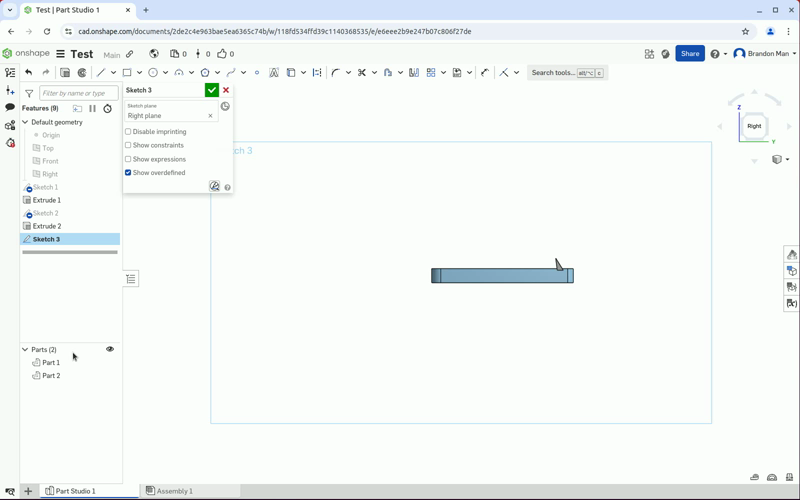
key(y)
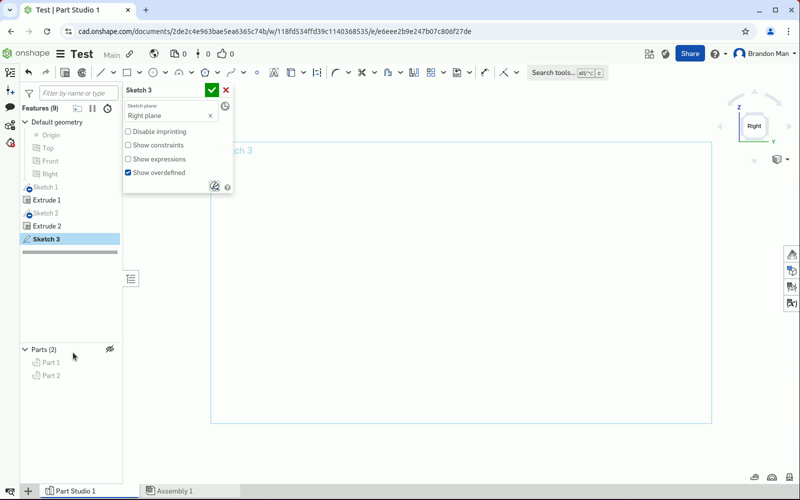
key(l)
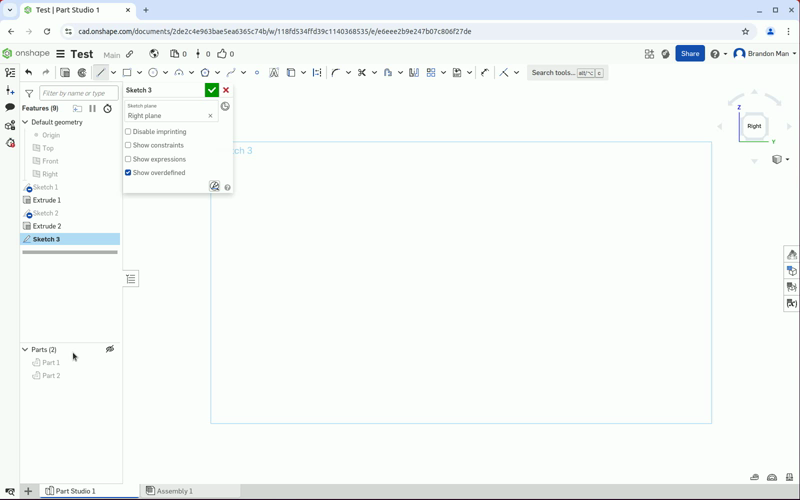
key_down(shift)
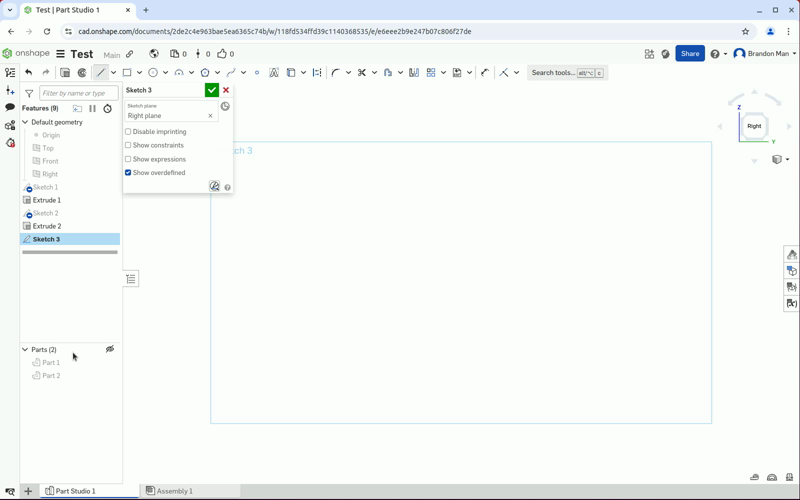
mouse_move(543, 258)
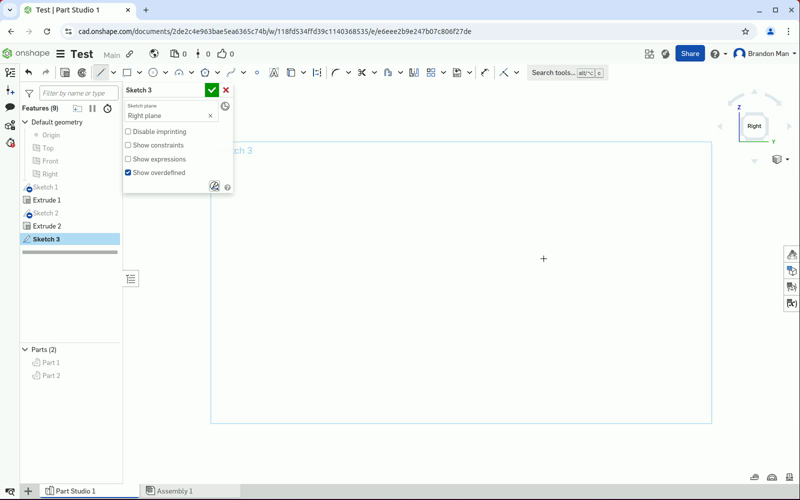
click(543, 258)
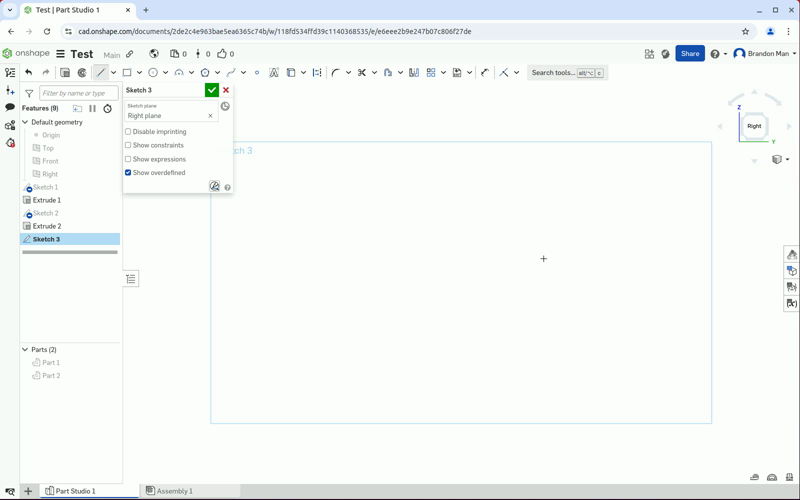
key_up(shift)
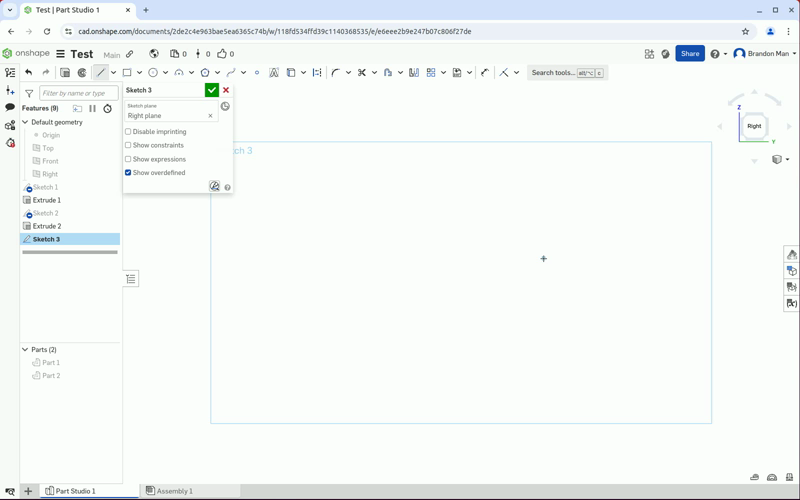
key_down(shift)
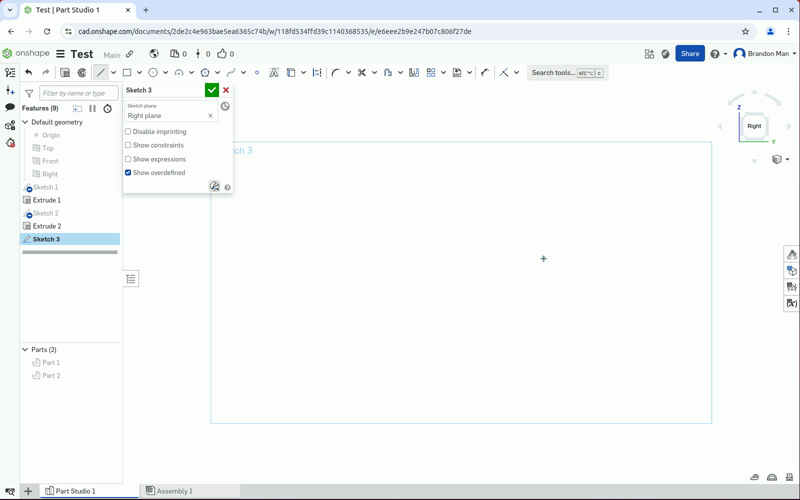
mouse_move(573, 258)
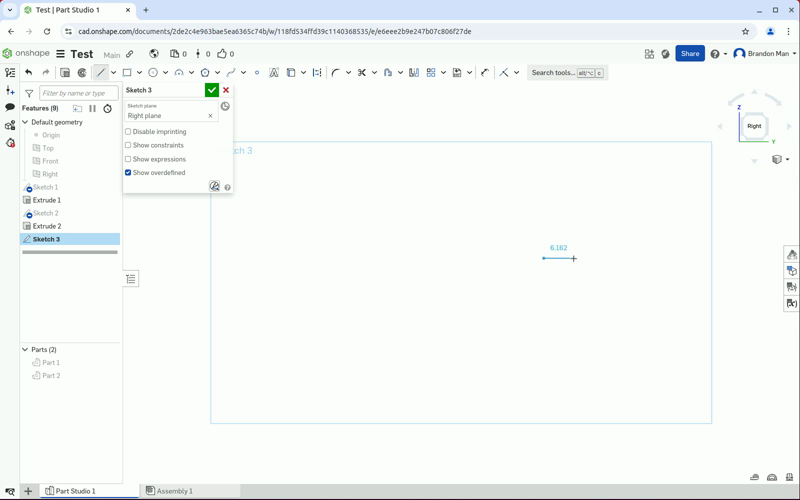
mouse_move(545, 270)
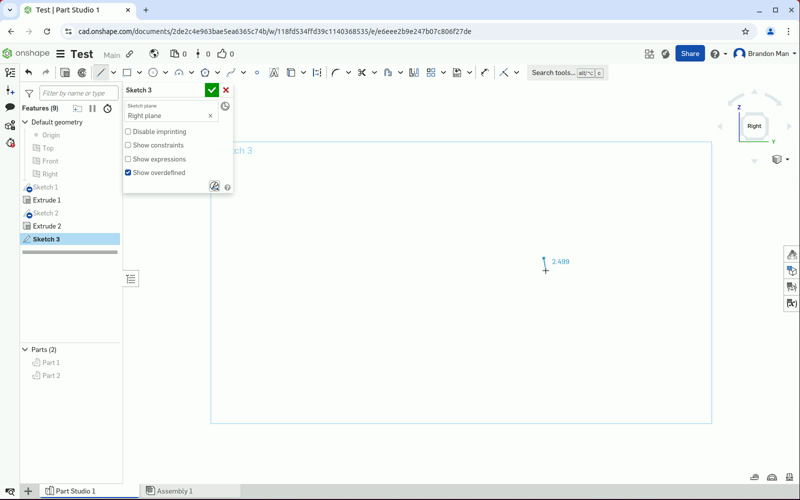
click(545, 270)
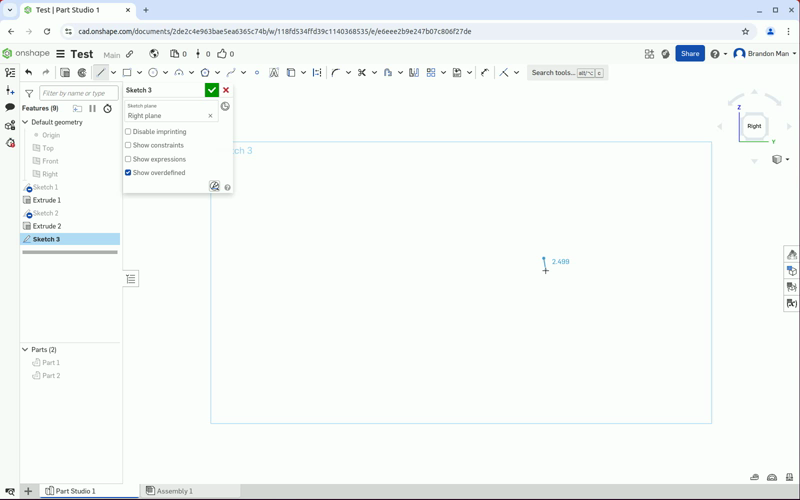
key_up(shift)
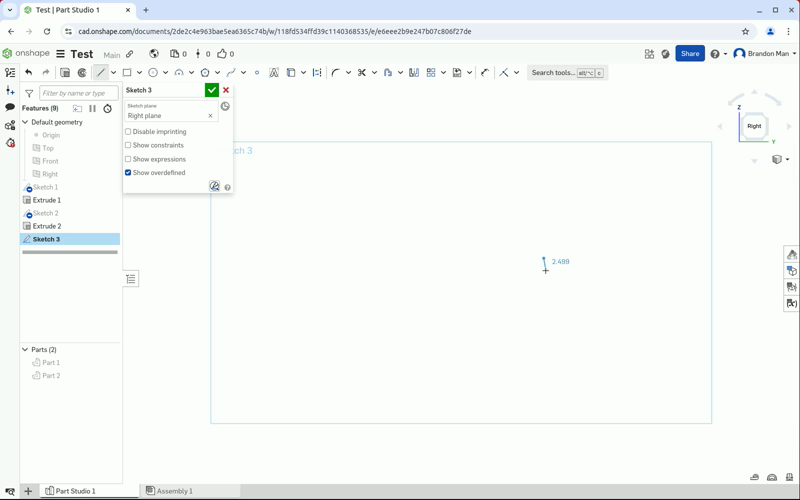
key_down(shift)
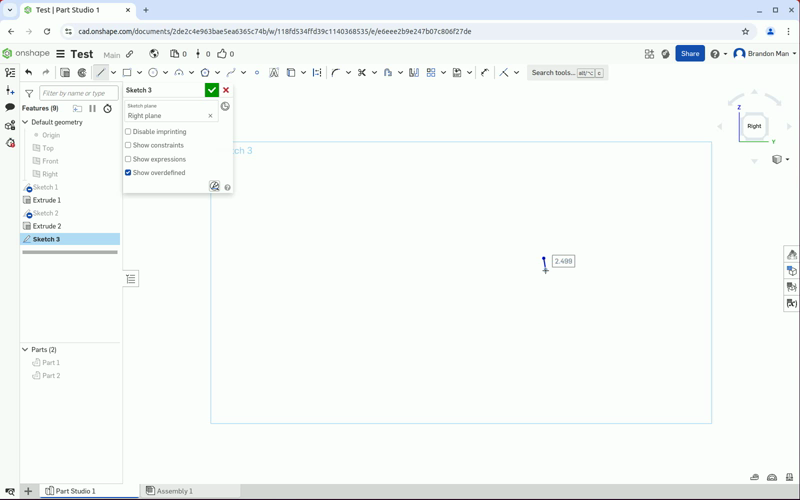
mouse_move(575, 270)
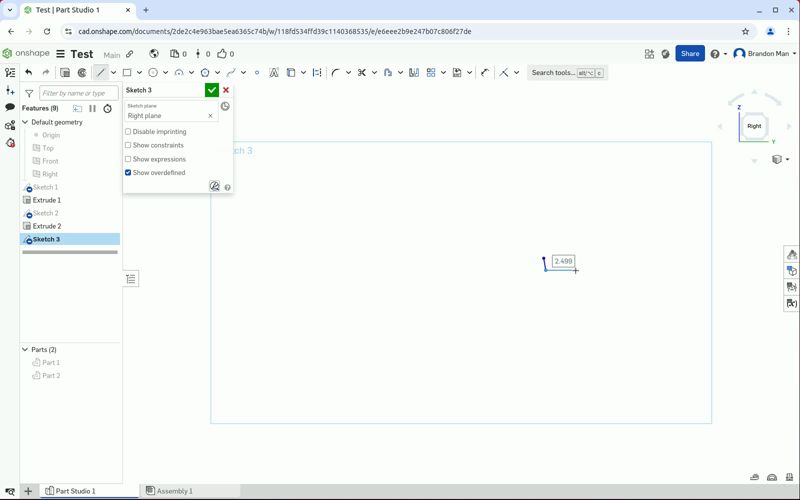
mouse_move(551, 270)
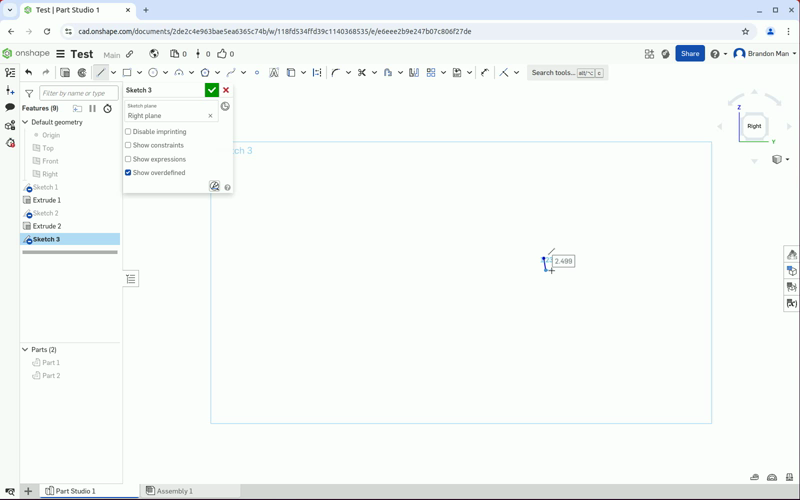
scroll(6)
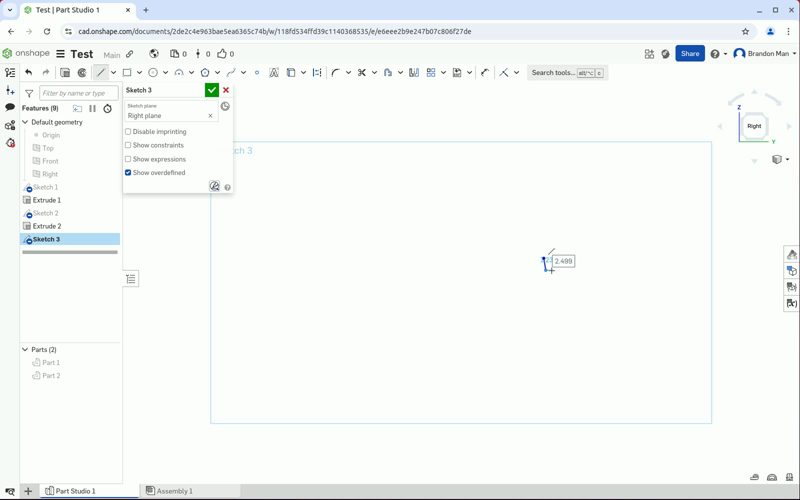
scroll(6)
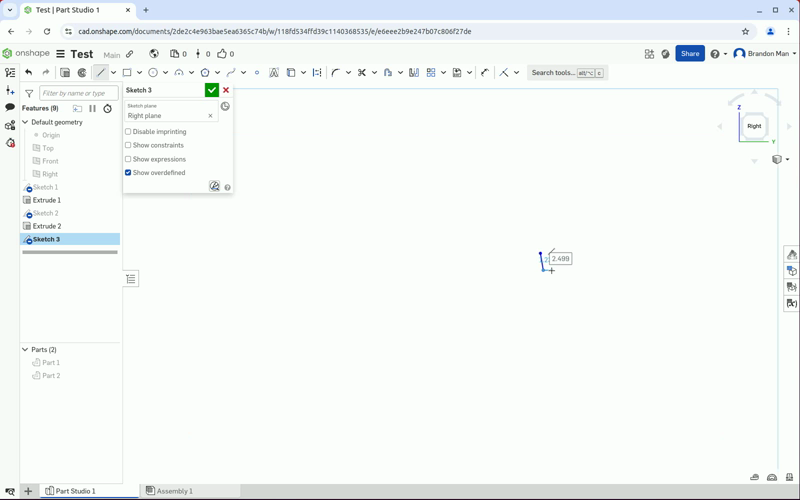
scroll(6)
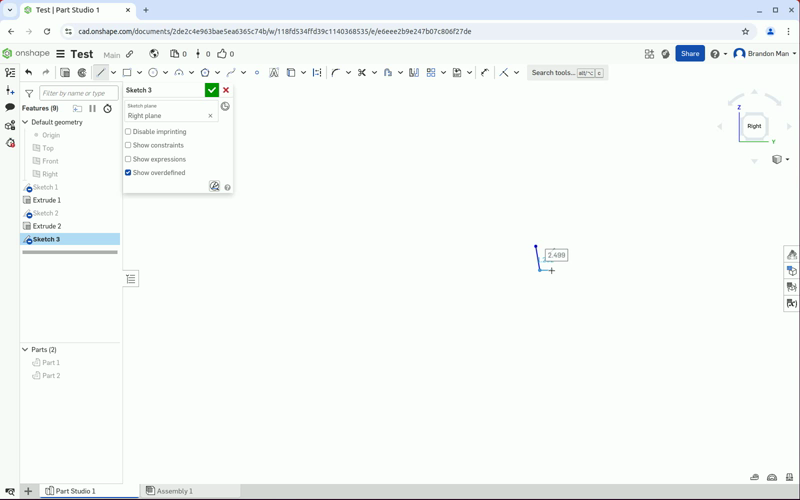
scroll(6)
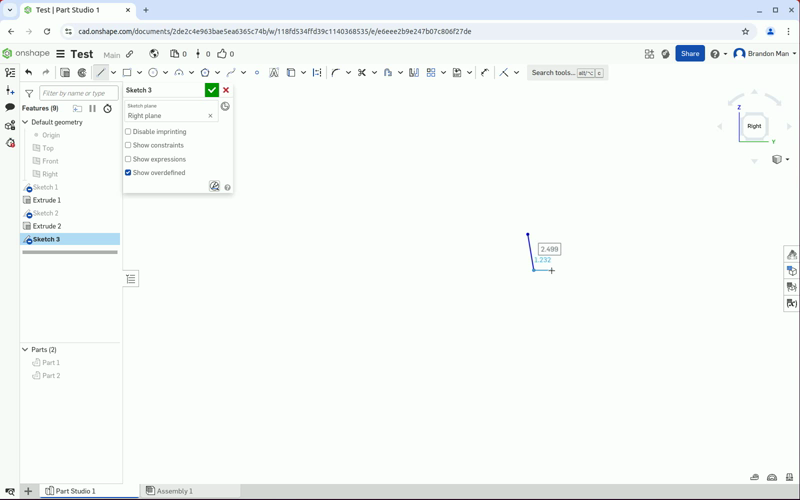
scroll(6)
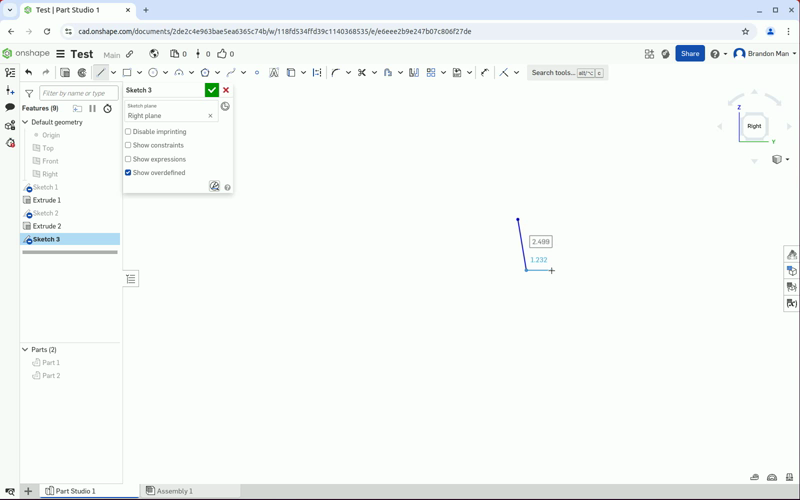
scroll(6)
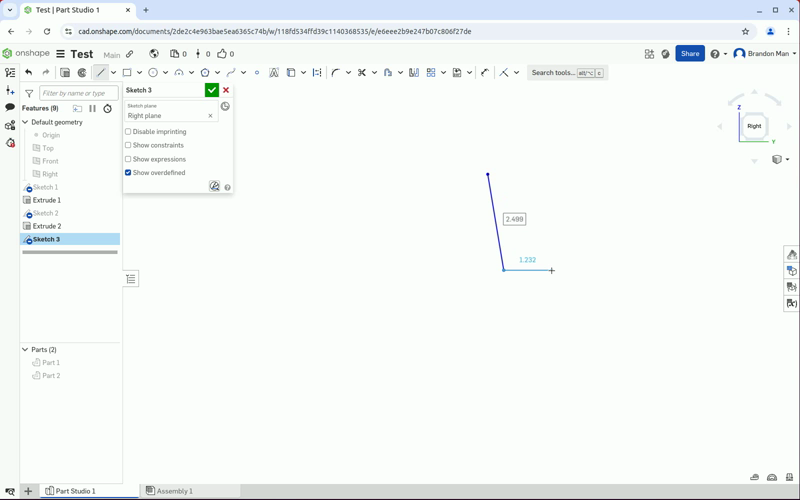
scroll(6)
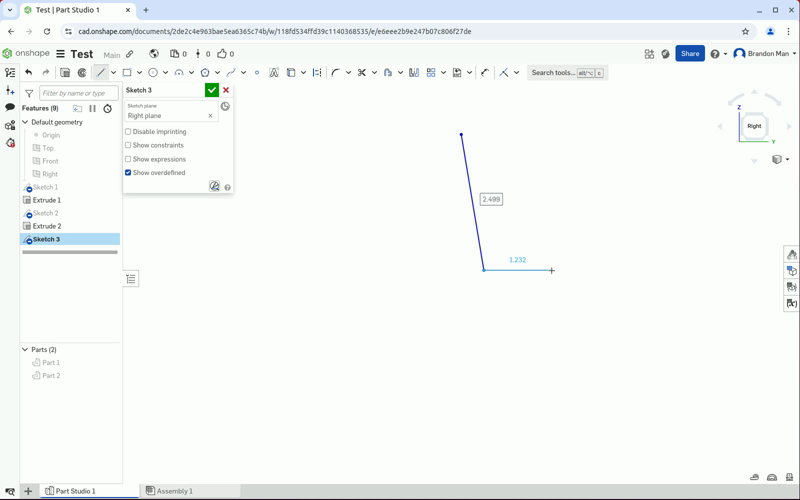
click(551, 270)
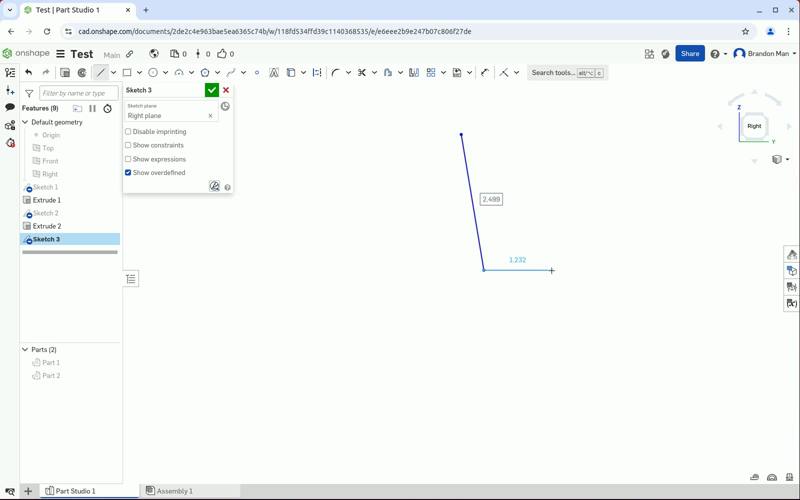
scroll(-6)
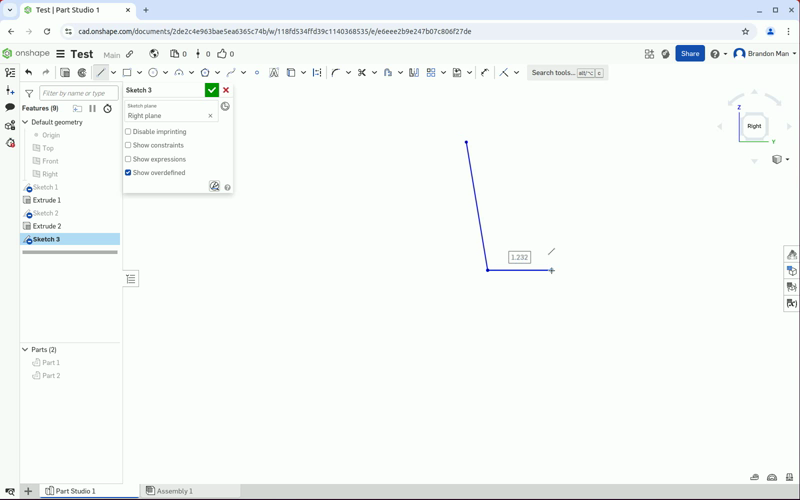
scroll(-6)
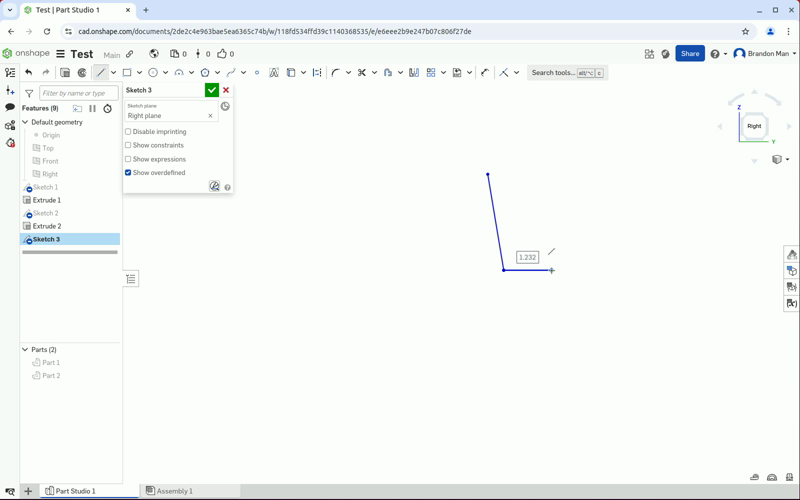
scroll(-6)
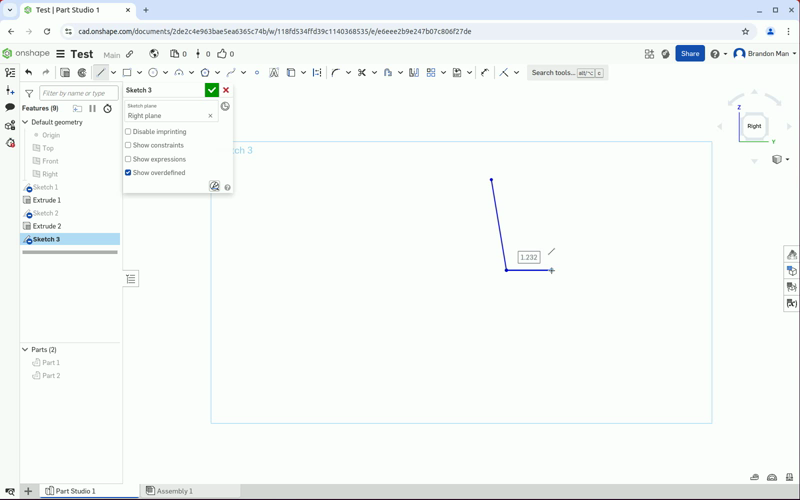
scroll(-6)
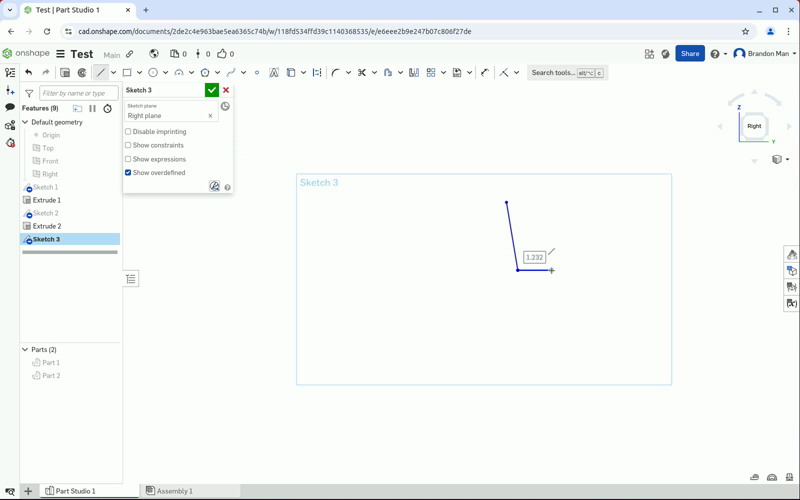
scroll(-6)
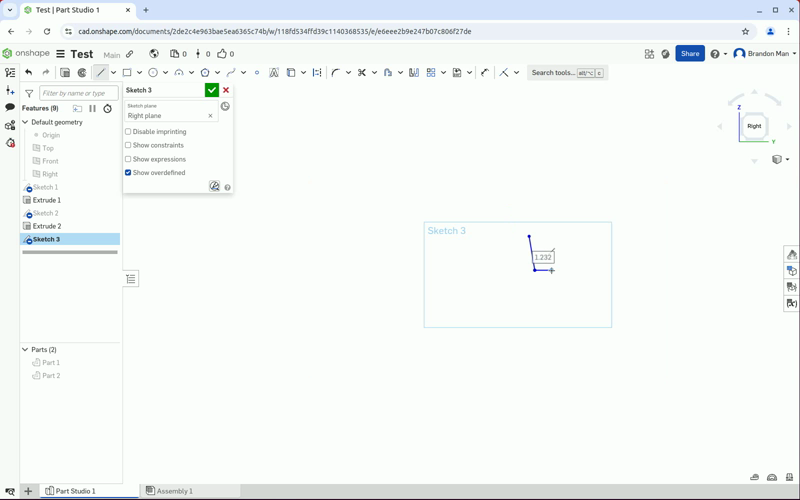
scroll(-6)
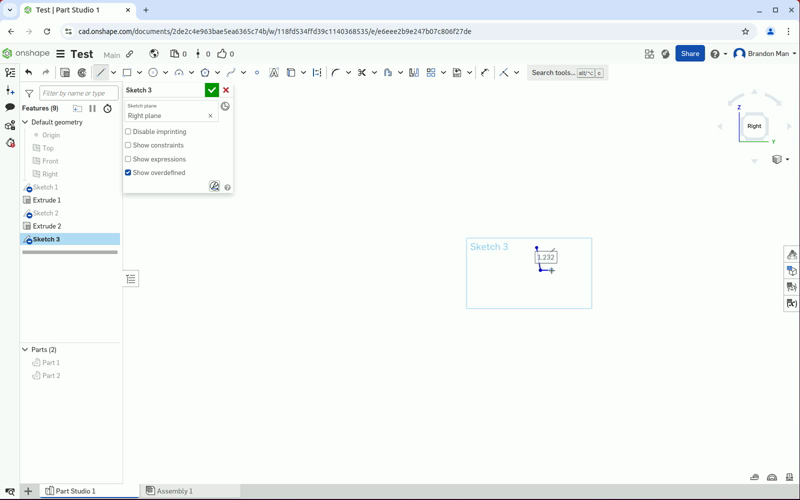
scroll(-6)
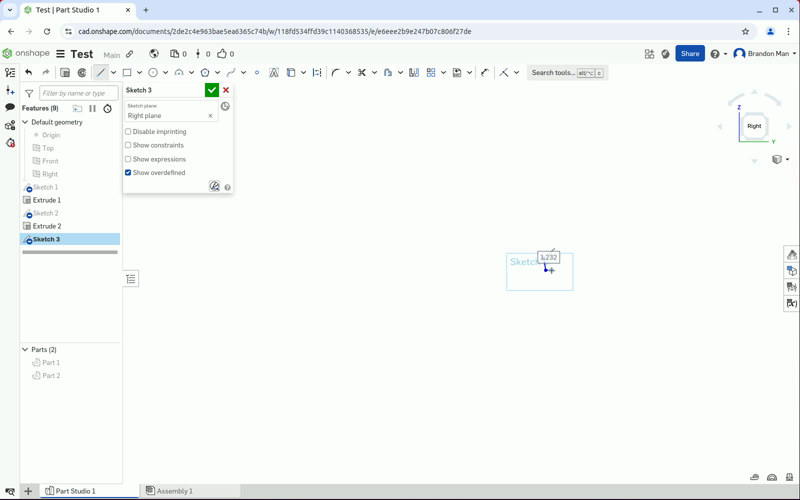
key_up(shift)
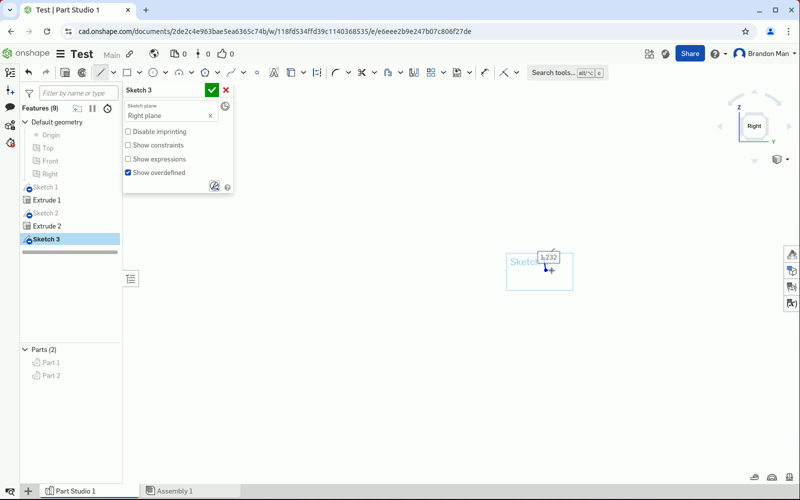
mouse_move(581, 270)
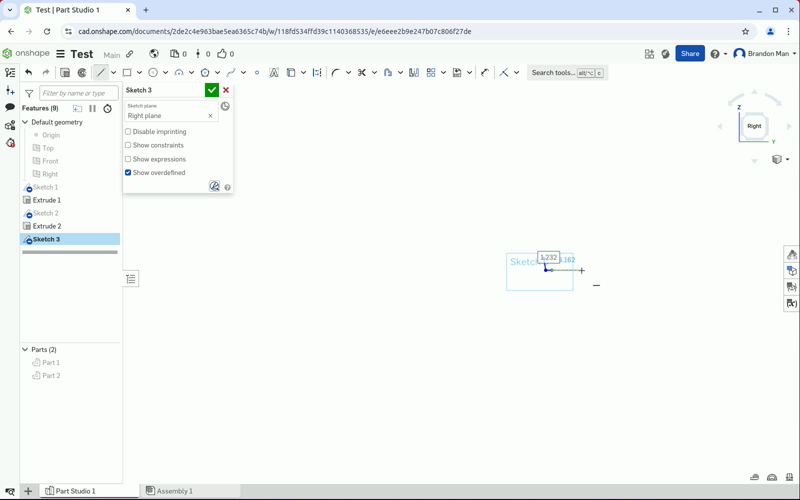
key_down(shift)
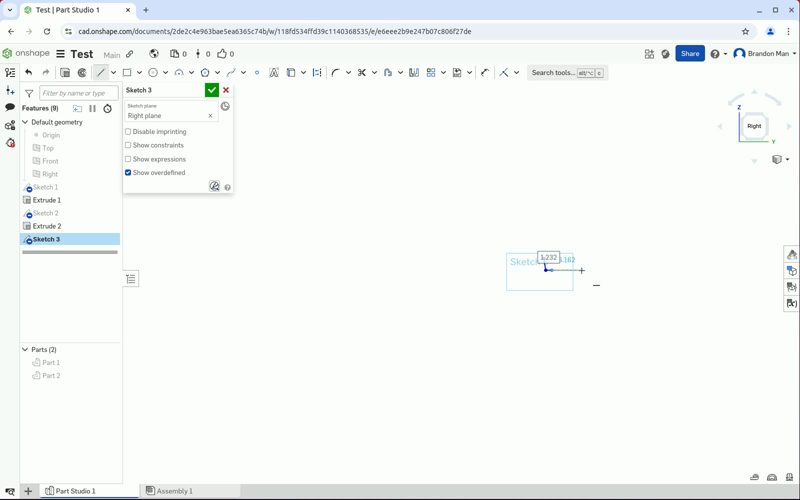
mouse_move(543, 258)
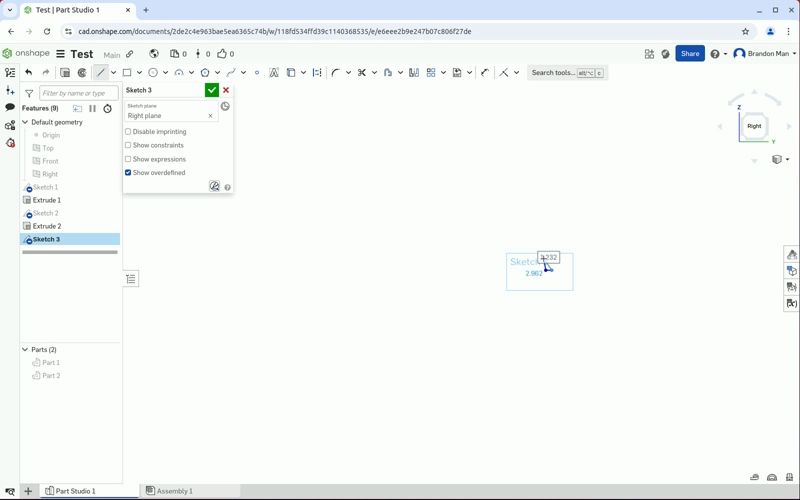
key_up(shift)
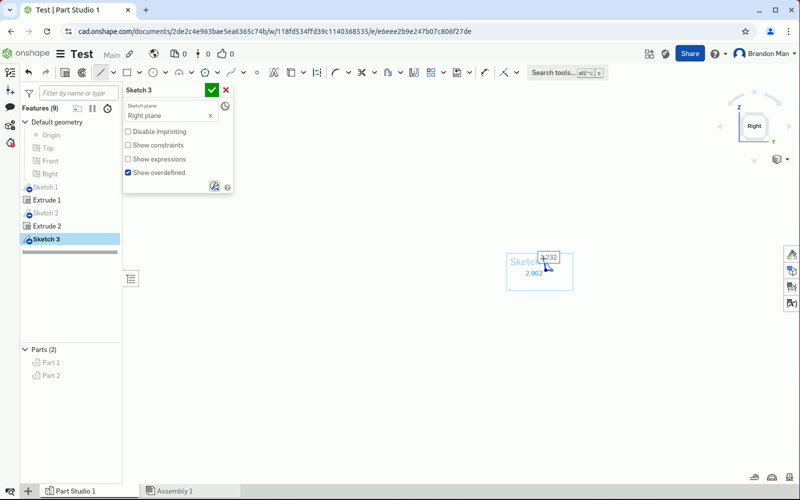
click(543, 258)
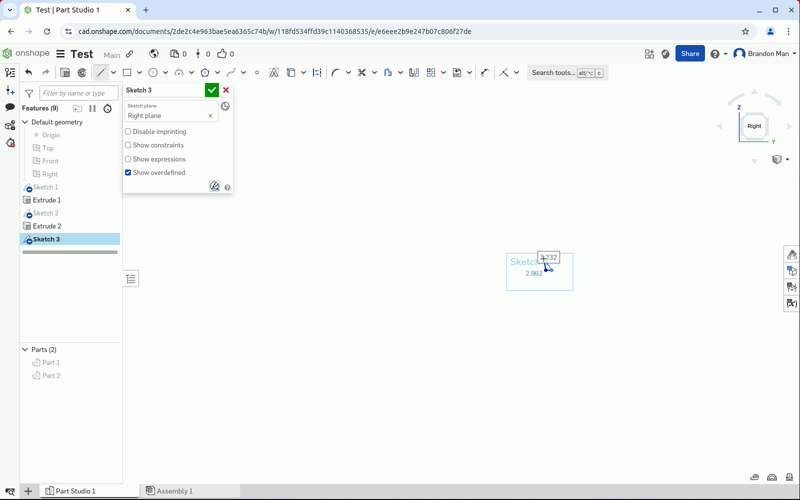
key(esc)
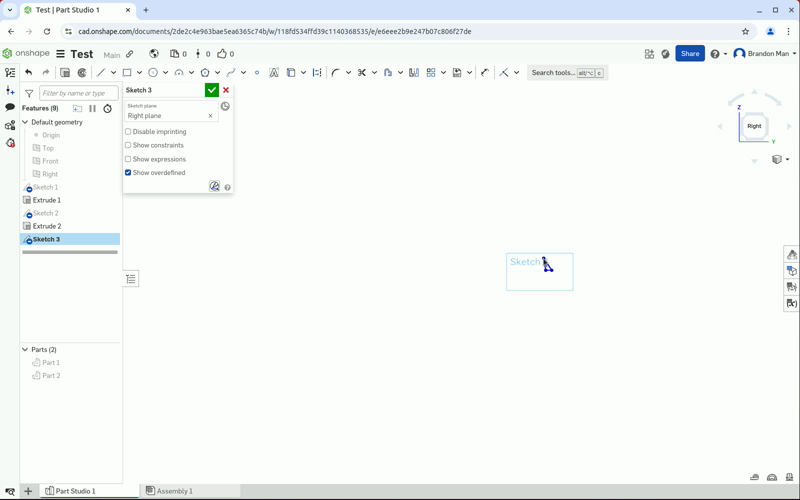
mouse_move(550, 269)
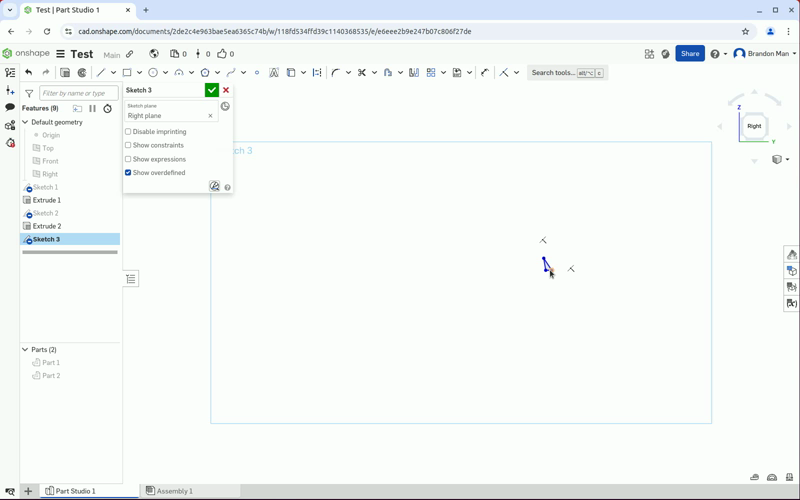
scroll(6)
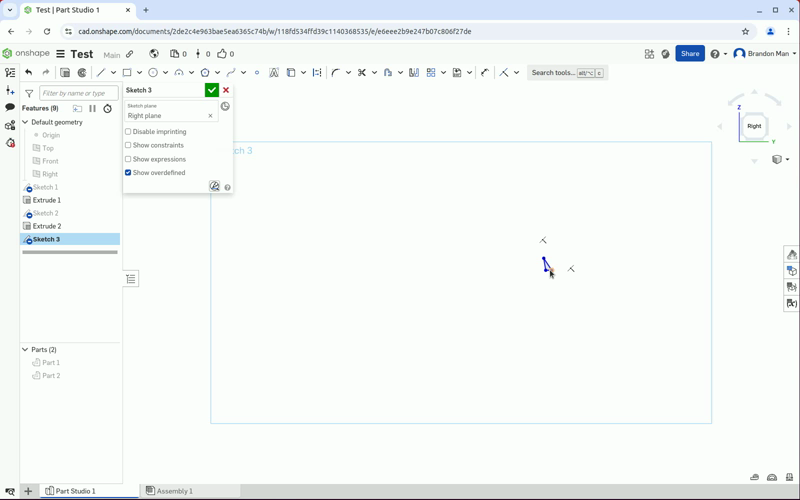
scroll(6)
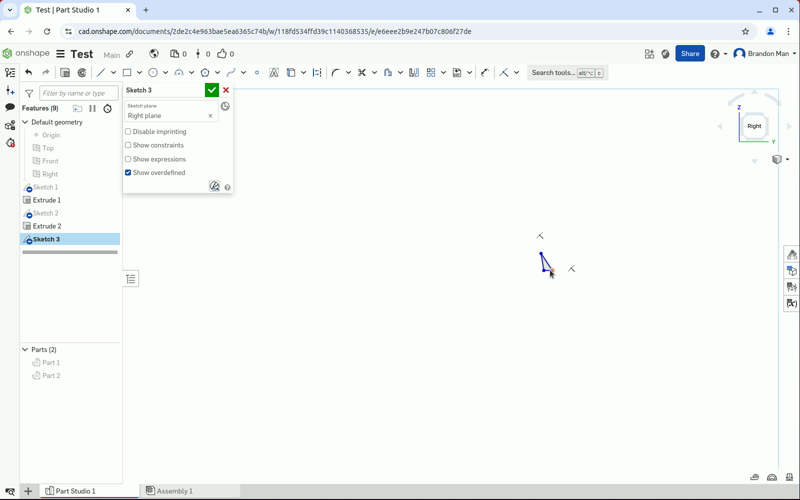
scroll(6)
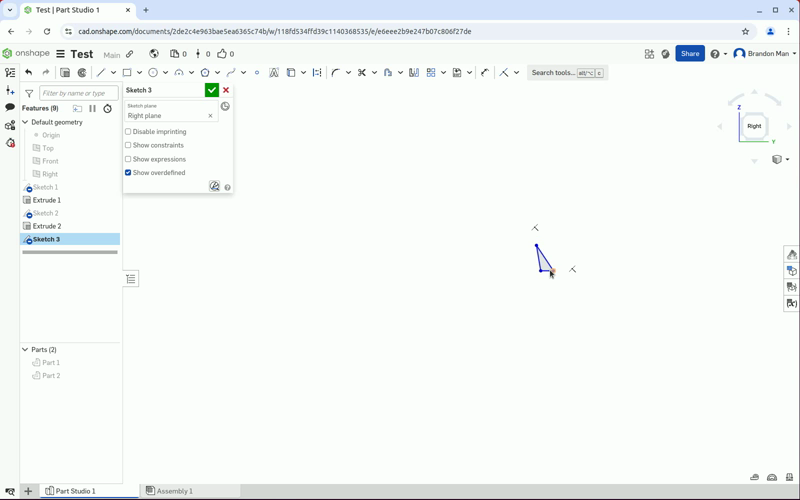
scroll(6)
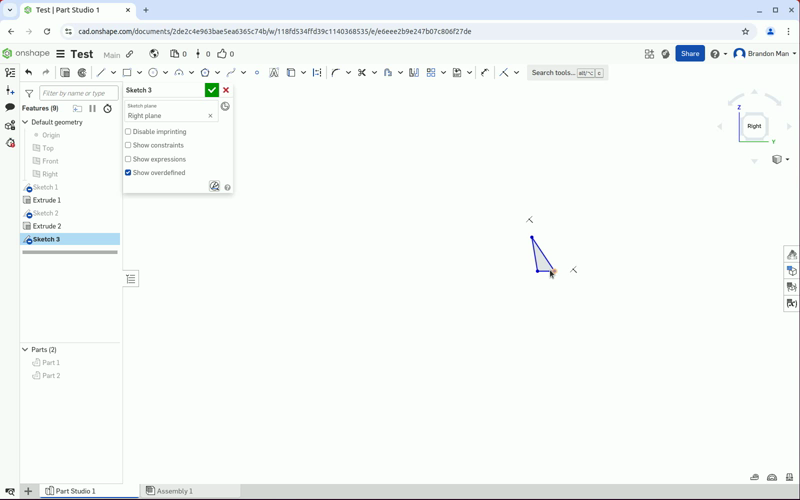
scroll(6)
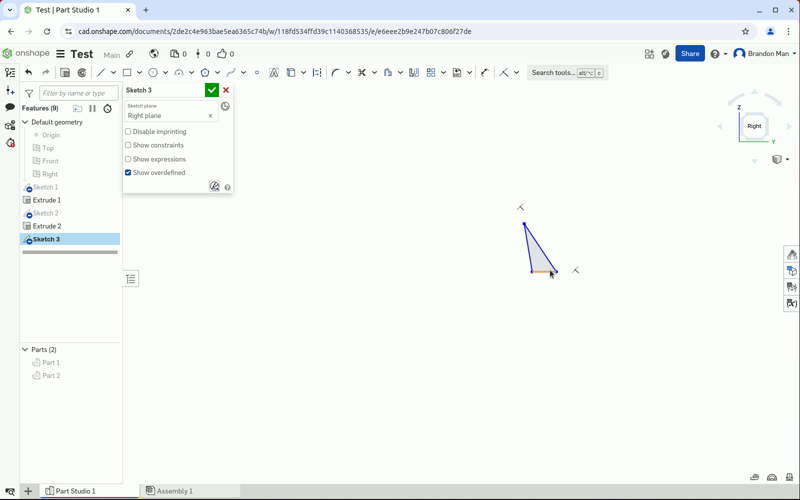
scroll(6)
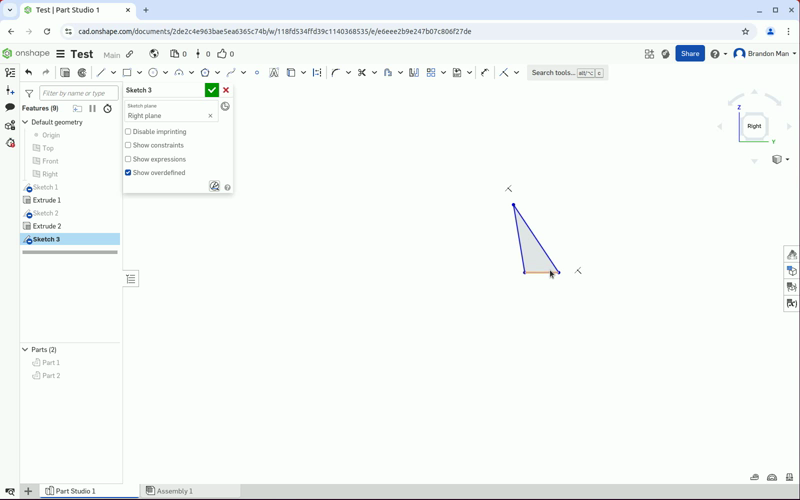
scroll(6)
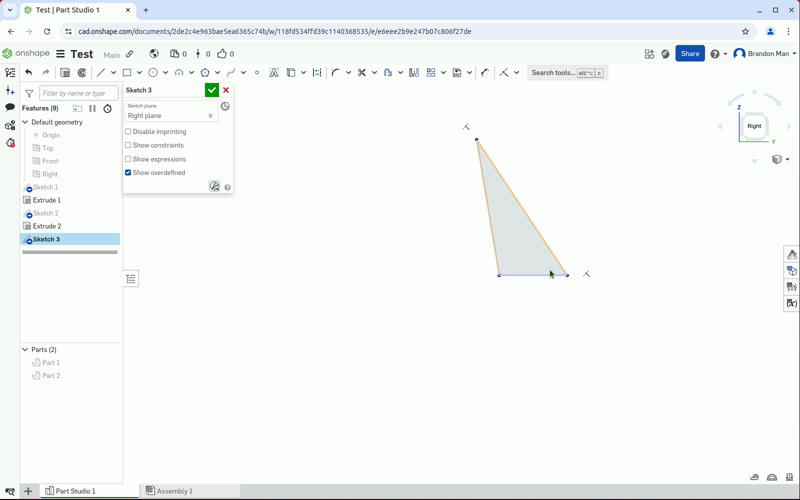
click(550, 269)
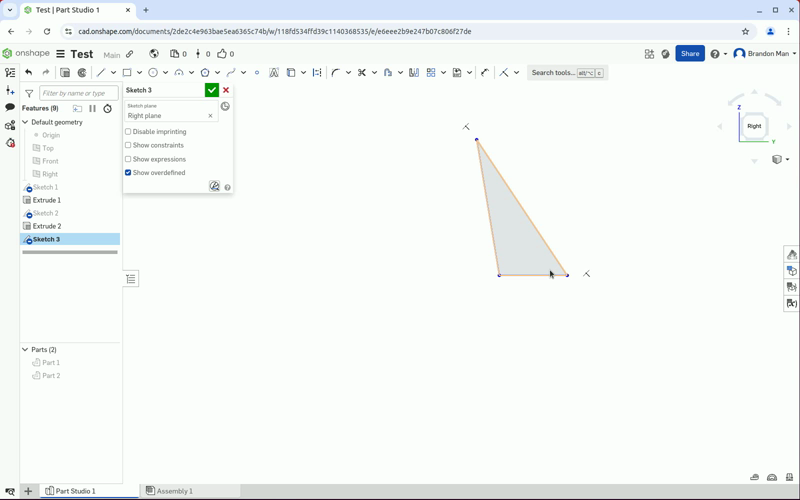
scroll(-6)
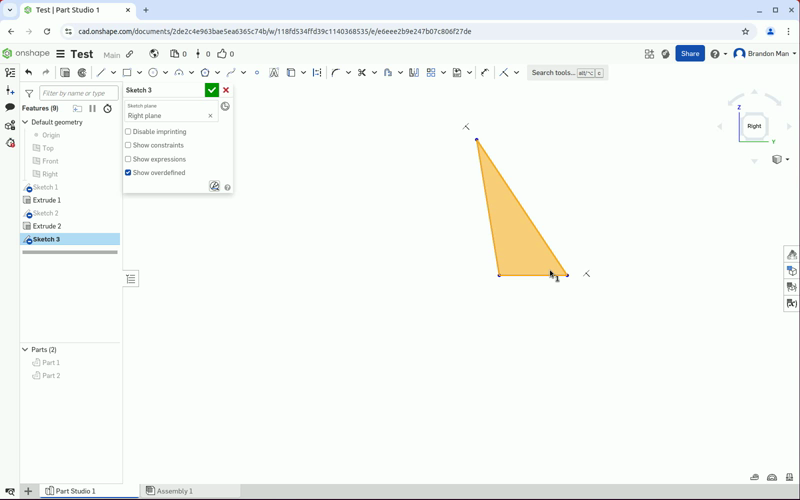
scroll(-6)
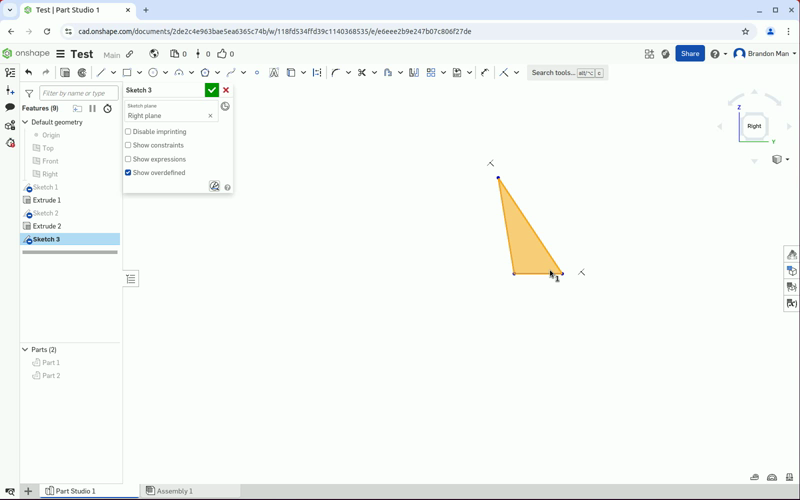
scroll(-6)
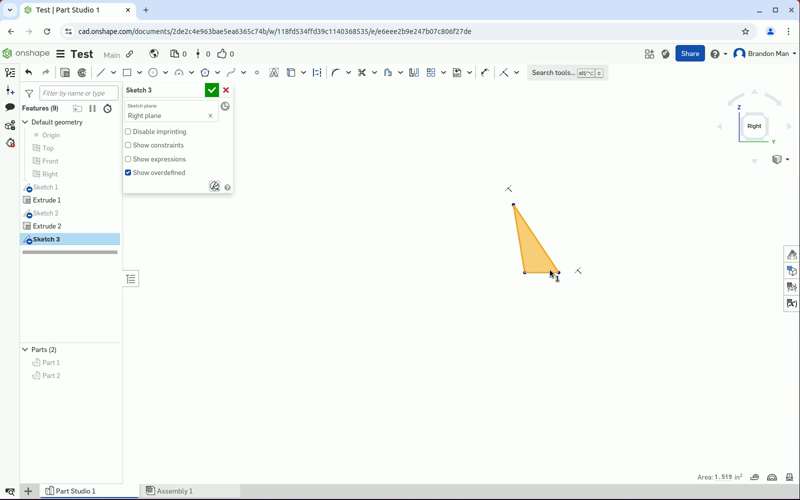
scroll(-6)
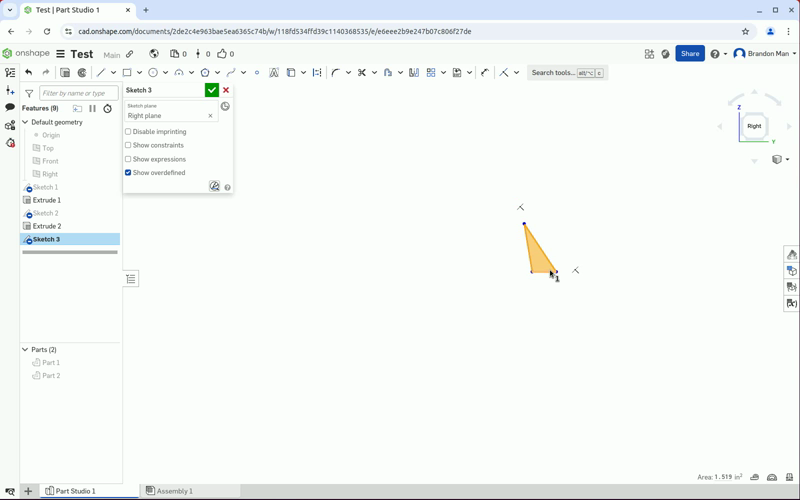
scroll(-6)
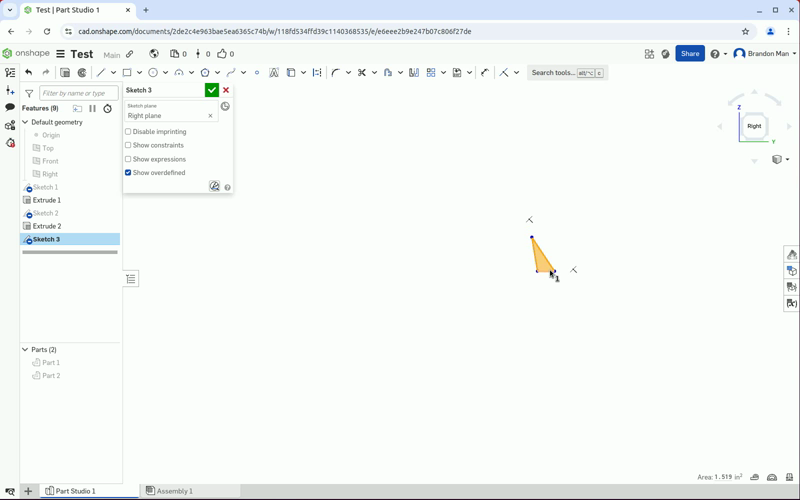
scroll(-6)
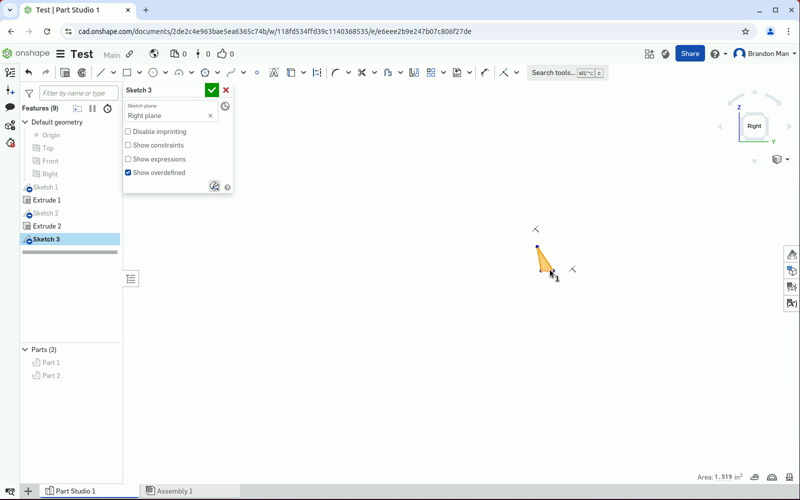
scroll(-6)
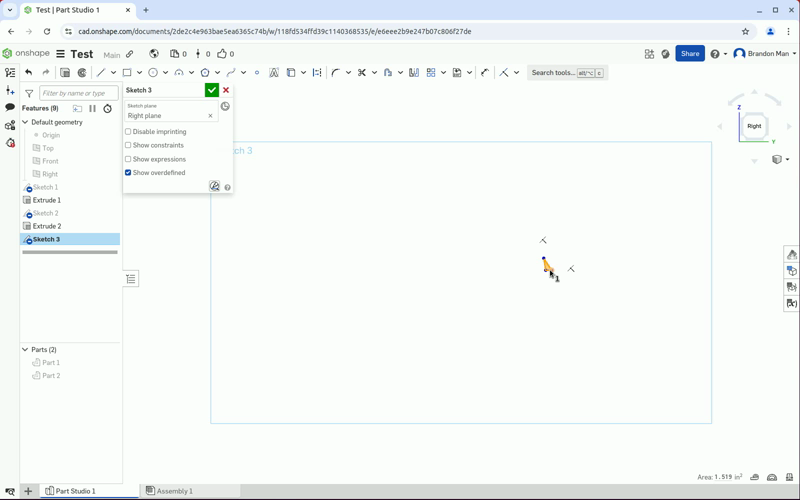
mouse_move(73, 352)
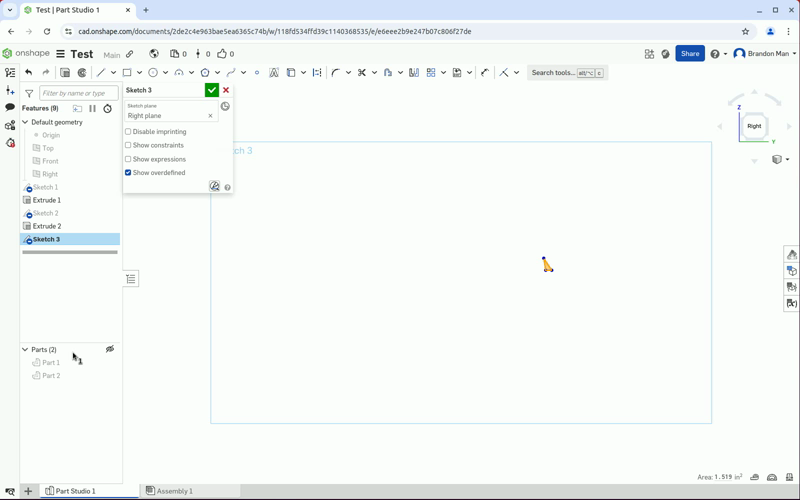
key(shift+y)
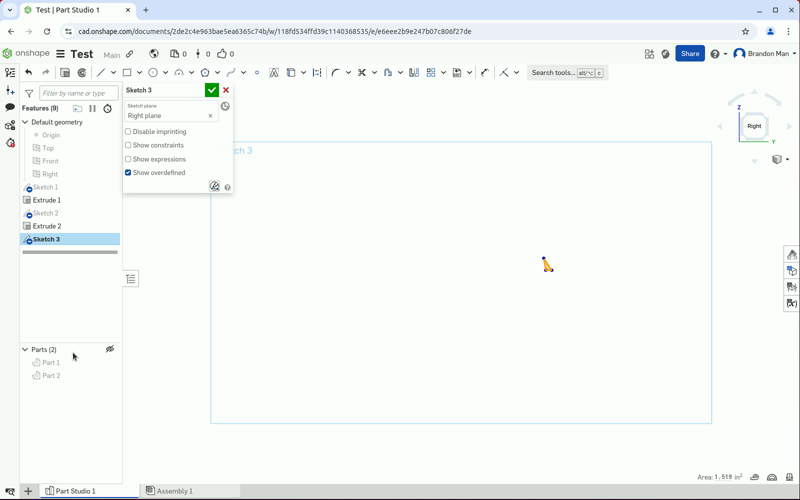
key(shift+e)
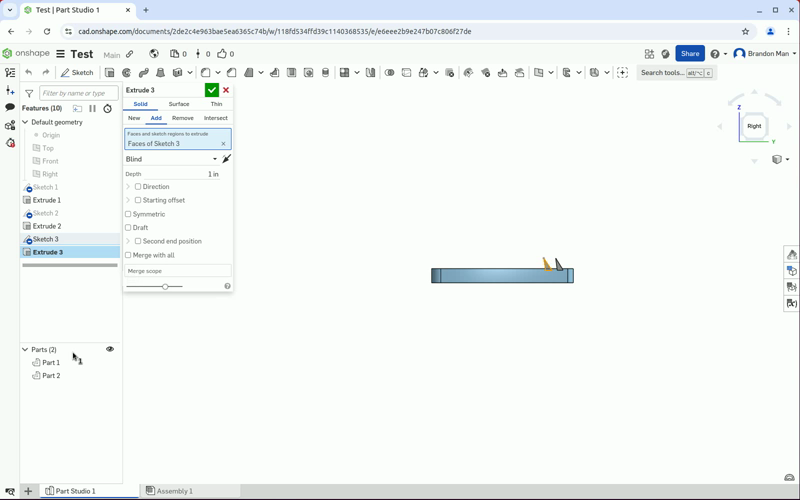
mouse_move(143, 106)
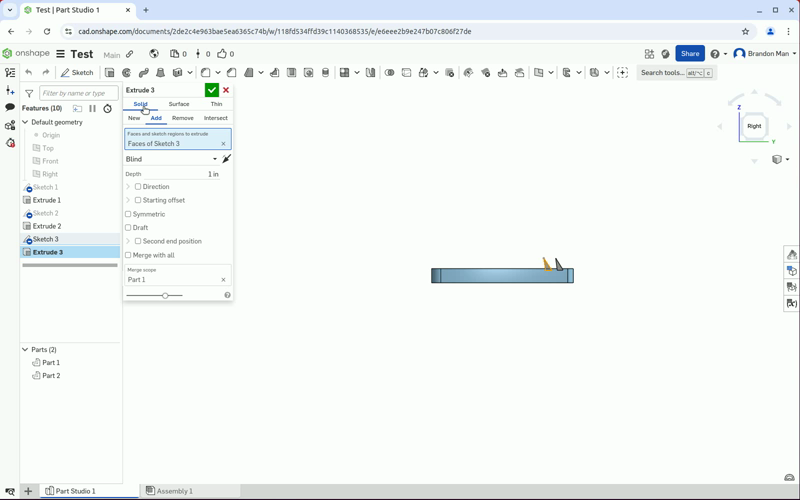
click(143, 106)
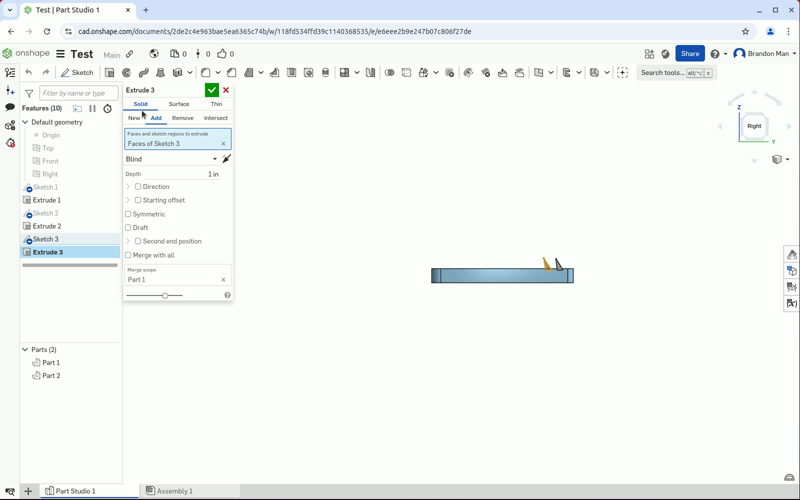
mouse_move(137, 120)
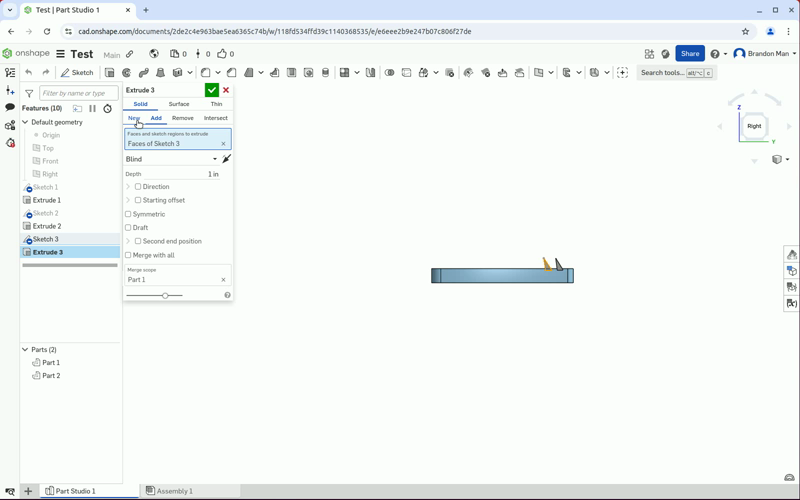
click(137, 120)
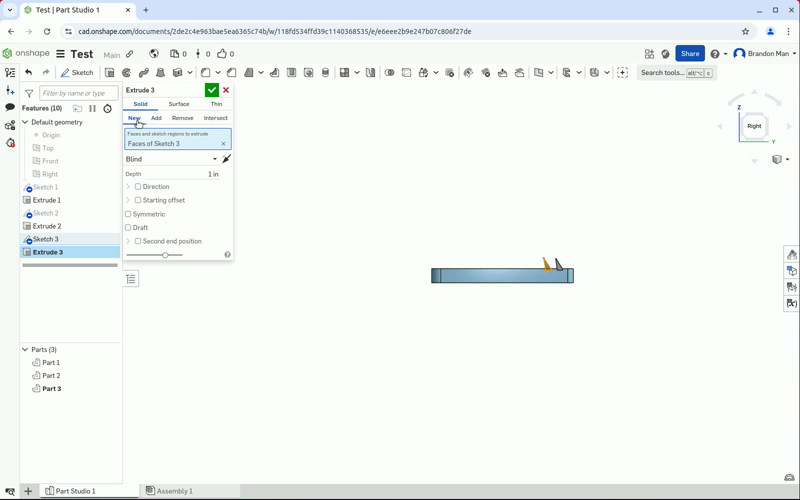
key(tab, 4)
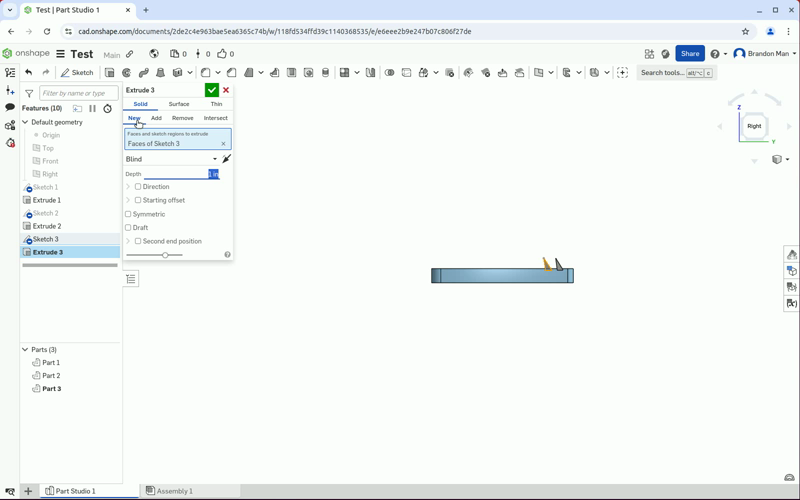
text(11.554)
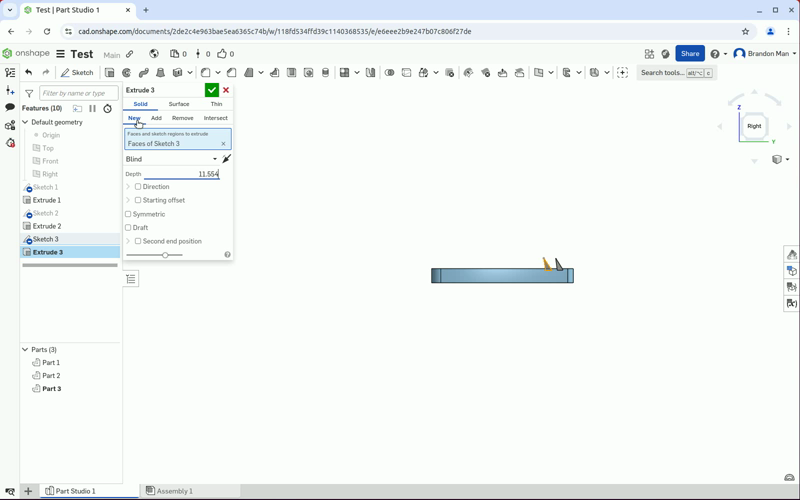
key(tab, 3)
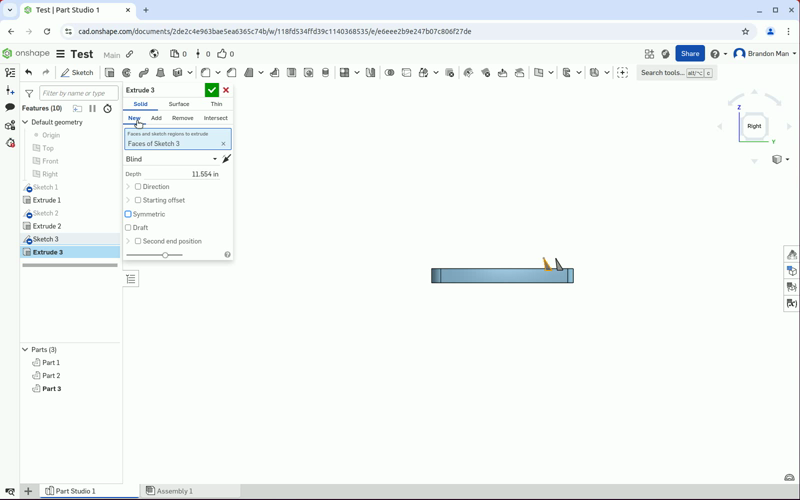
key(space)
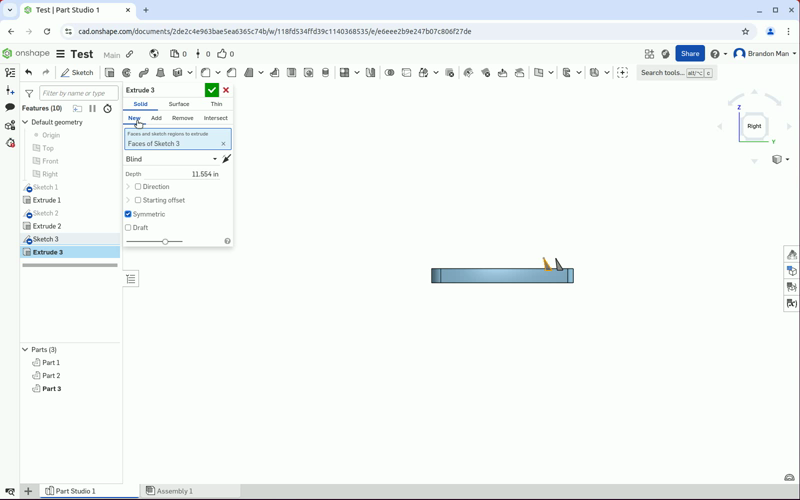
key(enter)
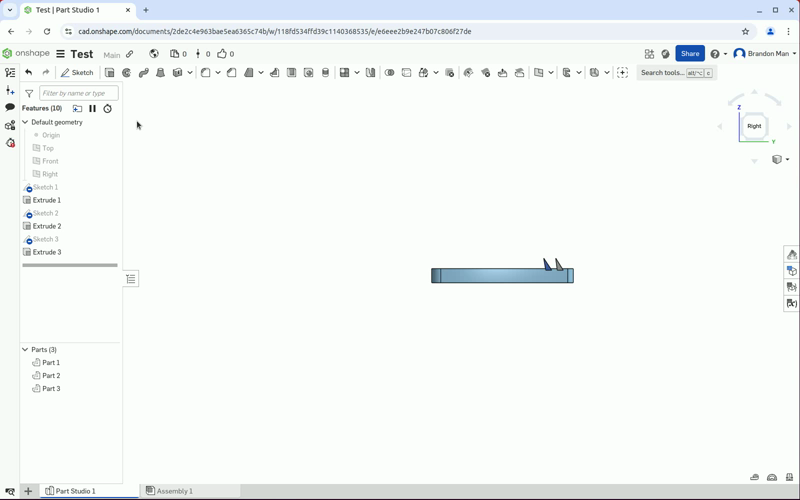
key(shift+h)
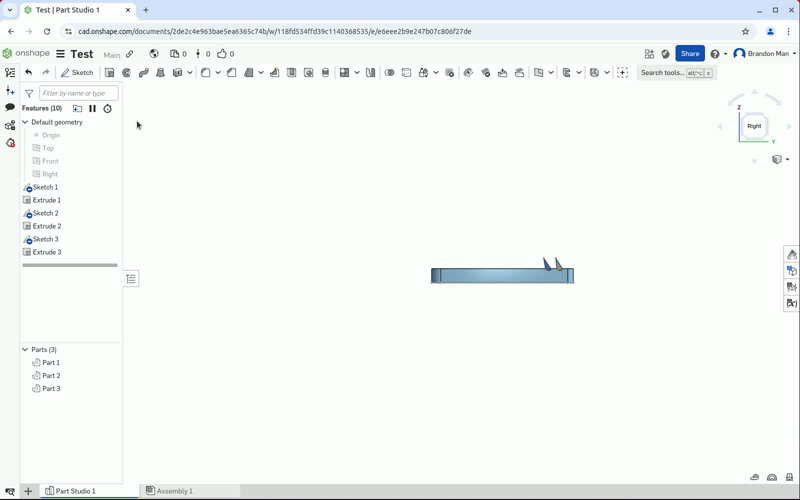
key(shift+h)
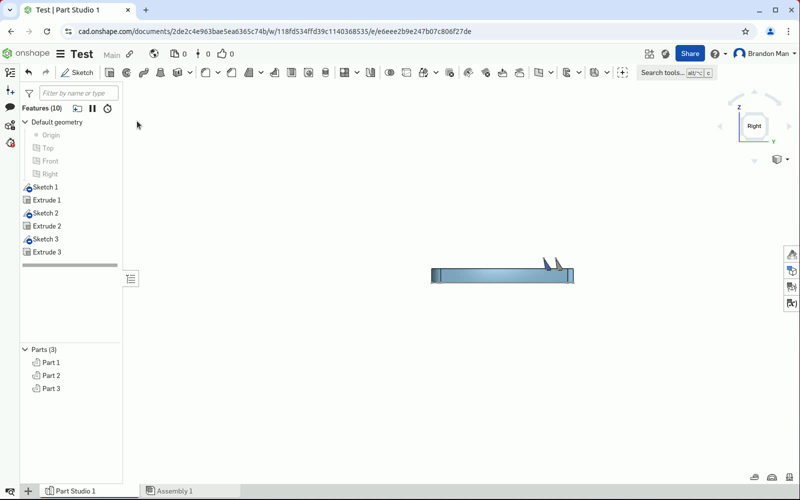
key(shift+7)
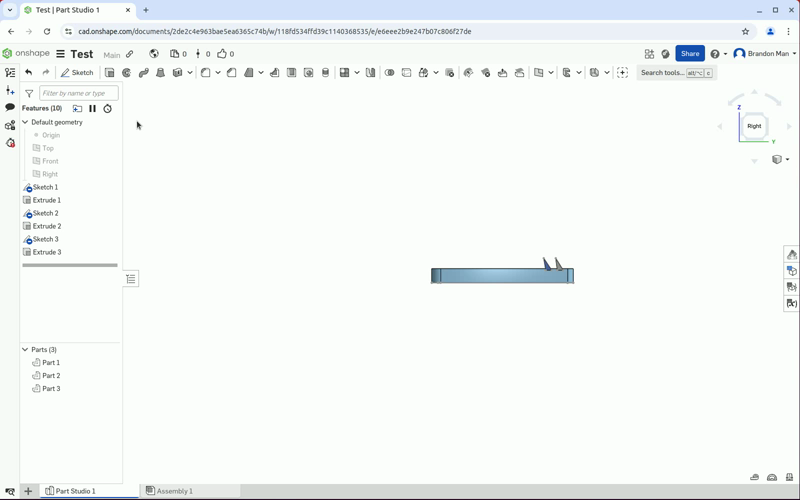
key(right, 2)
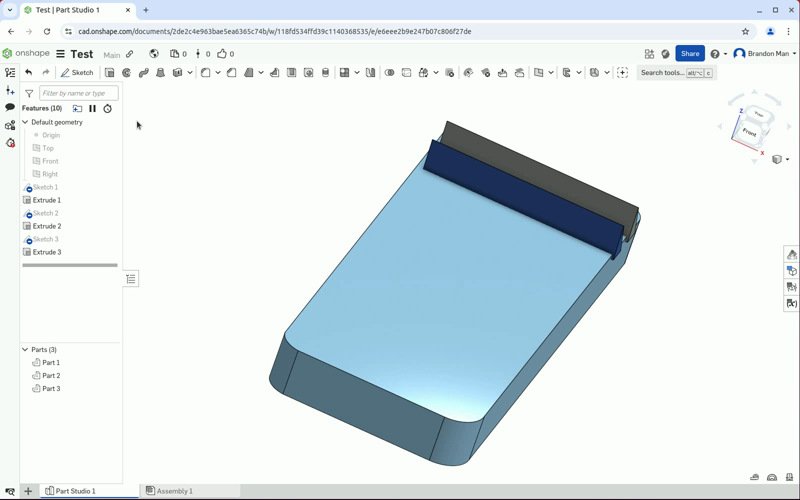
key(down, 2)
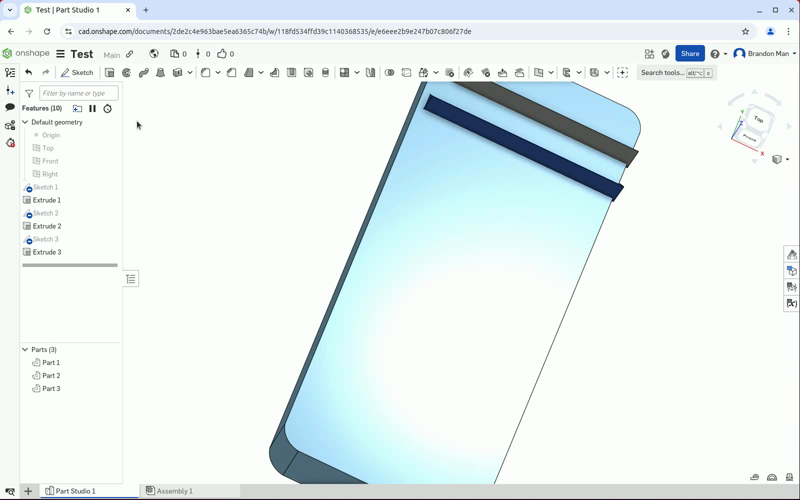
key(up, 2)
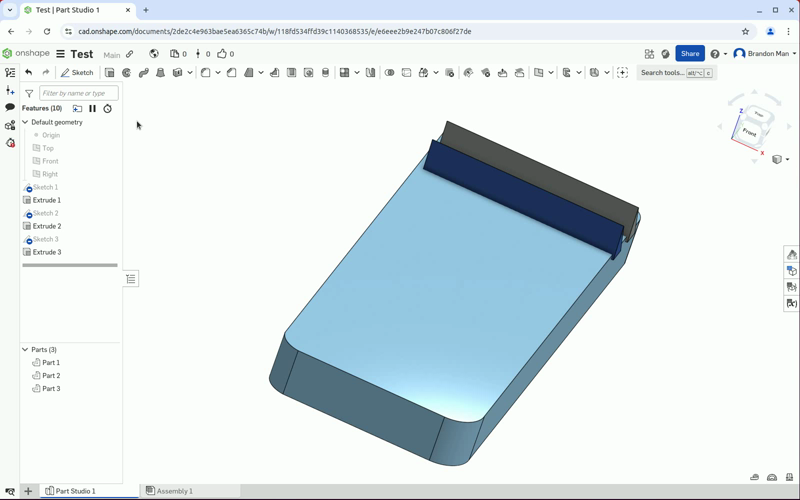
key(left, 2)
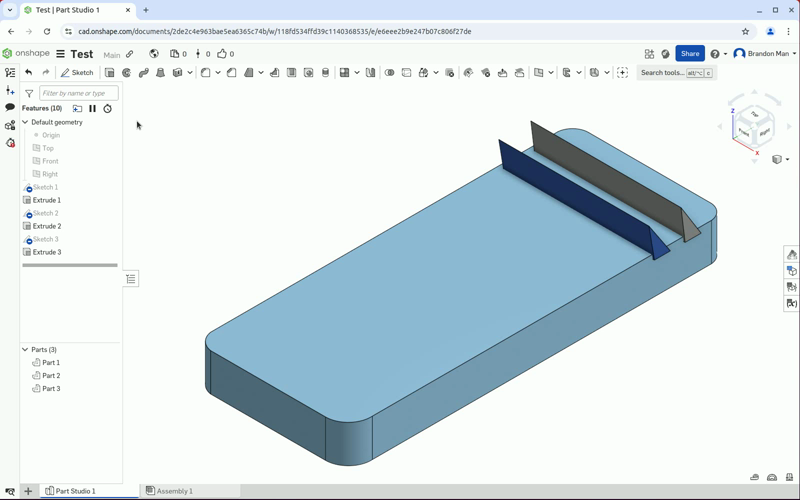
mouse_move(73, 189)
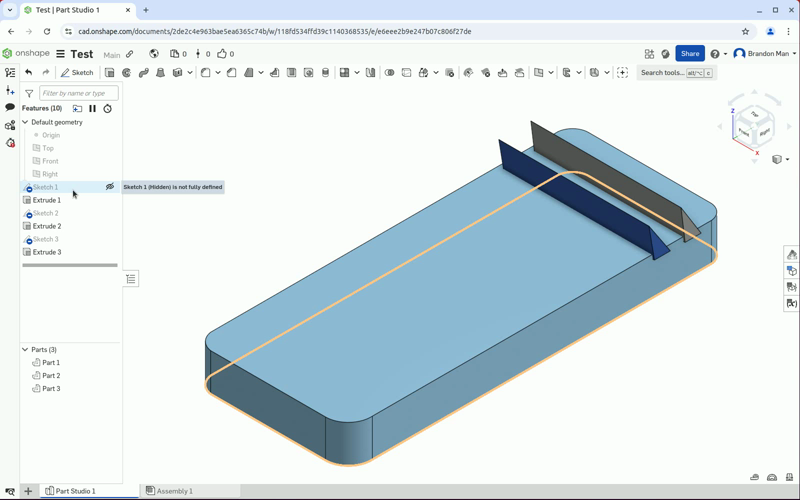
click(73, 189)